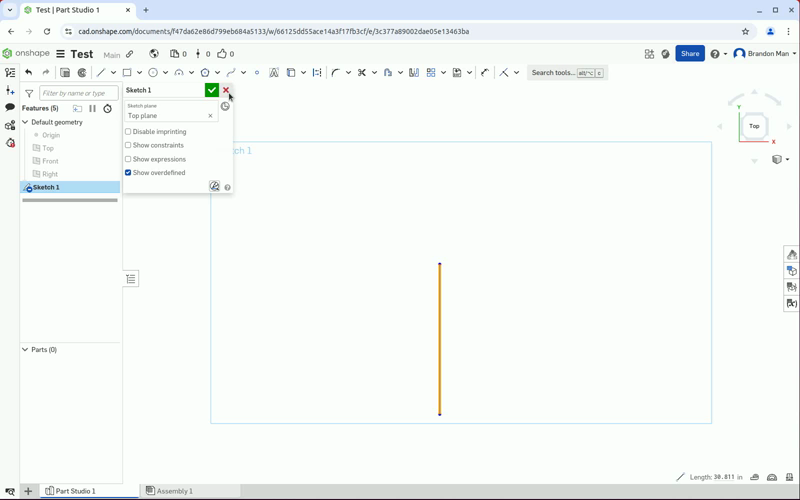
key(shift+h)
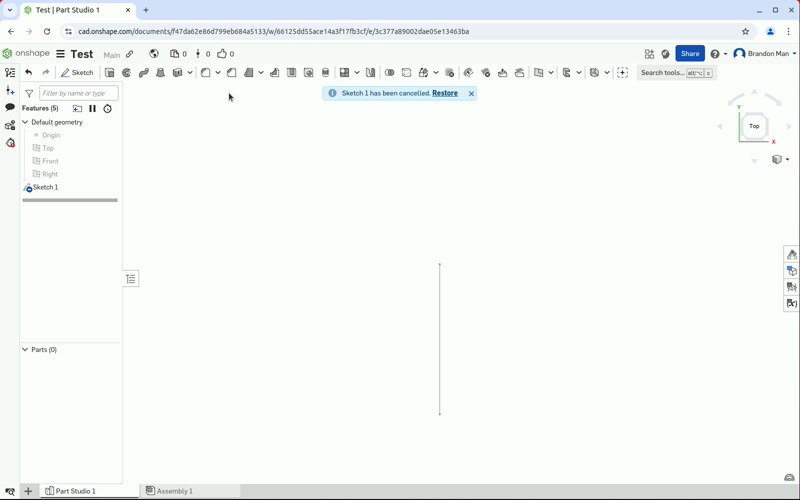
mouse_move(73, 352)
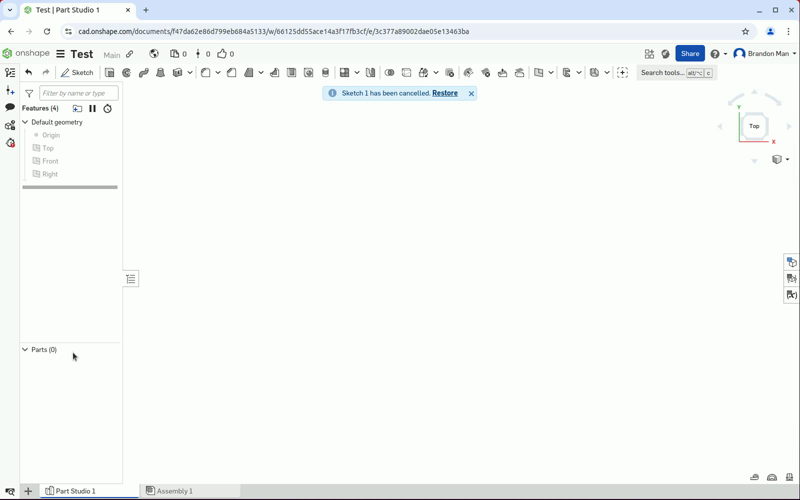
key(y)
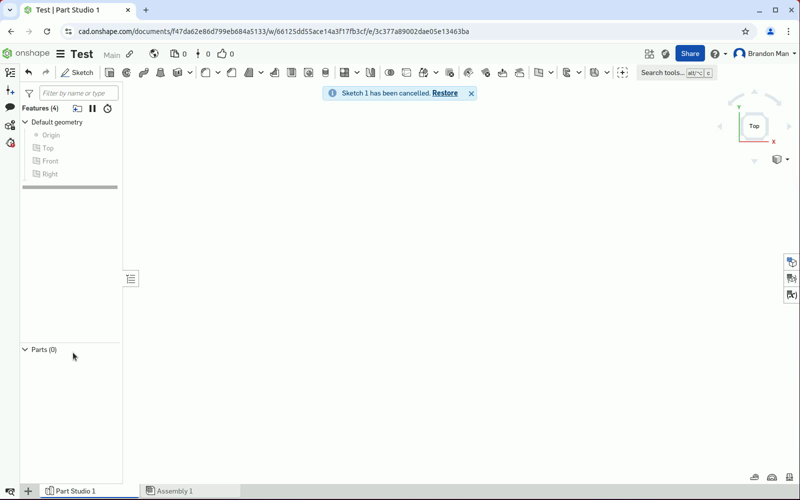
key(shift+p)
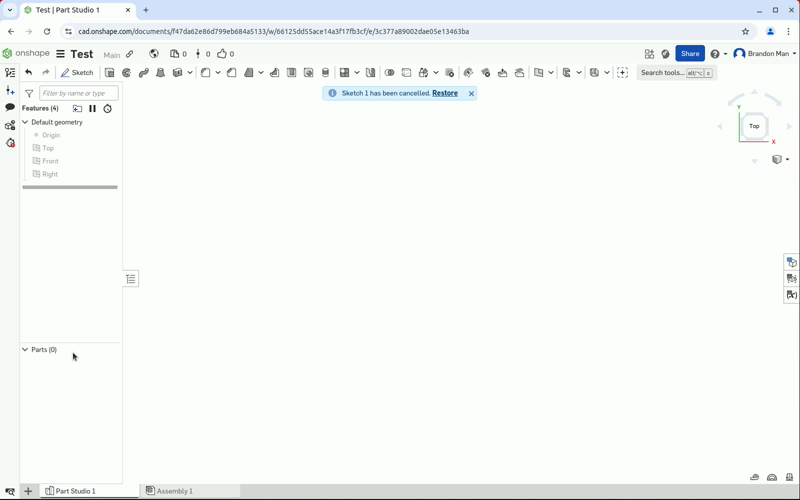
key(space)
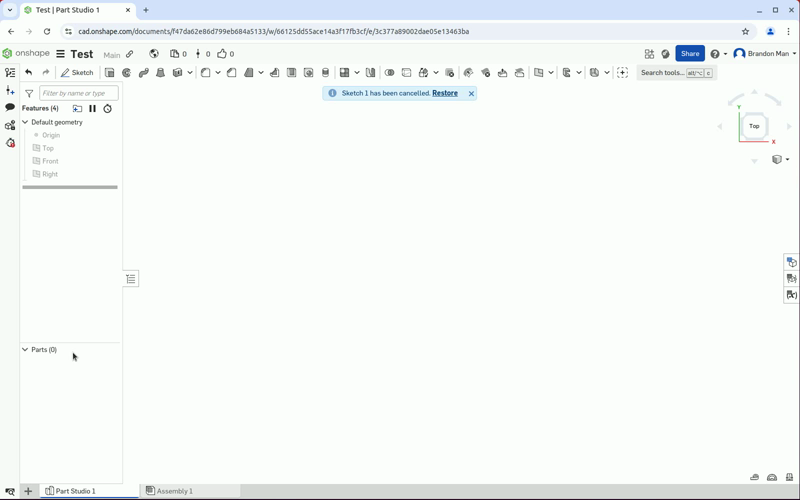
key_down(shift)
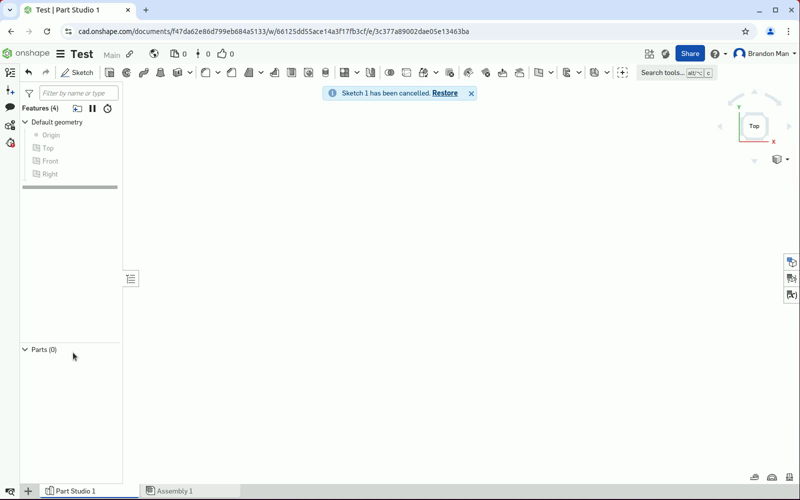
key(up)
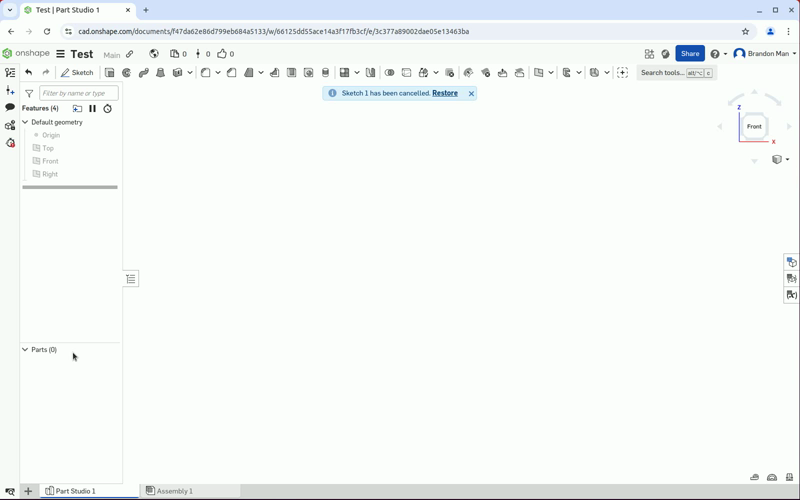
key_up(shift)
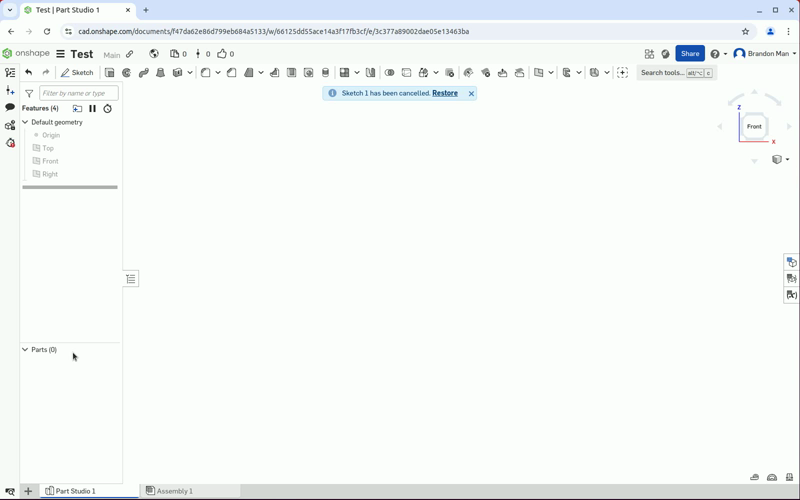
mouse_move(73, 352)
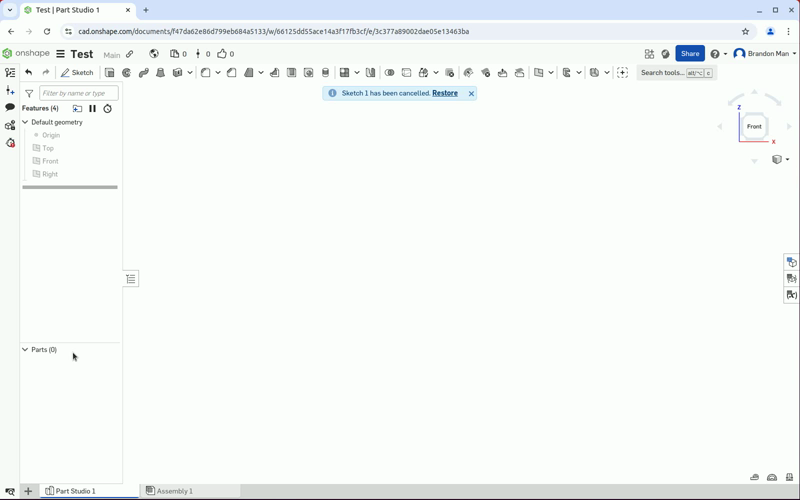
key(shift+y)
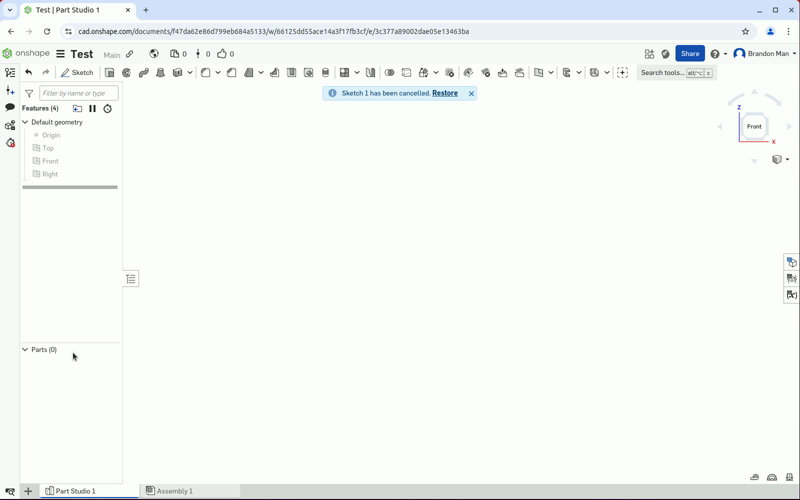
key(shift+s)
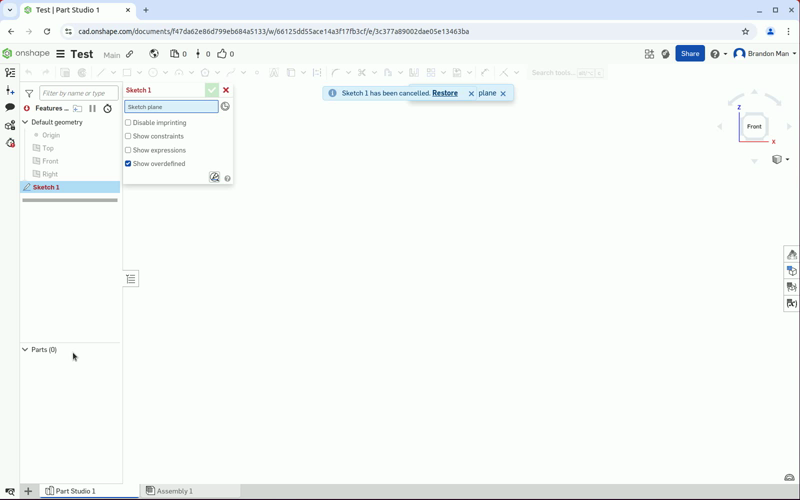
mouse_move(73, 163)
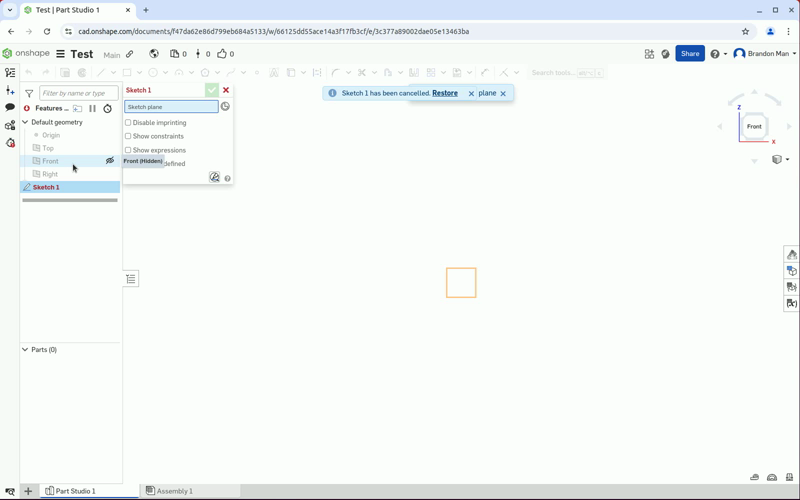
click(73, 163)
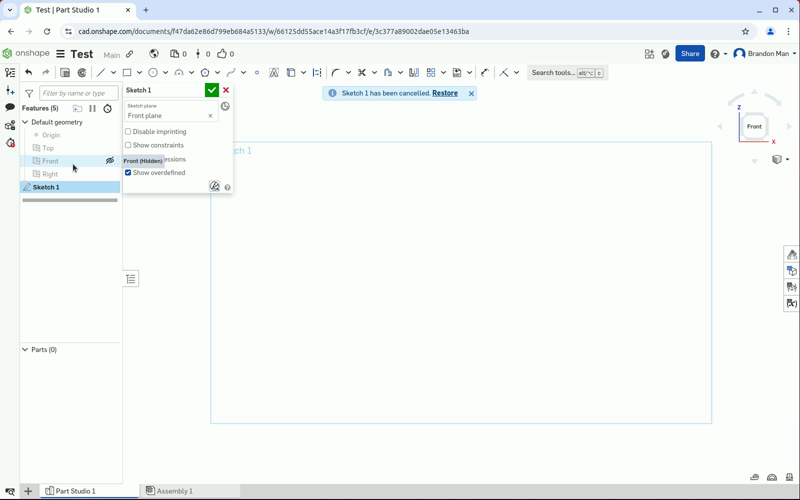
mouse_move(73, 352)
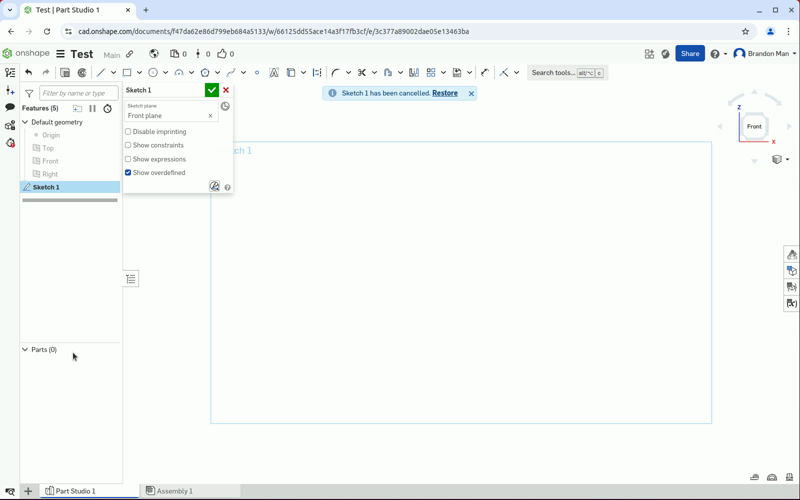
key(y)
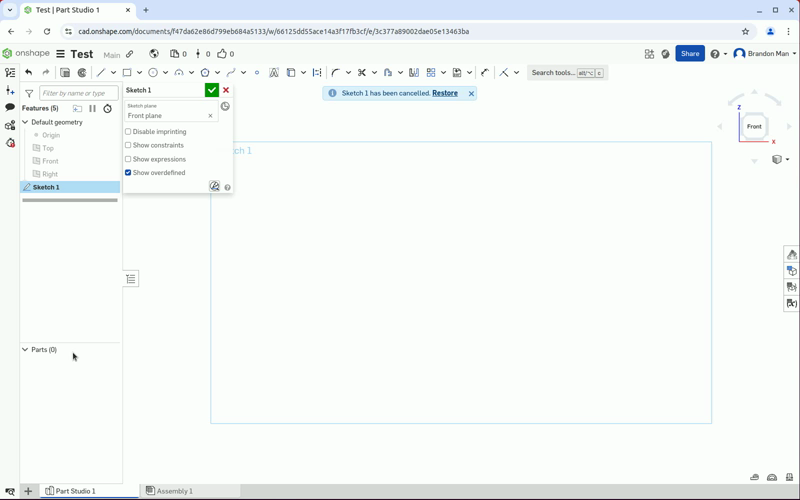
key(l)
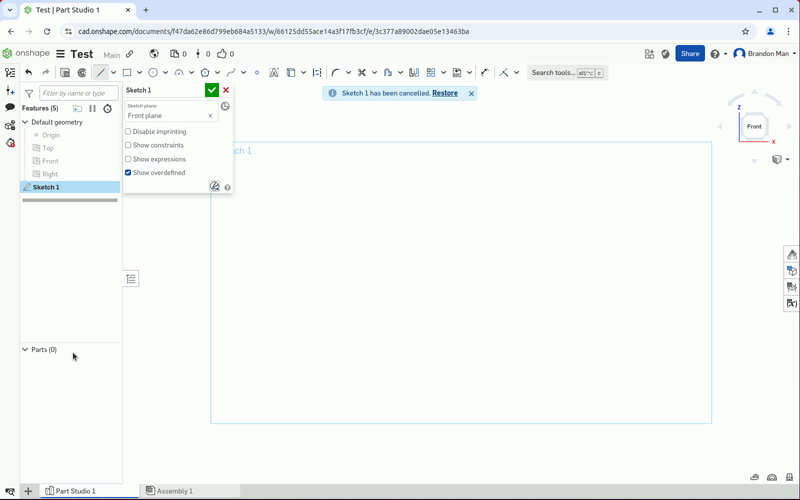
key_down(shift)
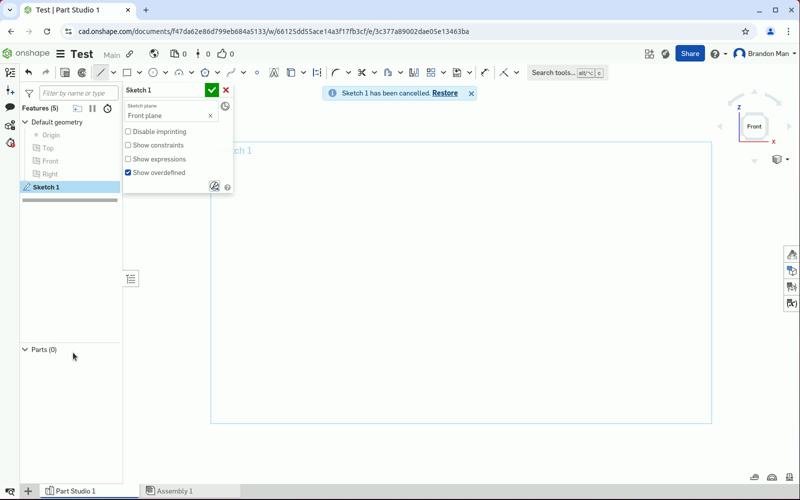
mouse_move(370, 282)
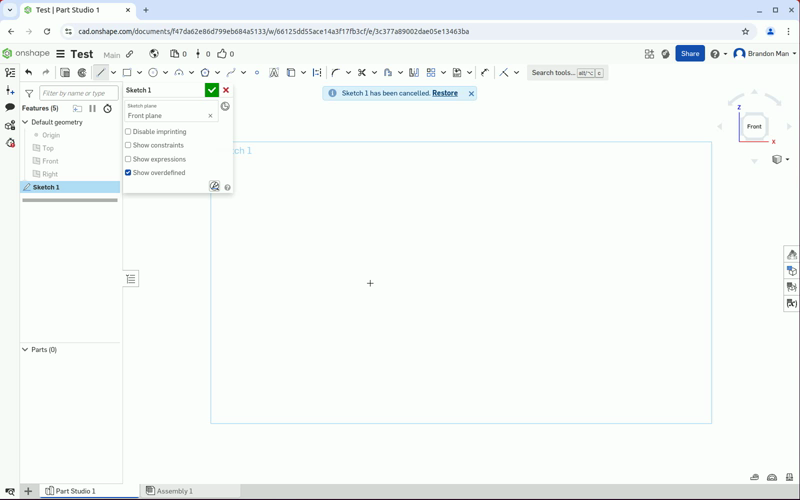
click(370, 282)
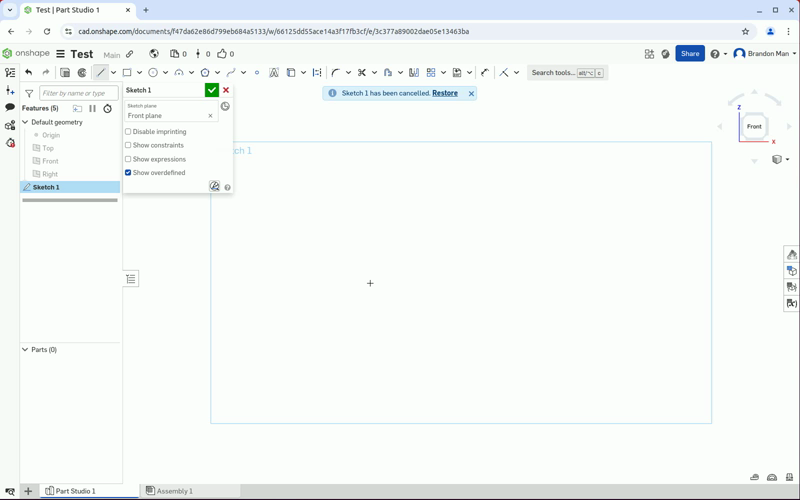
key_up(shift)
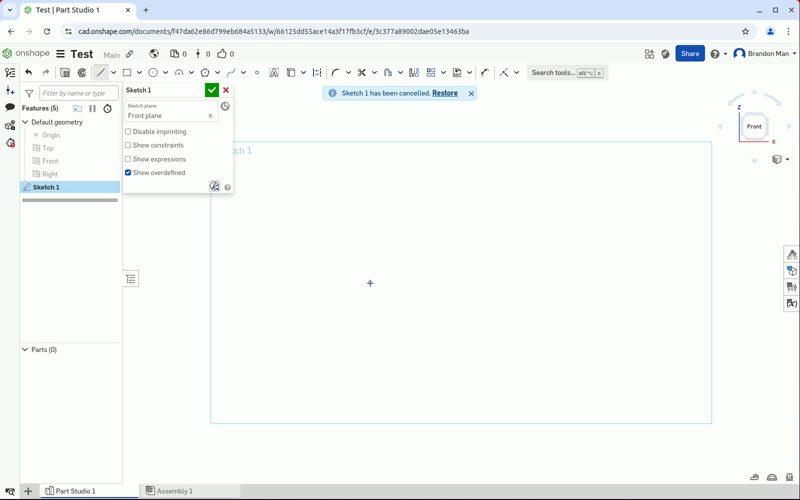
key_down(shift)
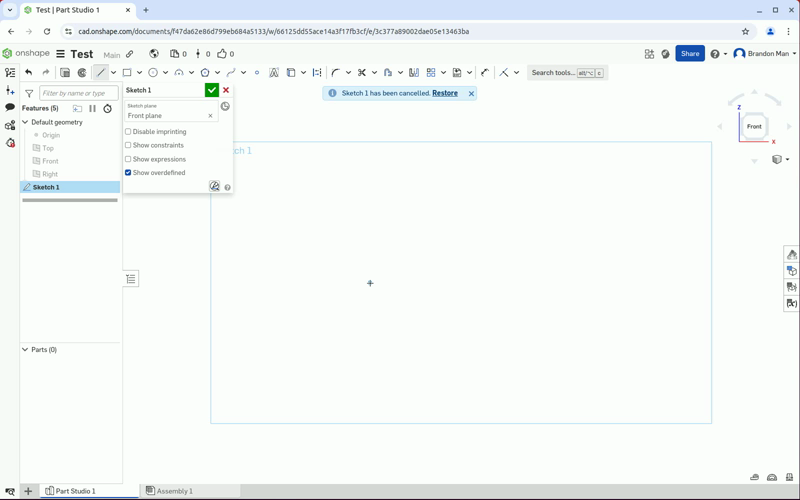
mouse_move(461, 282)
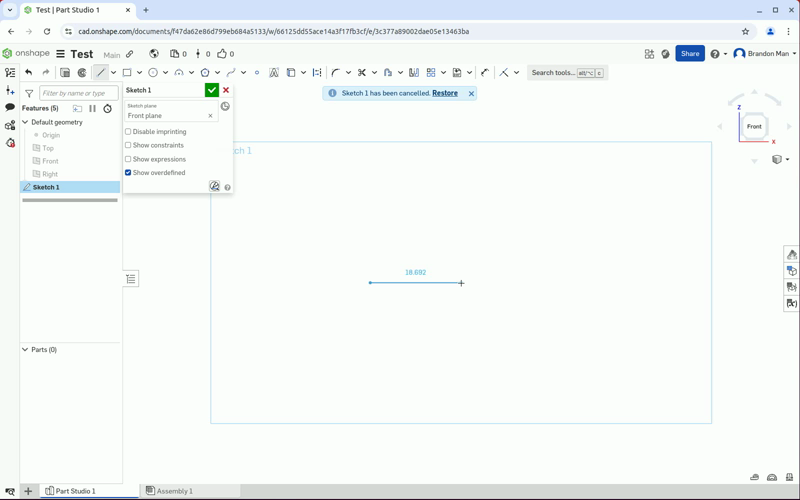
click(461, 282)
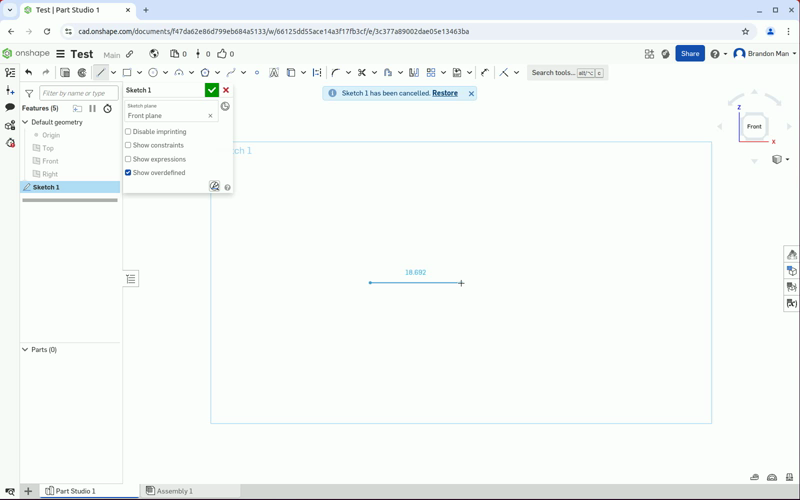
key_up(shift)
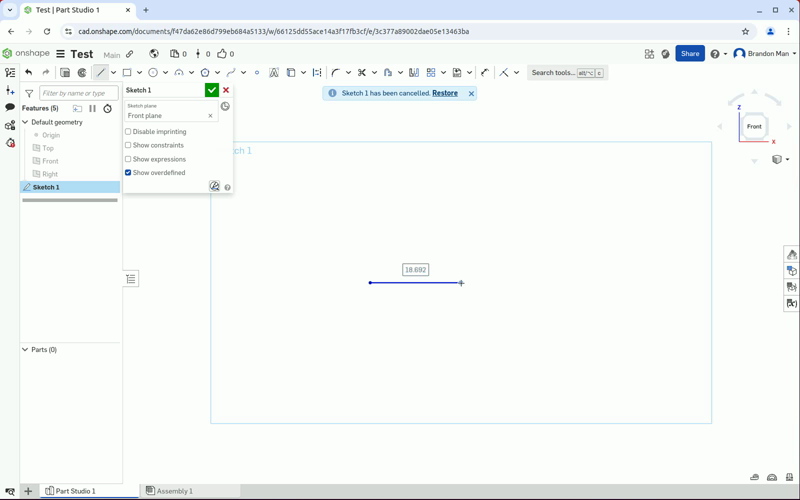
key_down(shift)
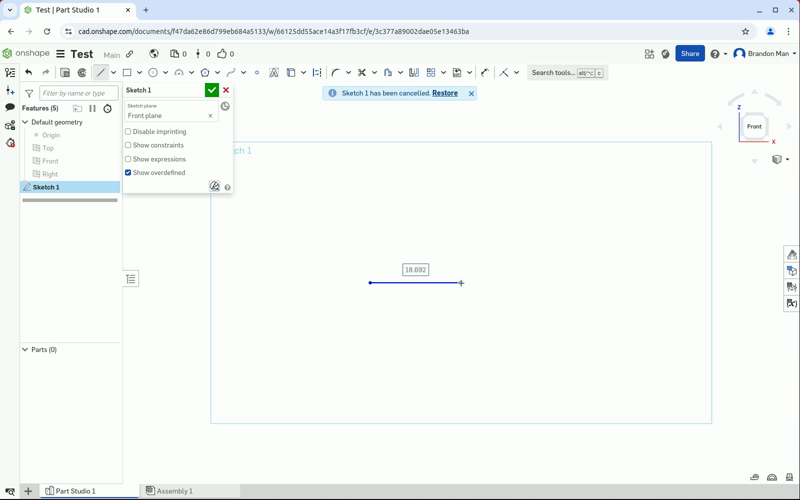
mouse_move(461, 192)
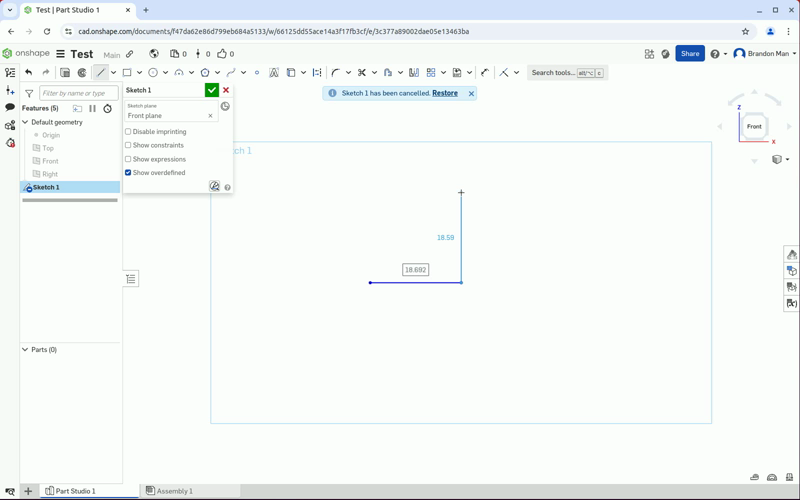
click(461, 192)
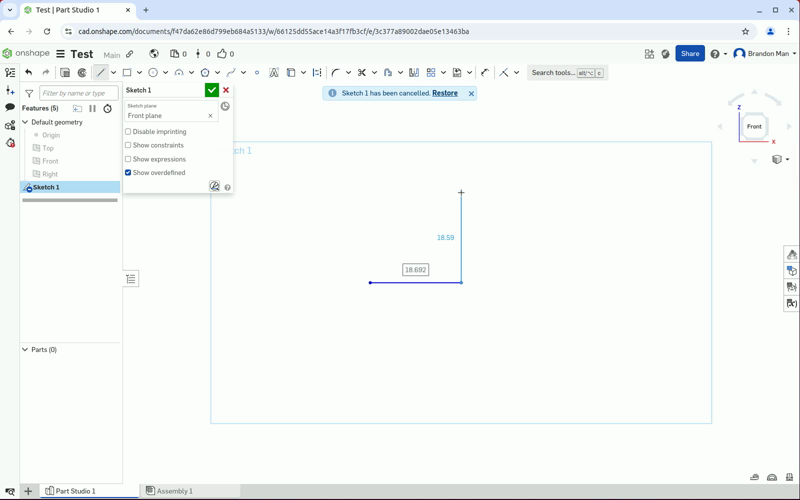
key_up(shift)
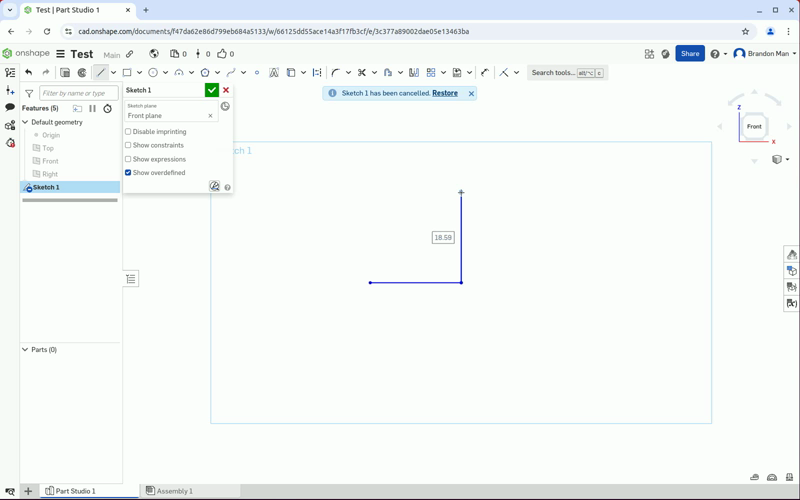
key_down(shift)
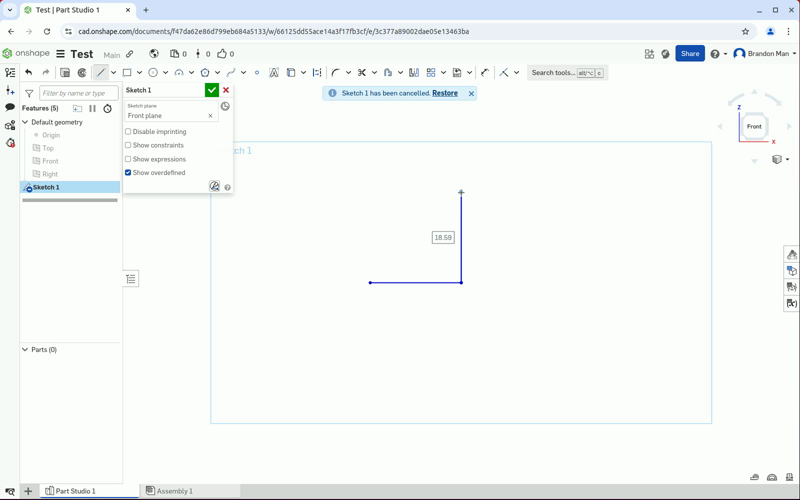
mouse_move(370, 192)
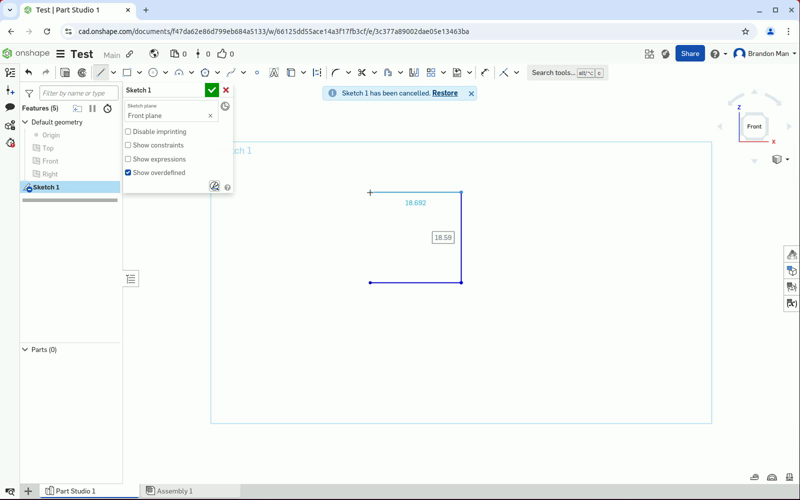
click(370, 192)
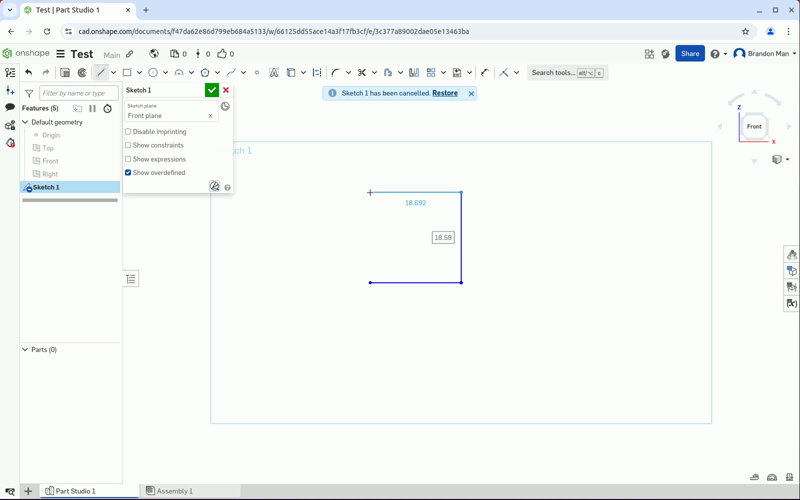
key_up(shift)
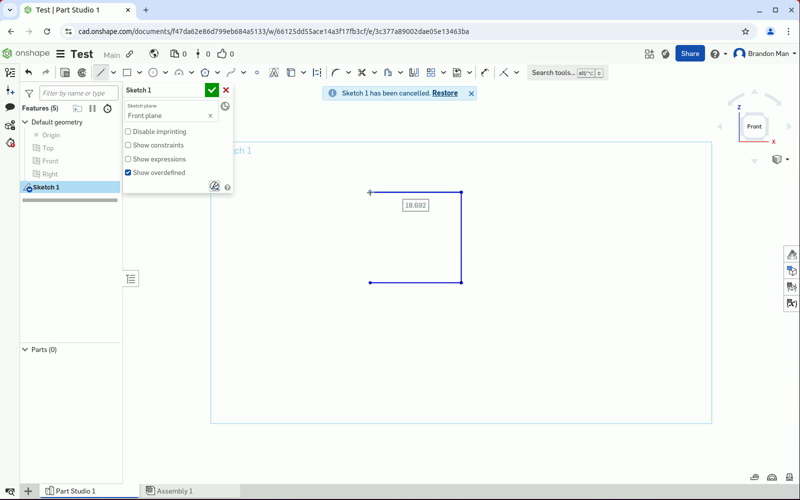
key_down(shift)
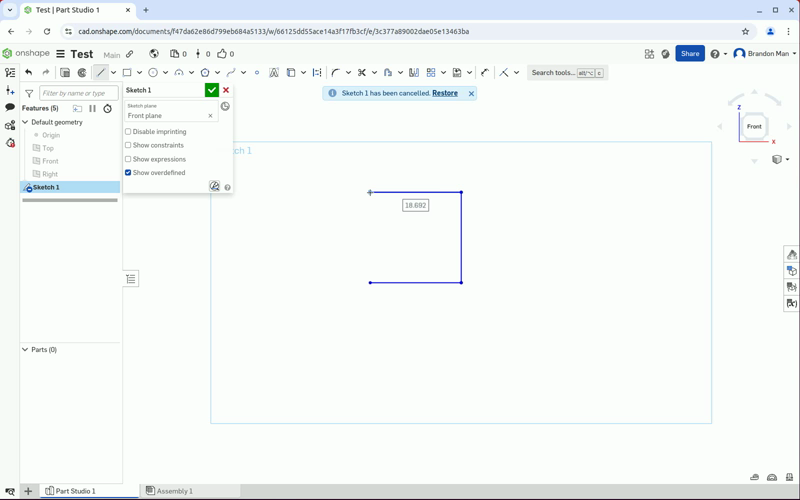
mouse_move(370, 282)
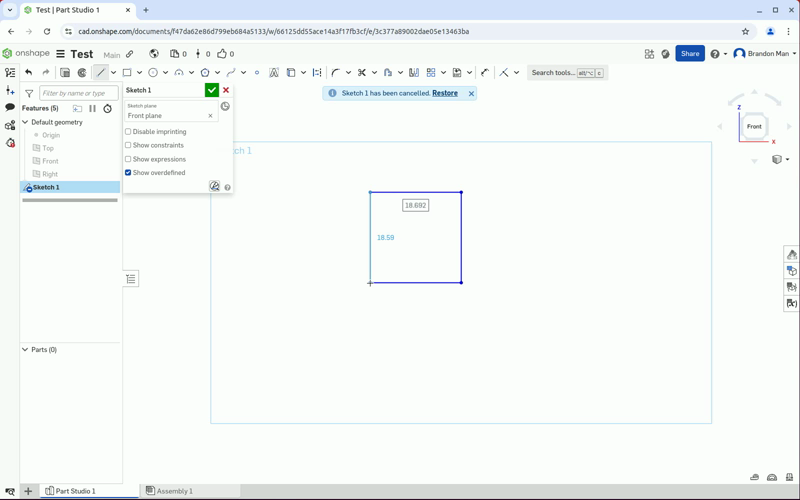
key_up(shift)
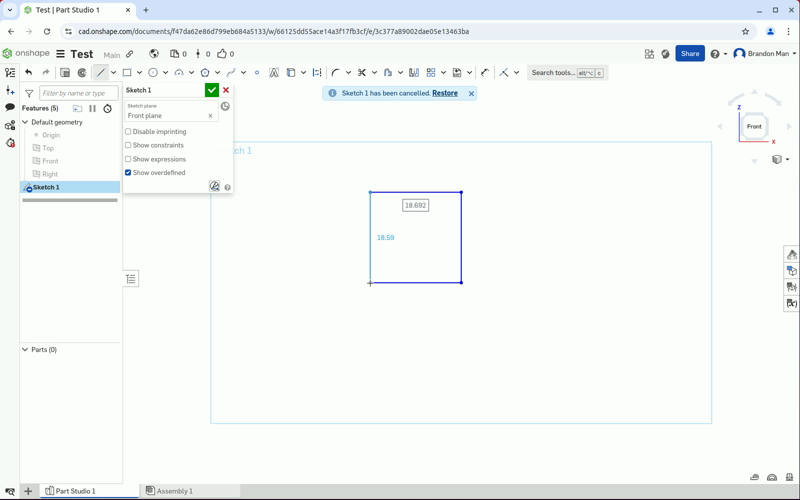
click(370, 282)
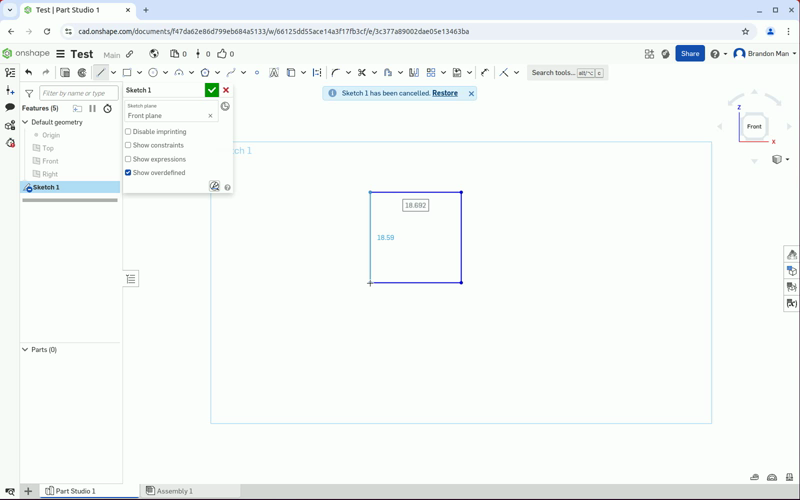
key(esc)
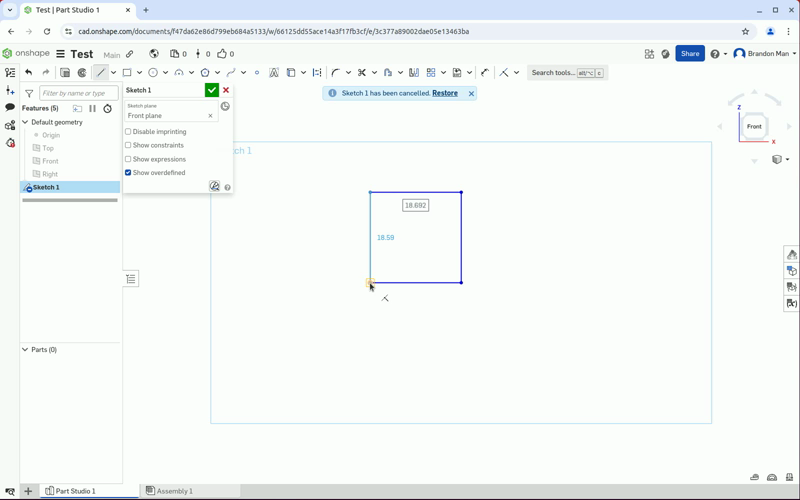
key(c)
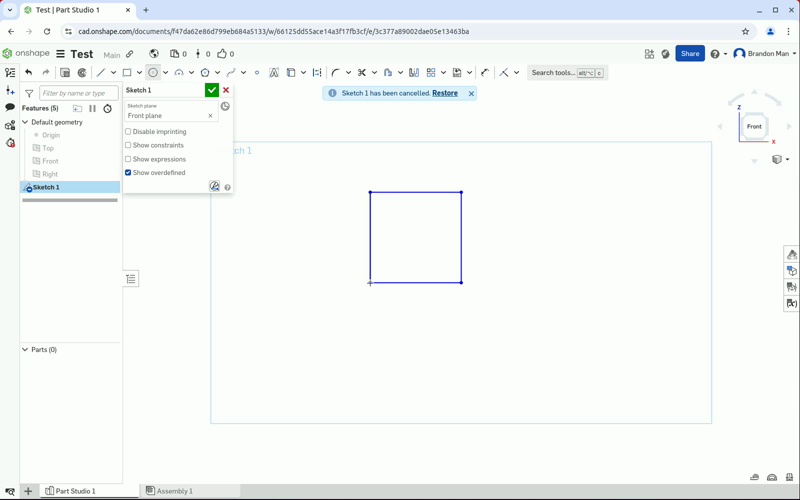
key_down(shift)
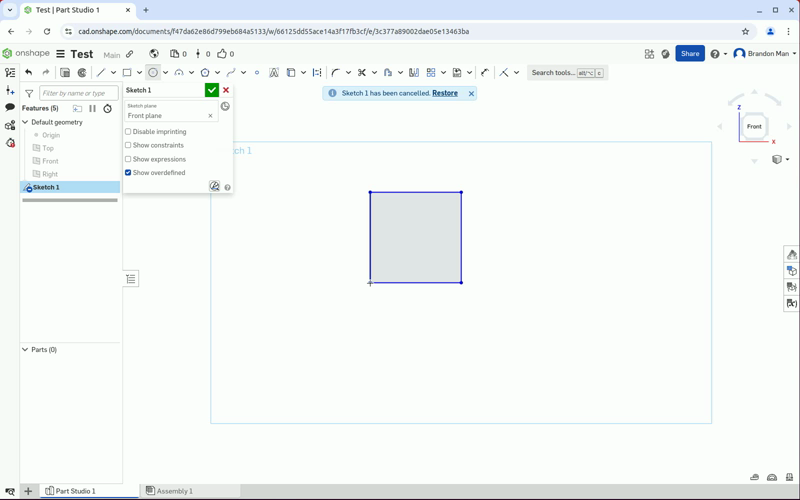
mouse_move(416, 237)
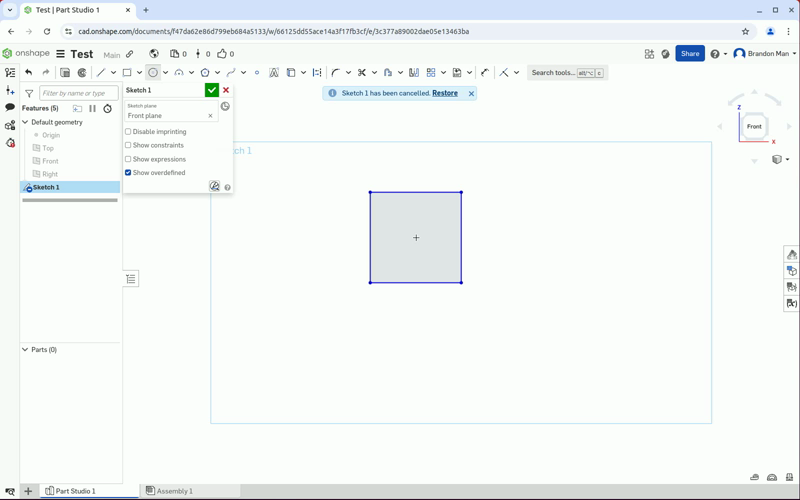
click(416, 237)
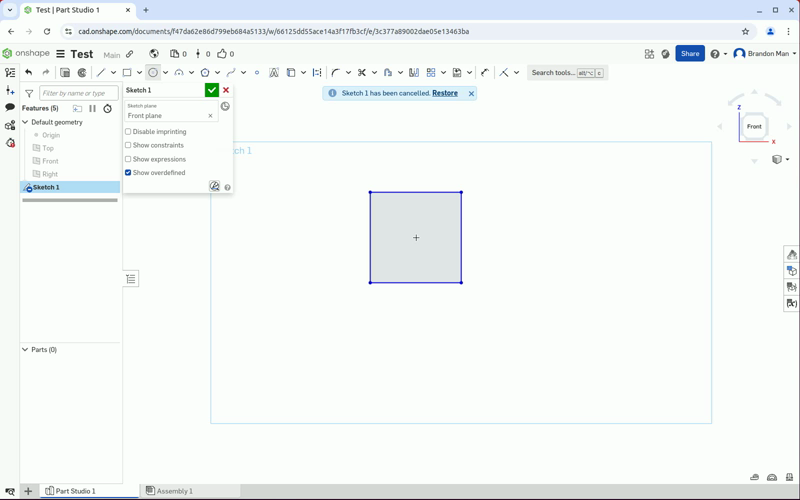
key_up(shift)
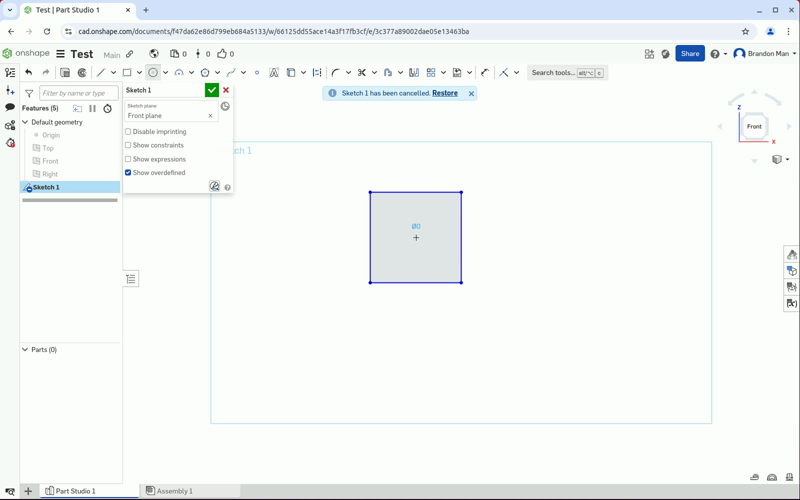
mouse_move(438, 237)
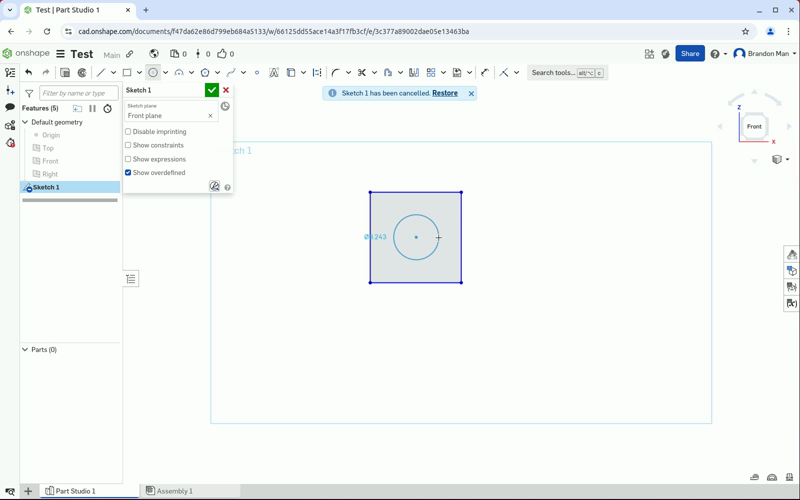
click(438, 237)
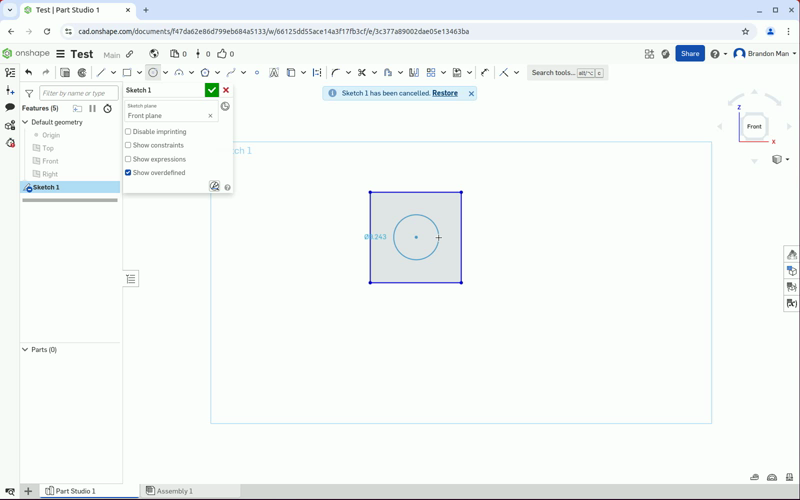
key(esc)
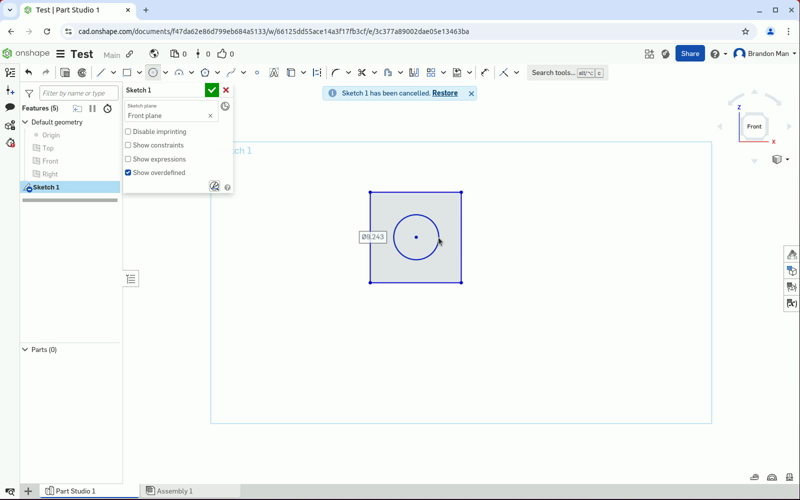
mouse_move(446, 277)
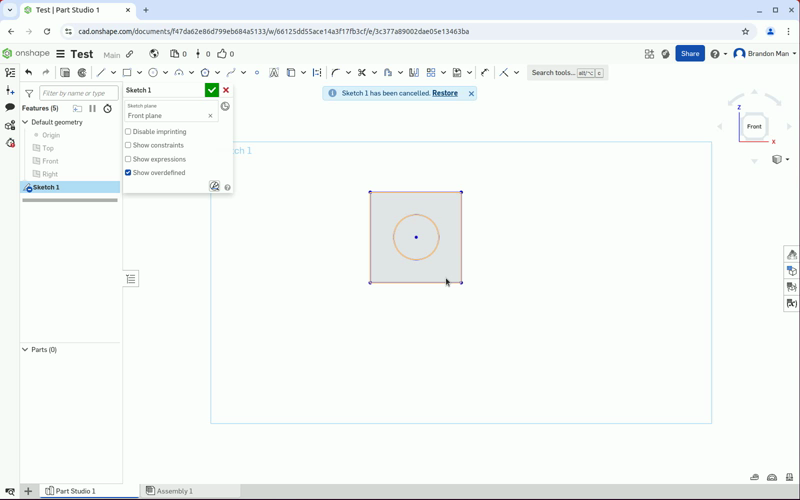
click(446, 277)
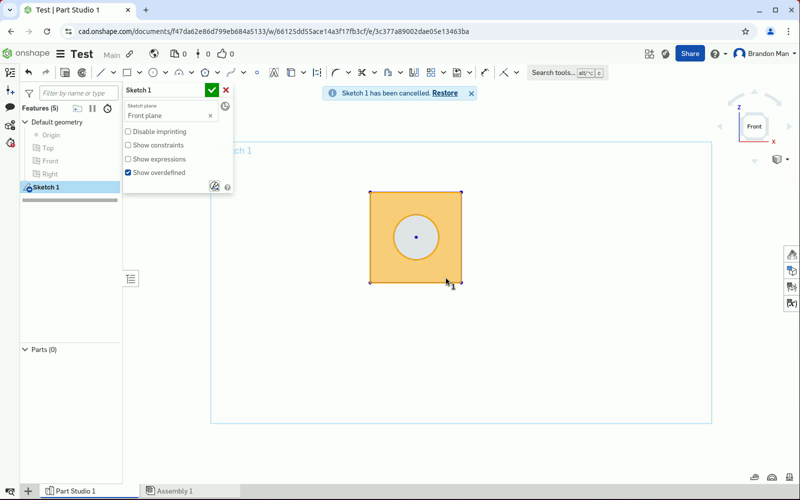
mouse_move(73, 352)
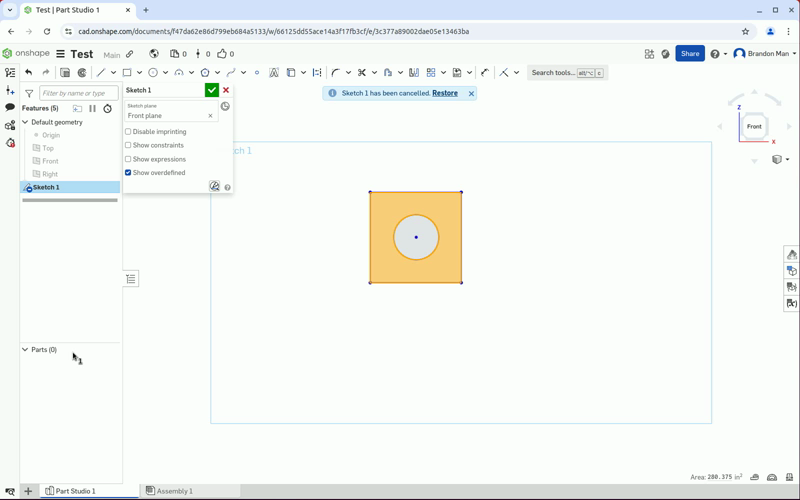
key(shift+y)
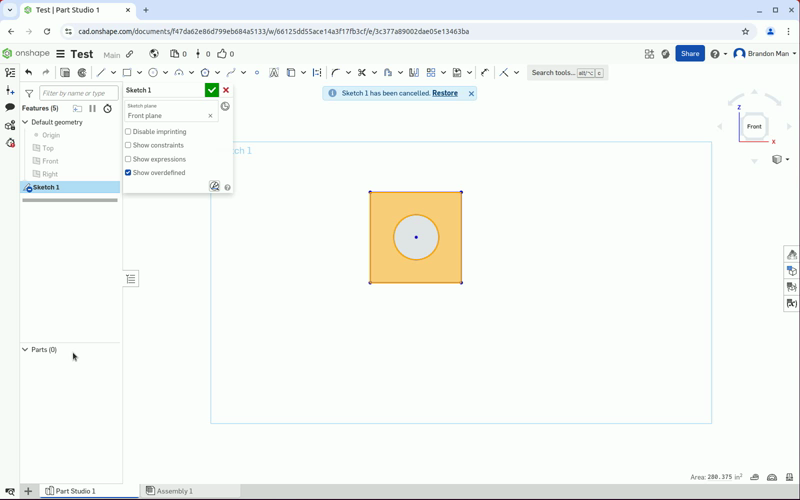
key(shift+e)
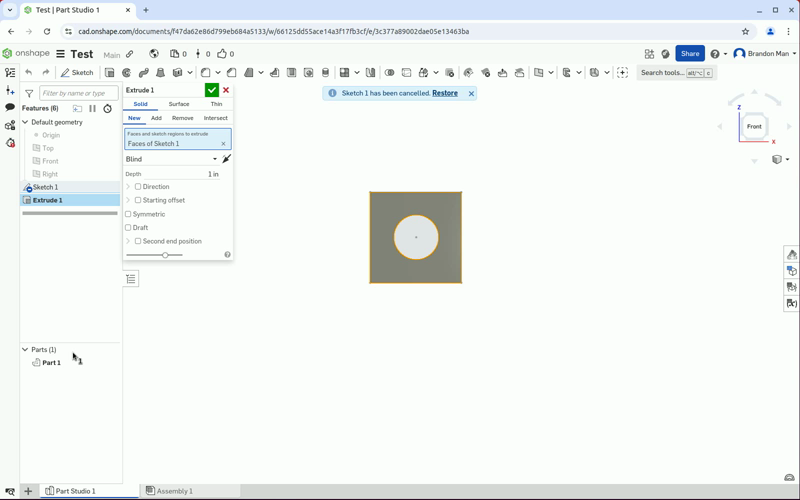
mouse_move(143, 106)
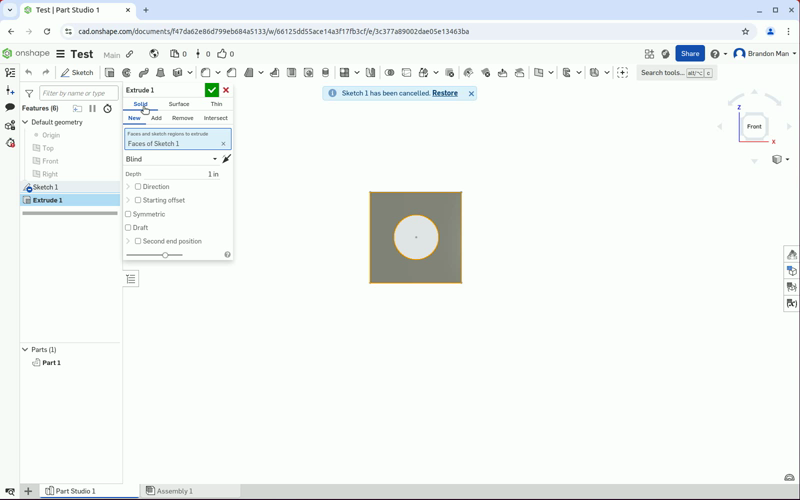
click(143, 106)
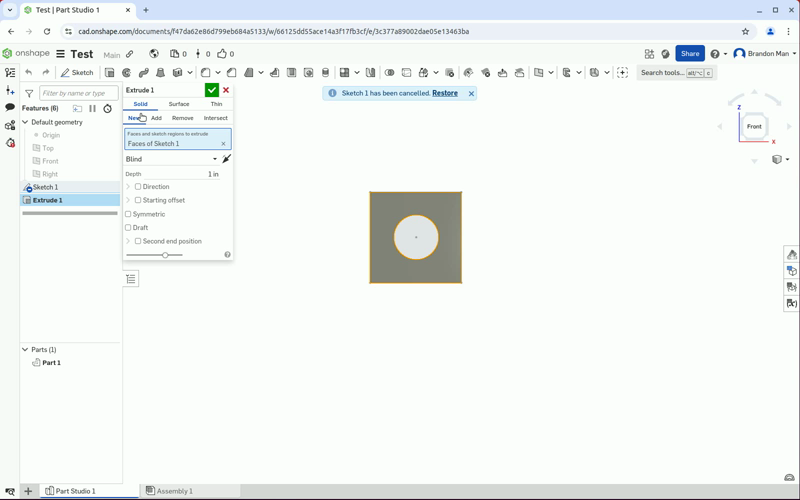
mouse_move(137, 120)
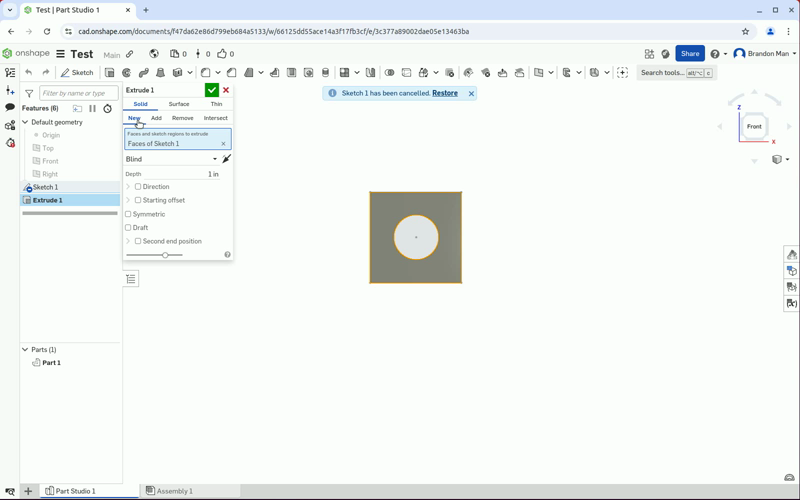
click(137, 120)
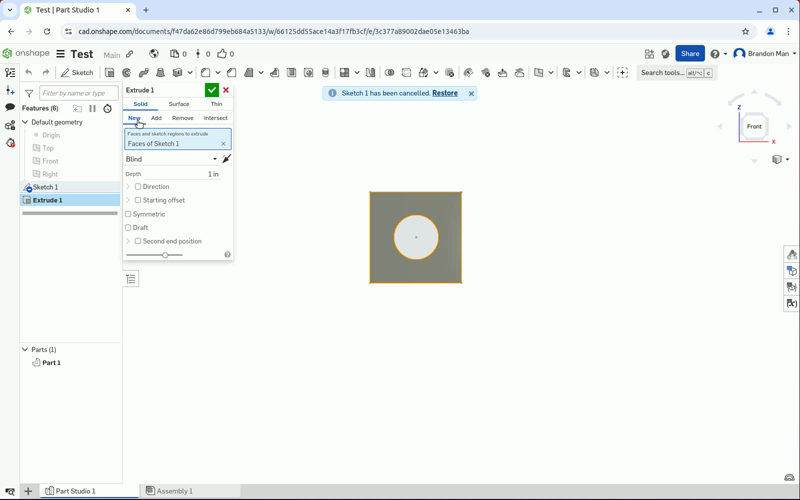
key(tab, 4)
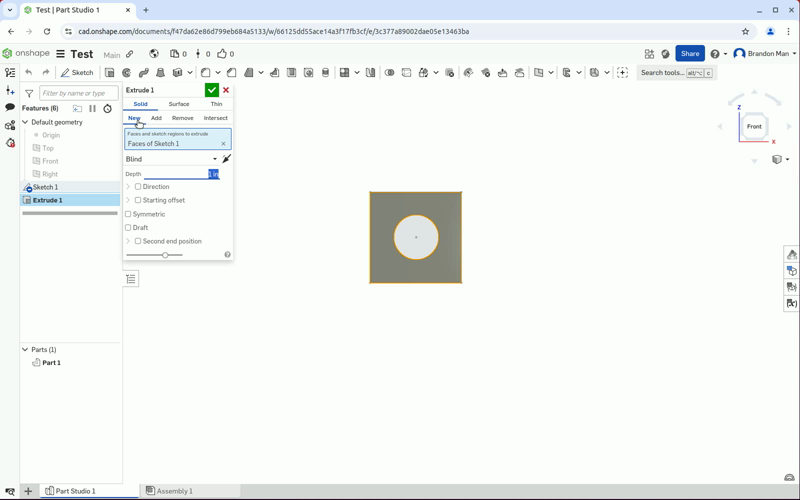
text(18.535)
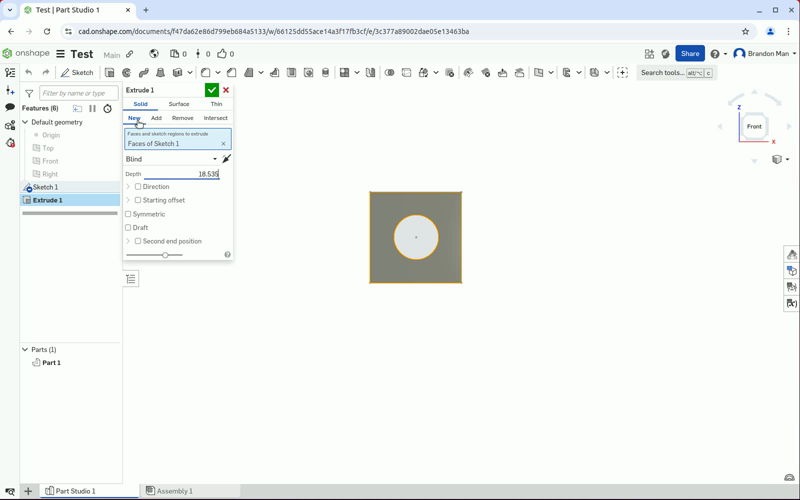
key(enter)
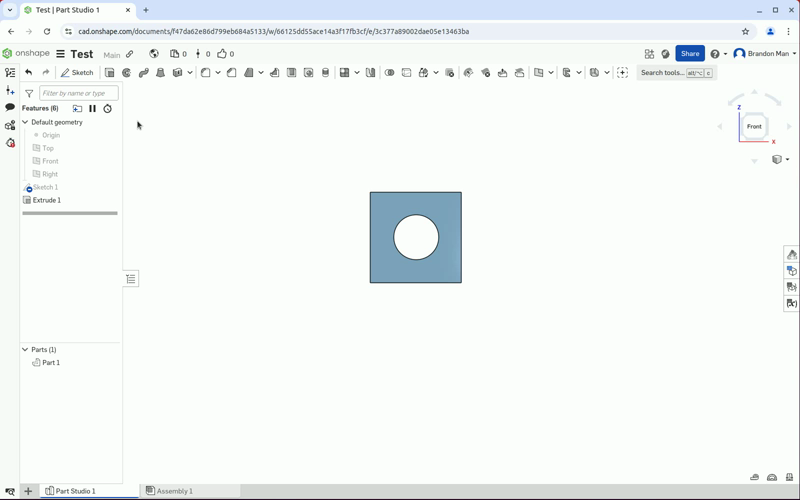
key(shift+h)
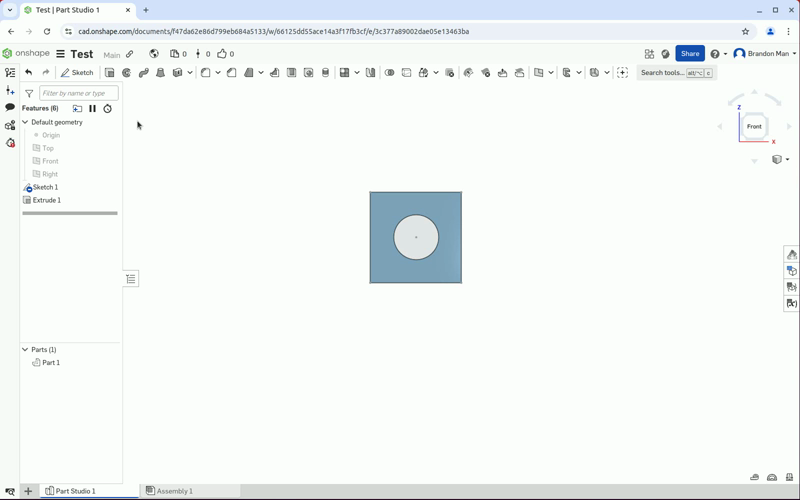
key(shift+h)
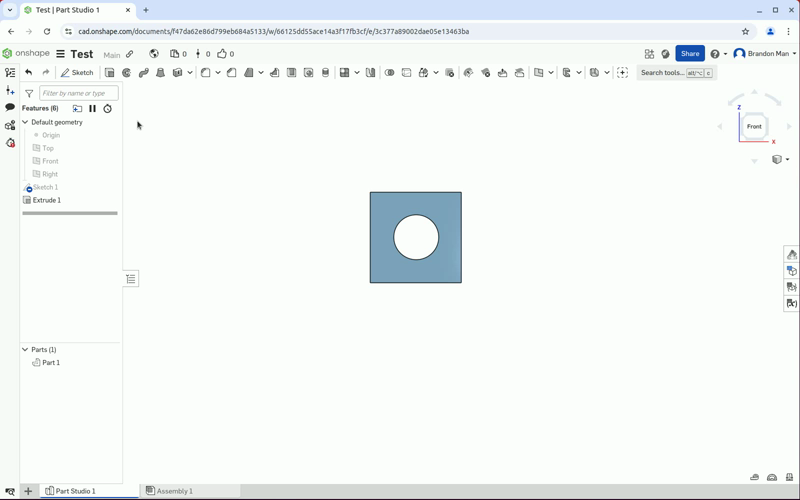
mouse_move(73, 189)
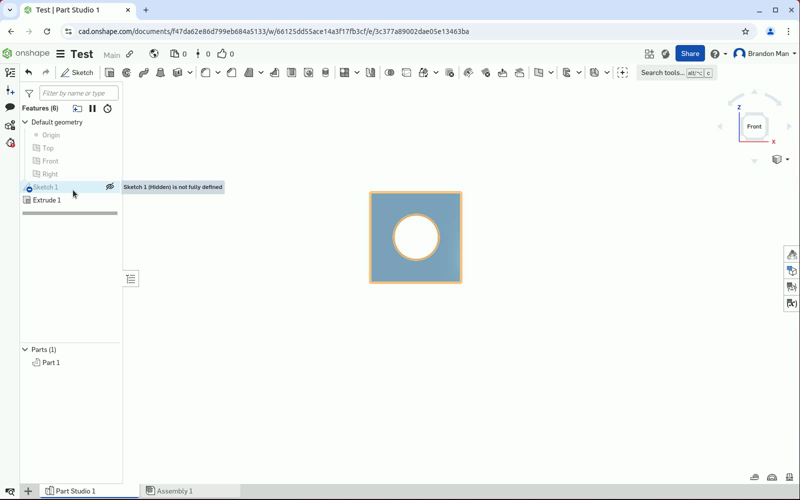
click(73, 189)
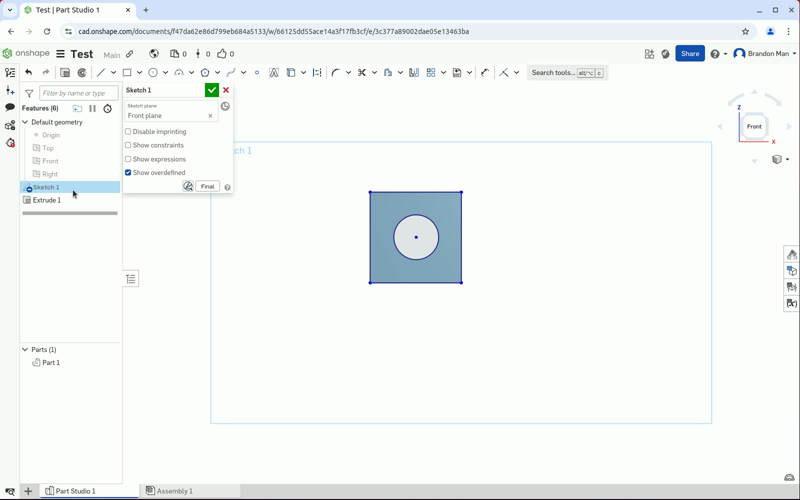
mouse_move(229, 92)
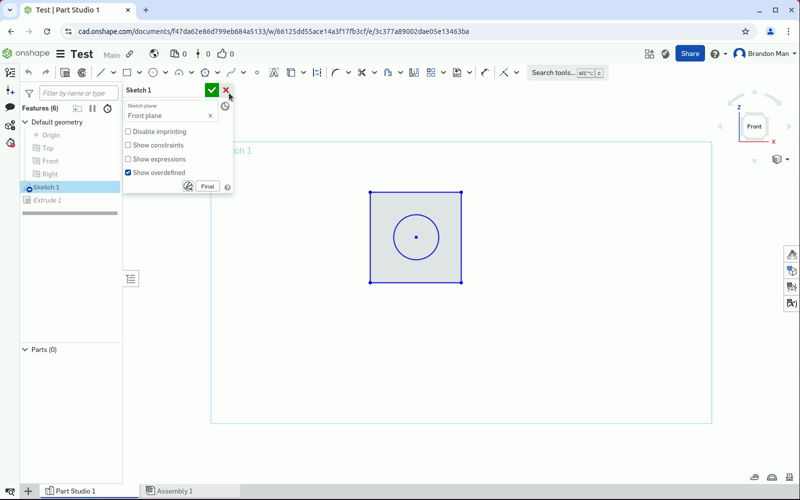
click(229, 92)
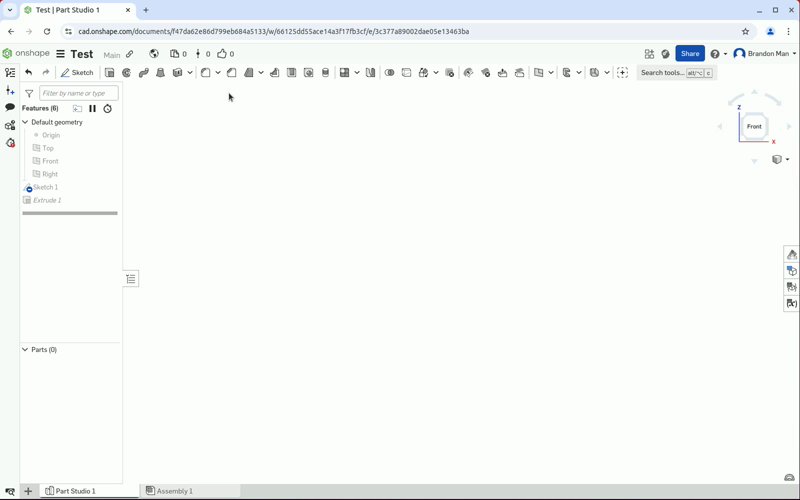
mouse_move(73, 352)
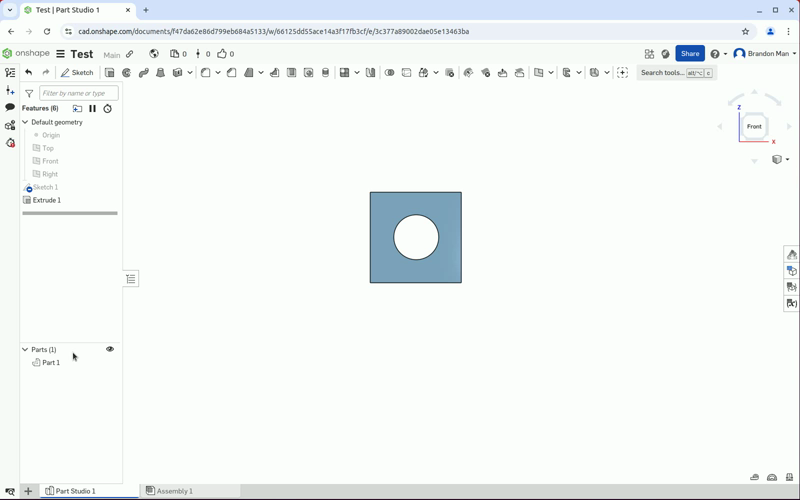
key(y)
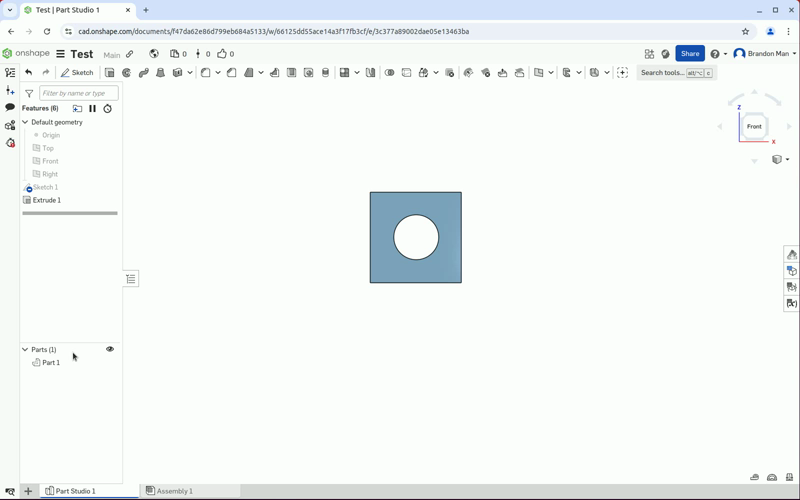
key(shift+p)
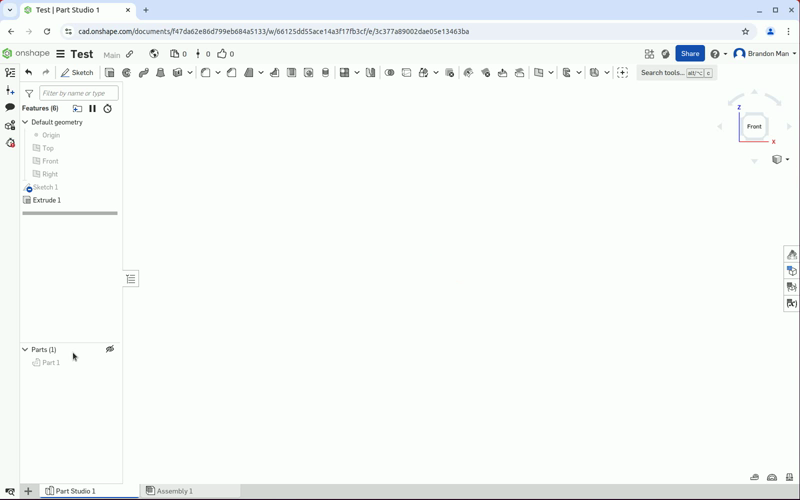
key(space)
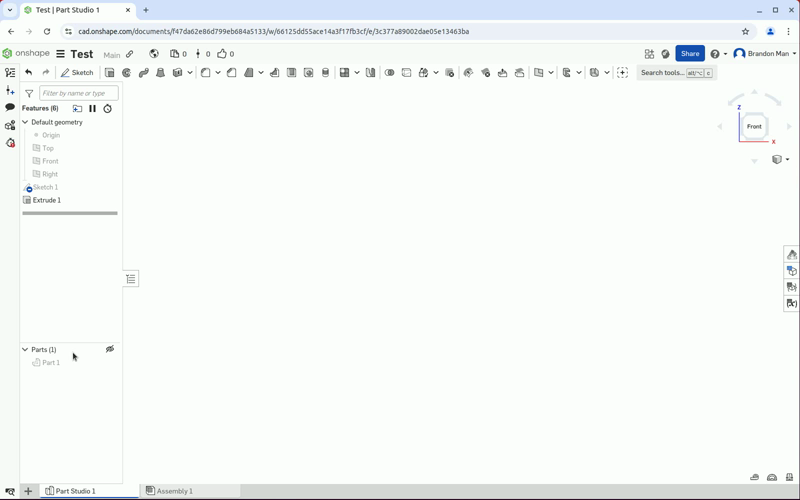
key_down(shift)
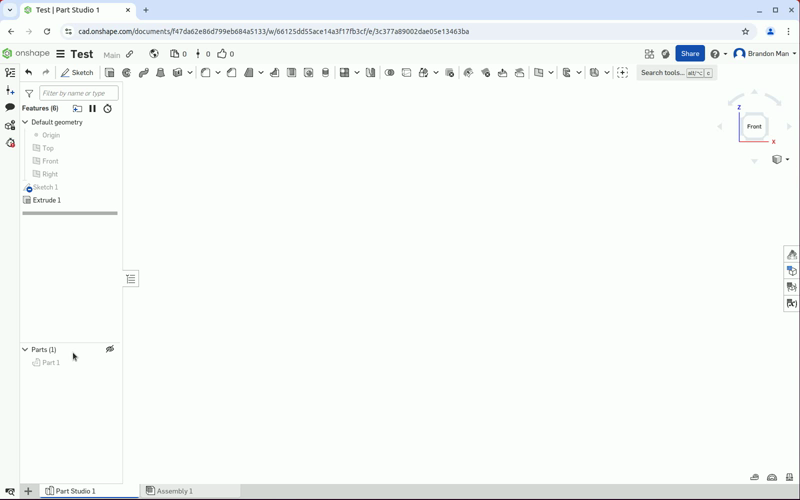
key(down)
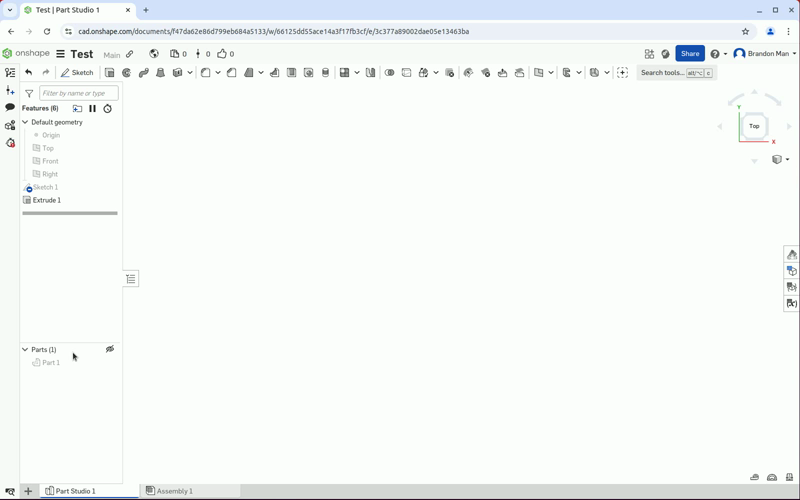
key_up(shift)
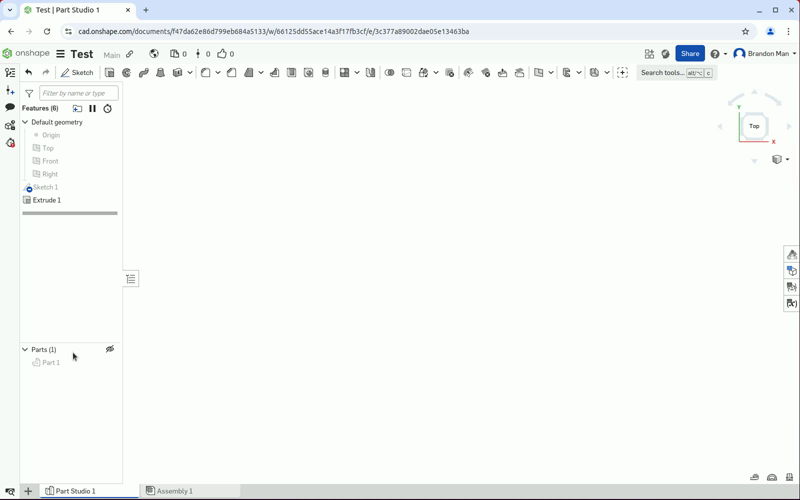
mouse_move(73, 352)
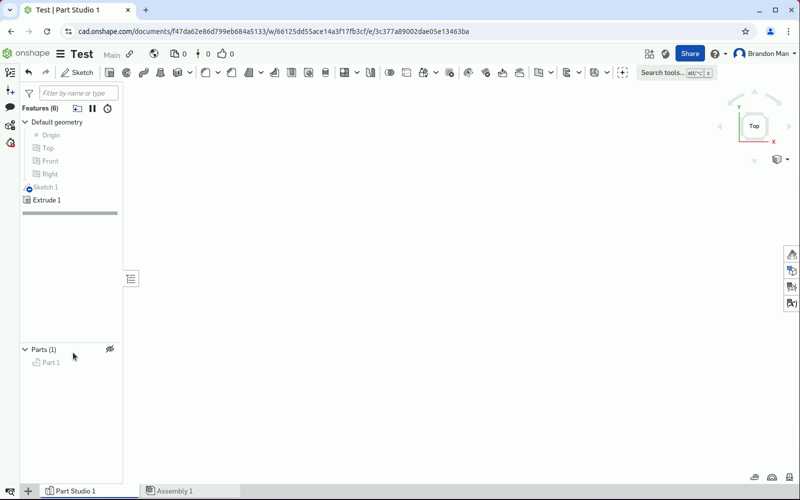
key(shift+y)
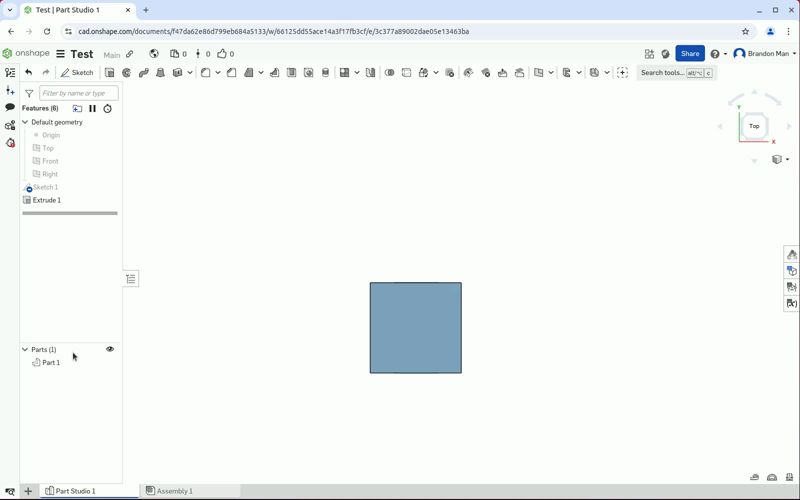
mouse_move(541, 75)
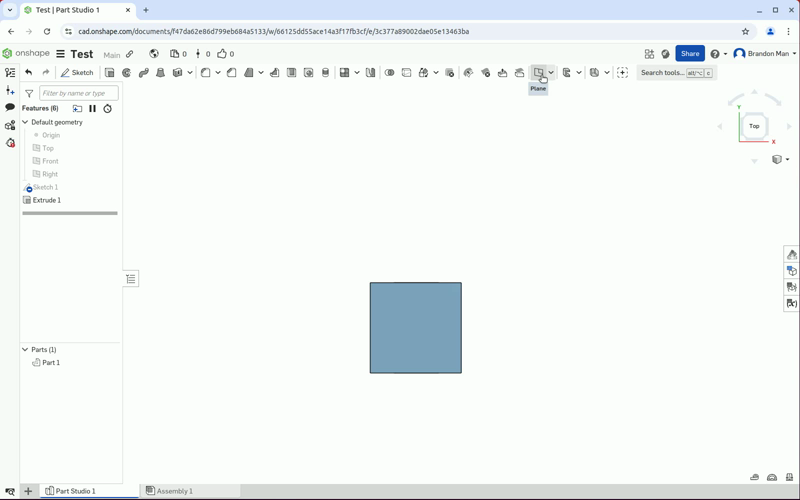
click(541, 75)
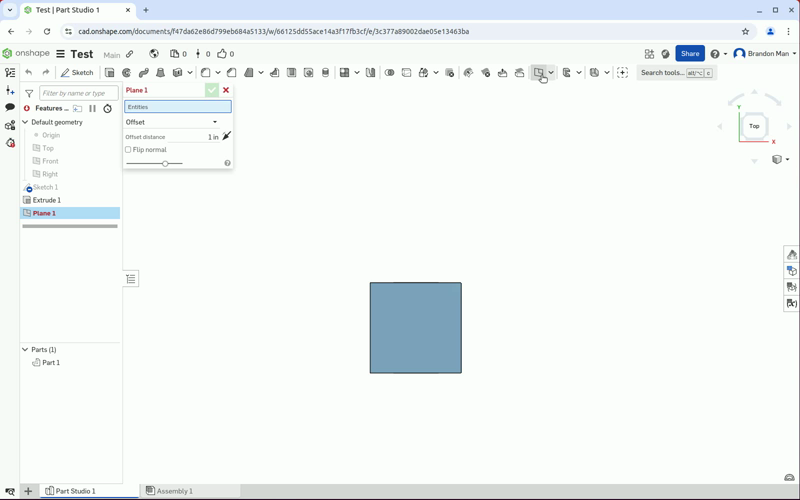
mouse_move(73, 150)
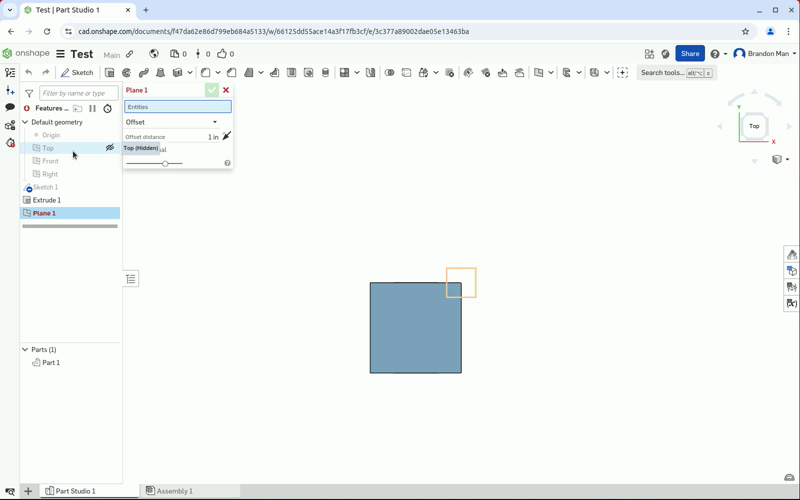
click(73, 150)
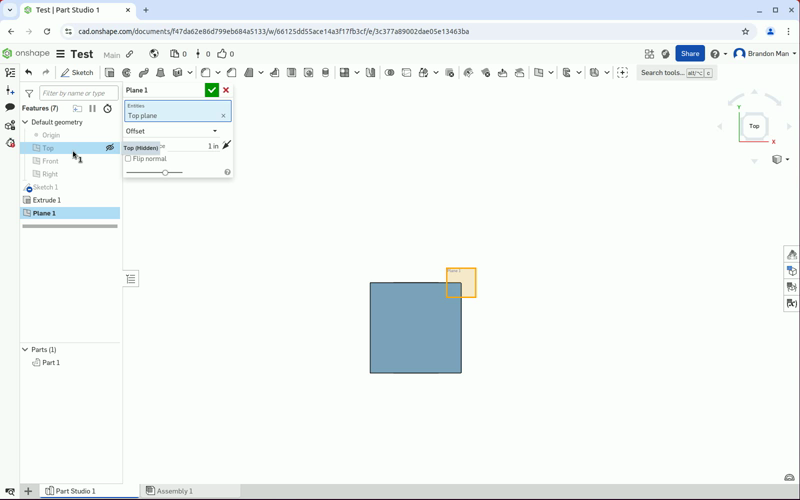
key(tab, 2)
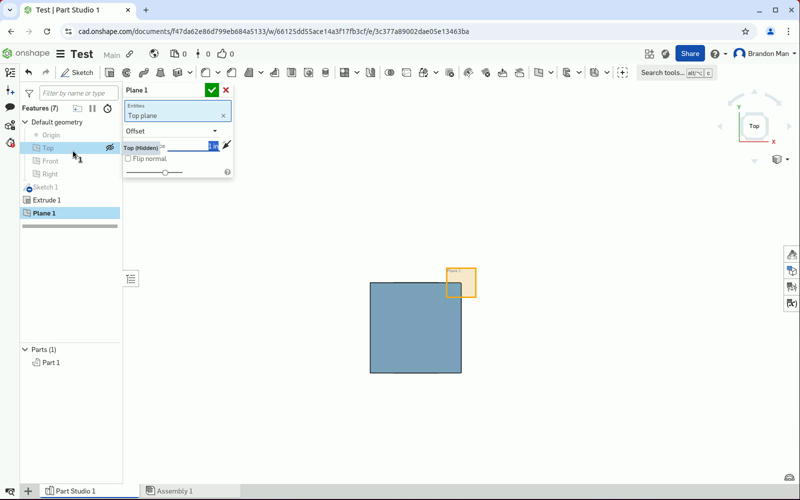
text(18.548)
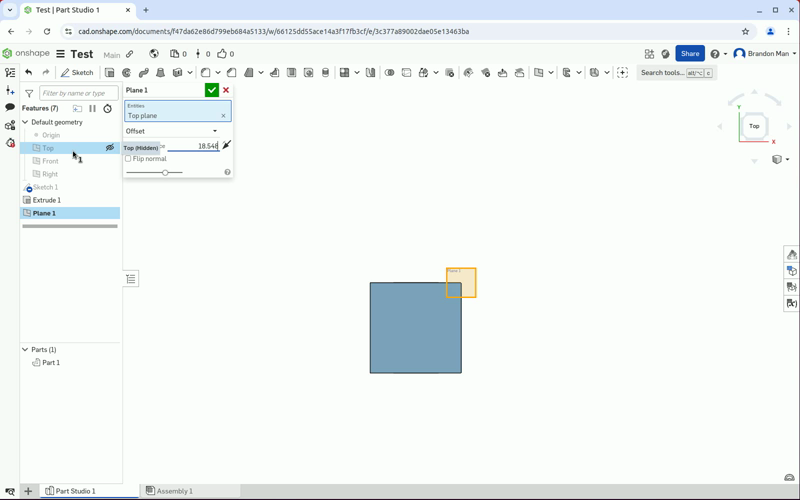
key(enter, 2)
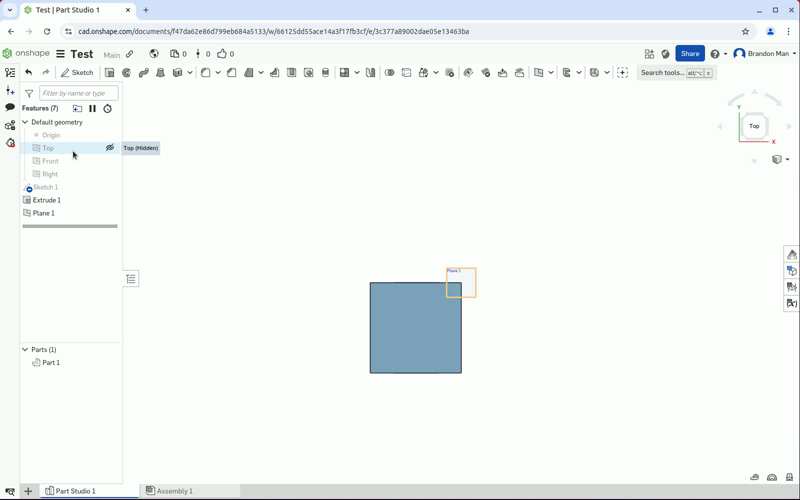
key(shift+s)
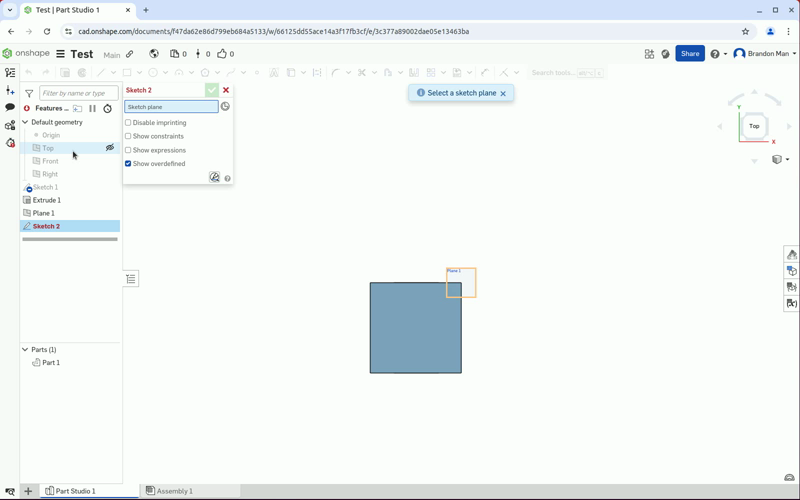
mouse_move(73, 215)
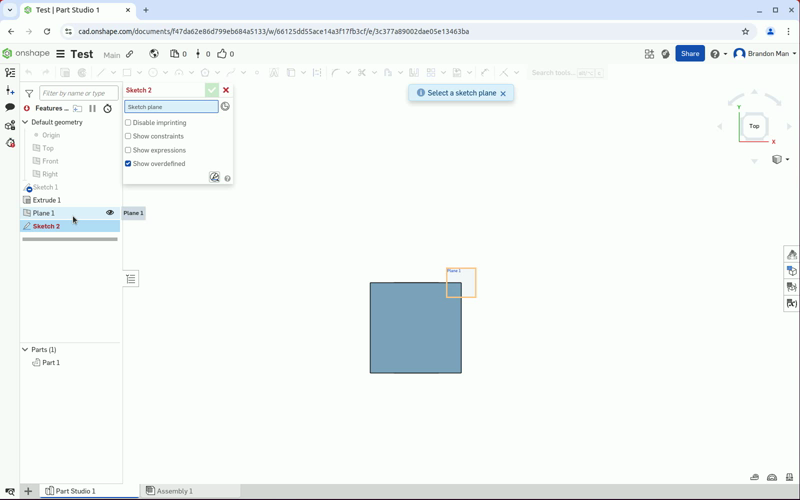
click(73, 215)
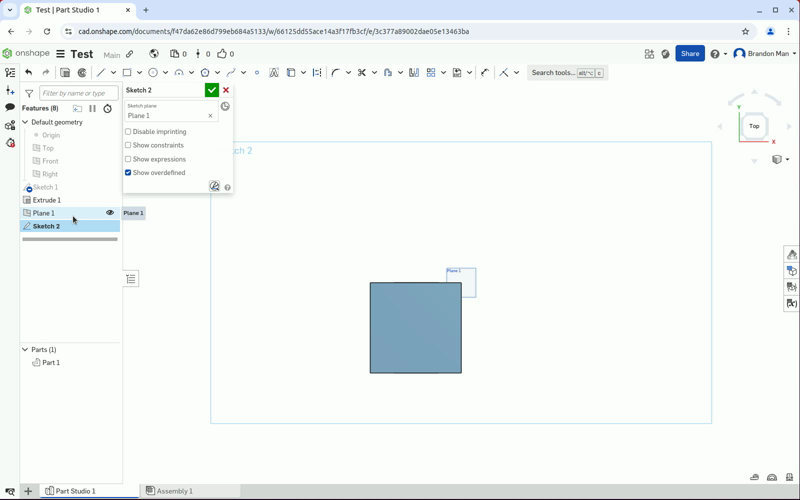
mouse_move(73, 352)
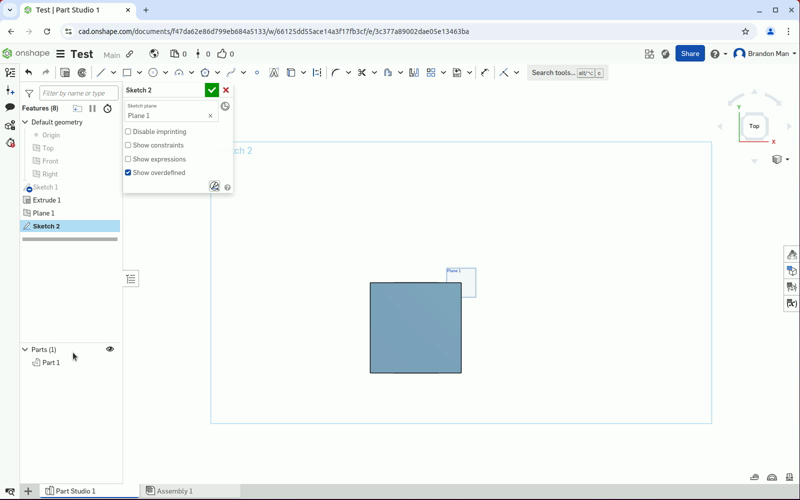
key(y)
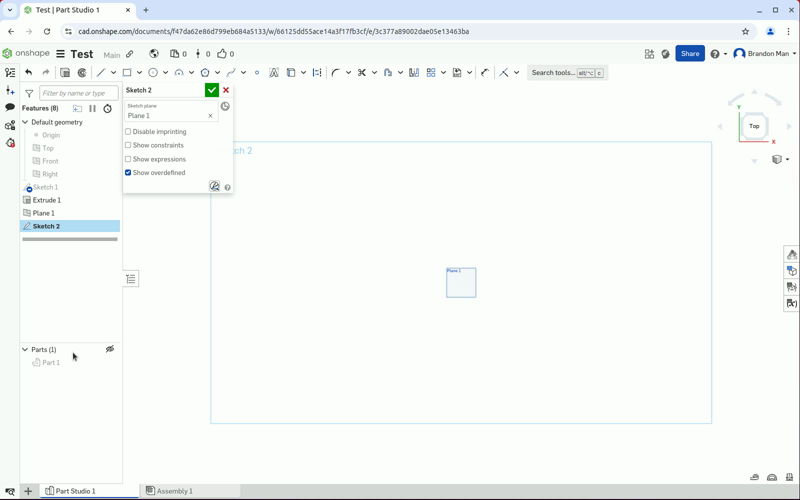
key(l)
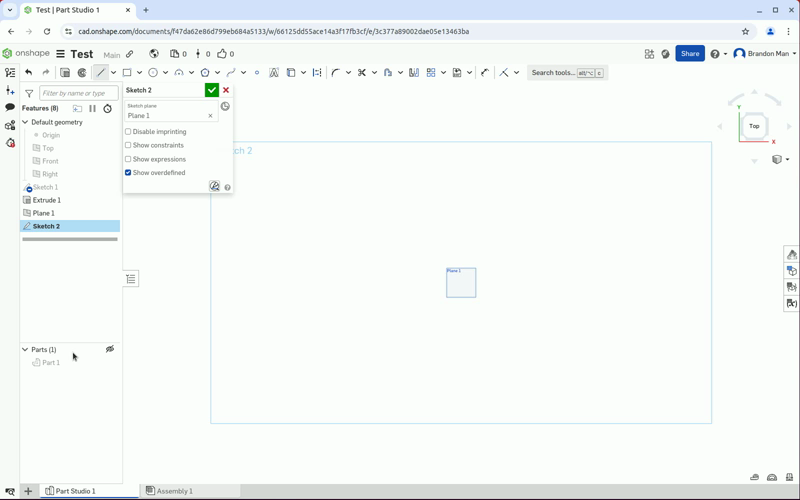
key_down(shift)
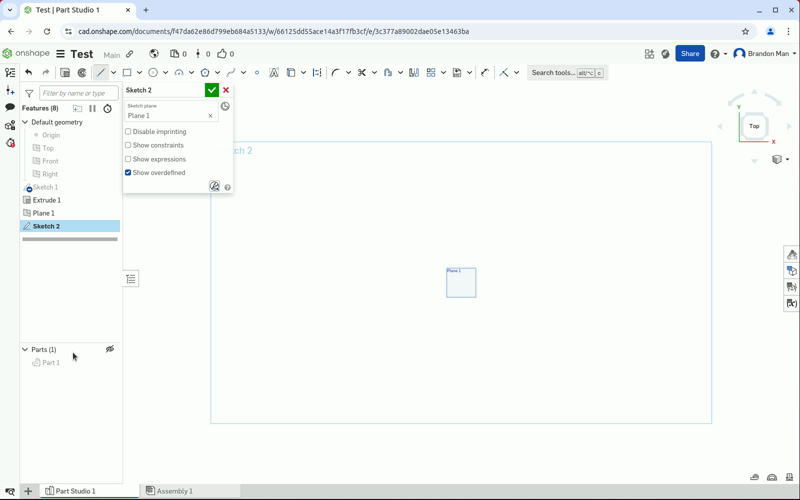
mouse_move(396, 348)
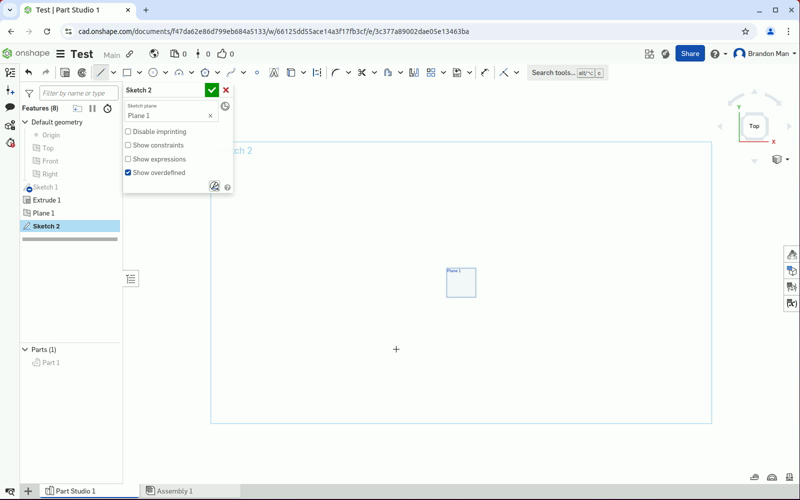
click(396, 348)
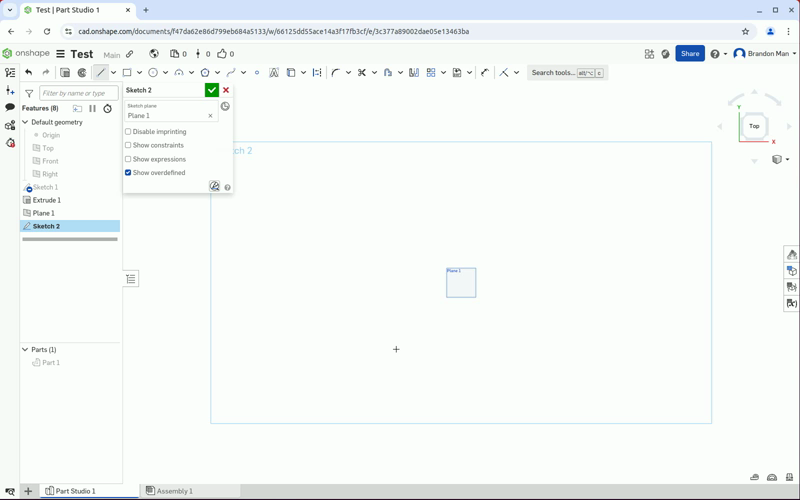
key_up(shift)
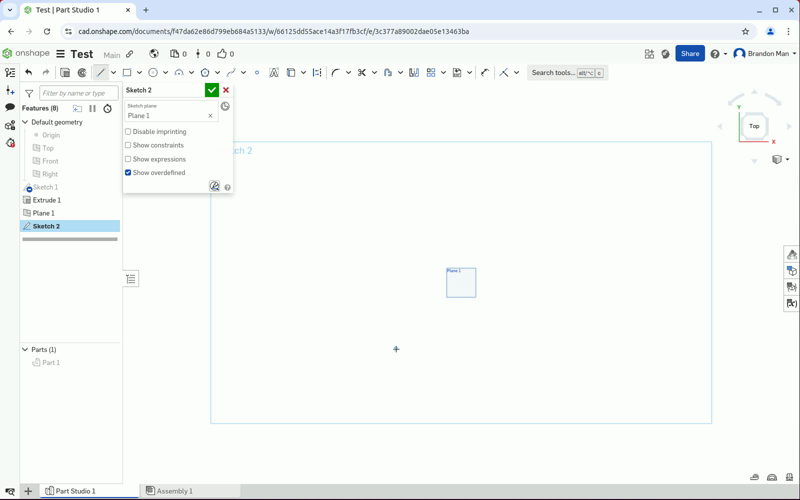
key_down(shift)
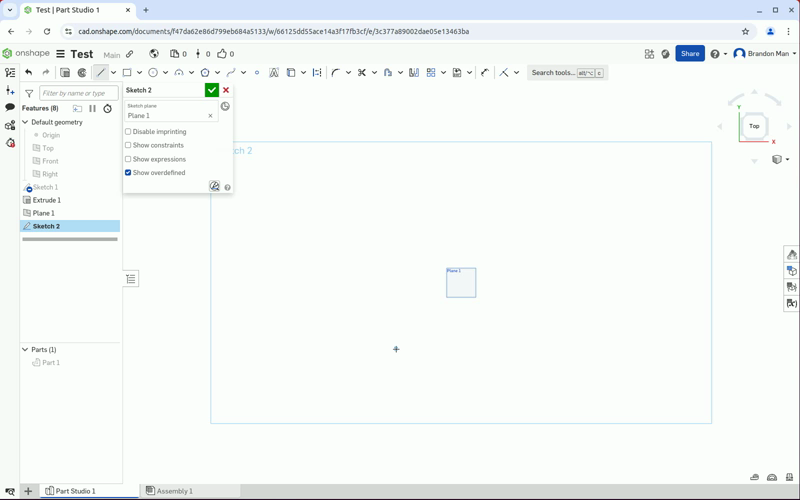
mouse_move(426, 348)
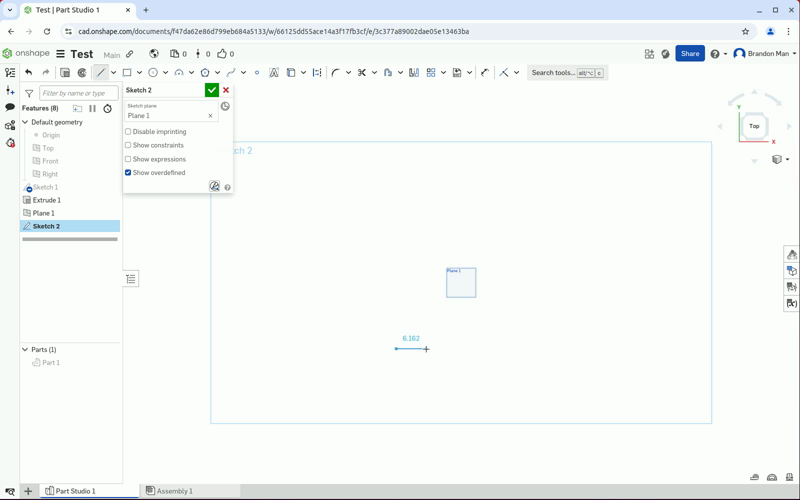
mouse_move(441, 348)
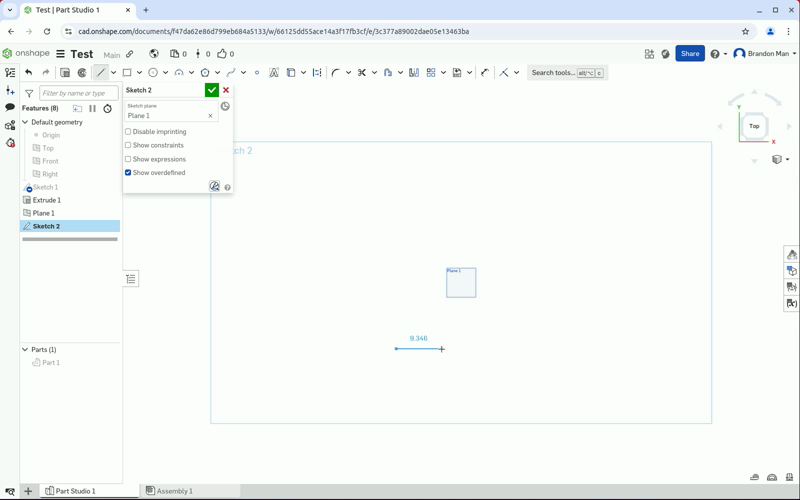
click(441, 348)
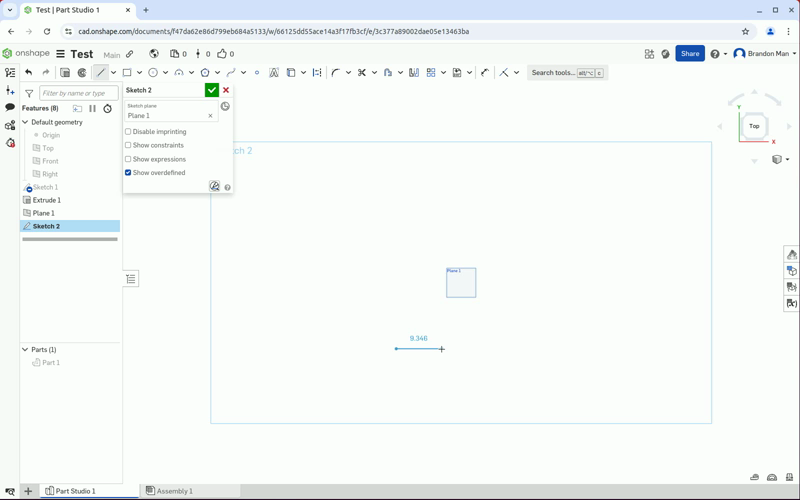
key_up(shift)
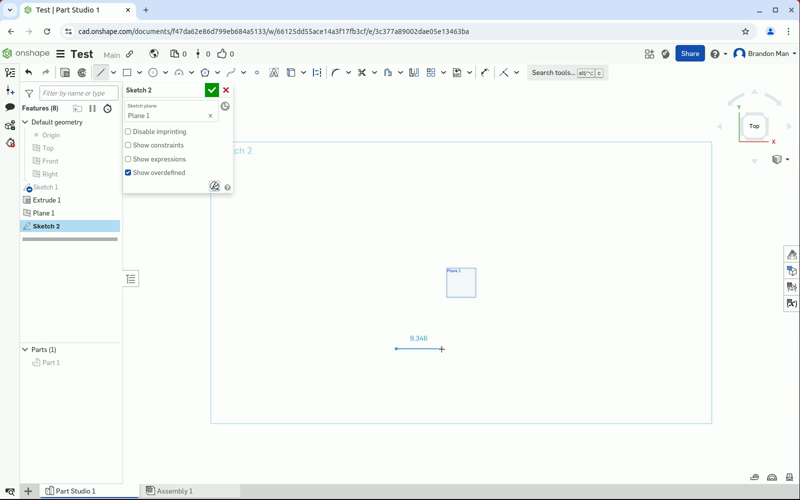
key_down(shift)
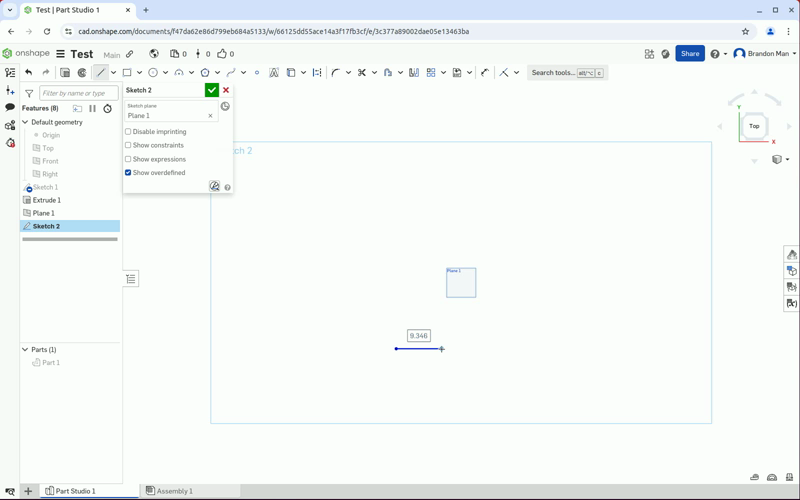
mouse_move(471, 348)
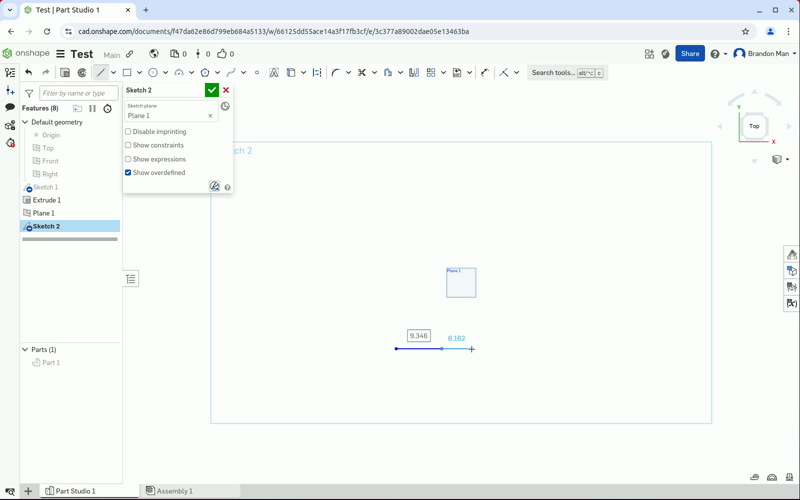
mouse_move(441, 303)
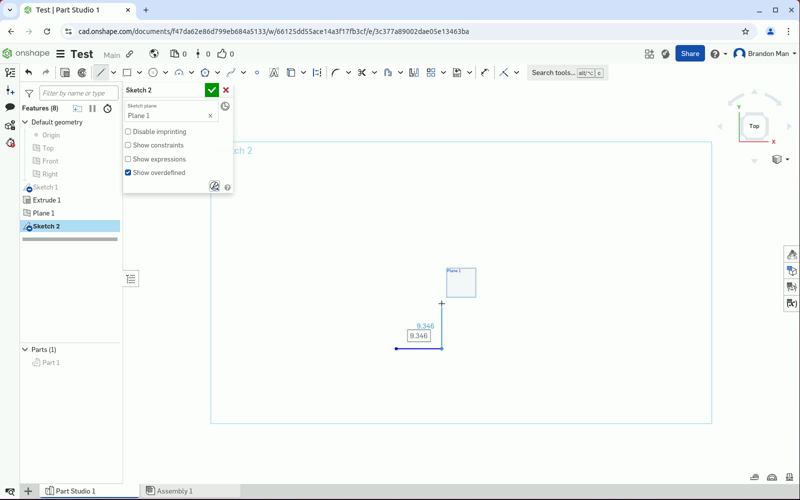
click(441, 303)
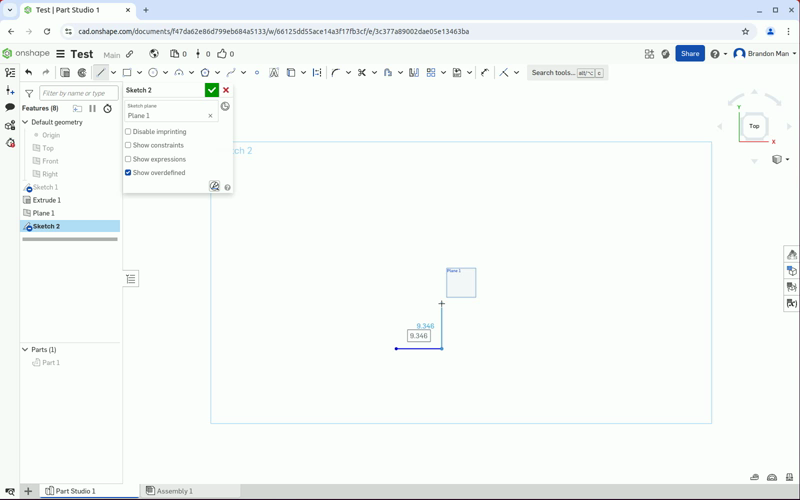
key_up(shift)
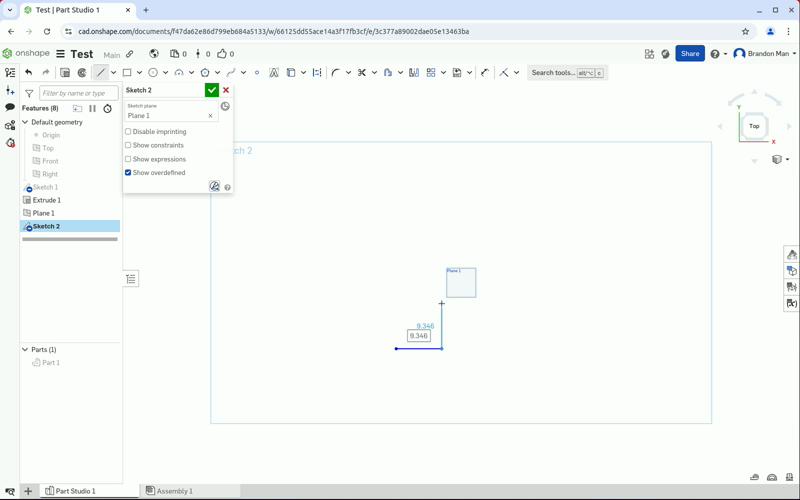
key_down(shift)
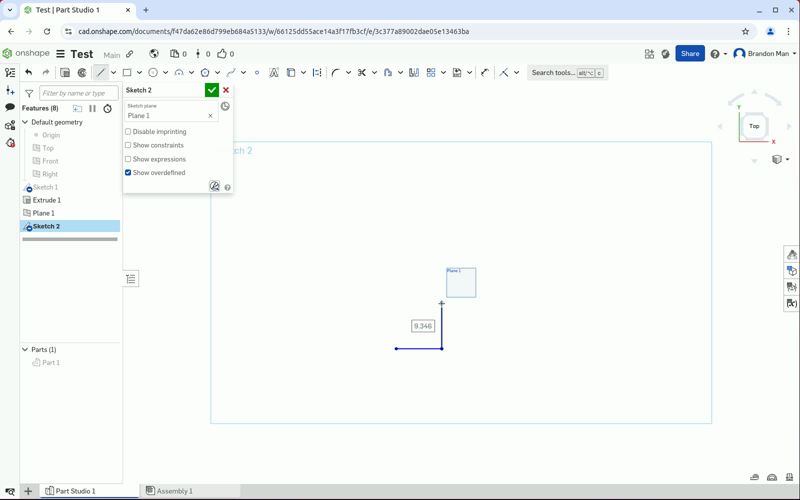
mouse_move(471, 303)
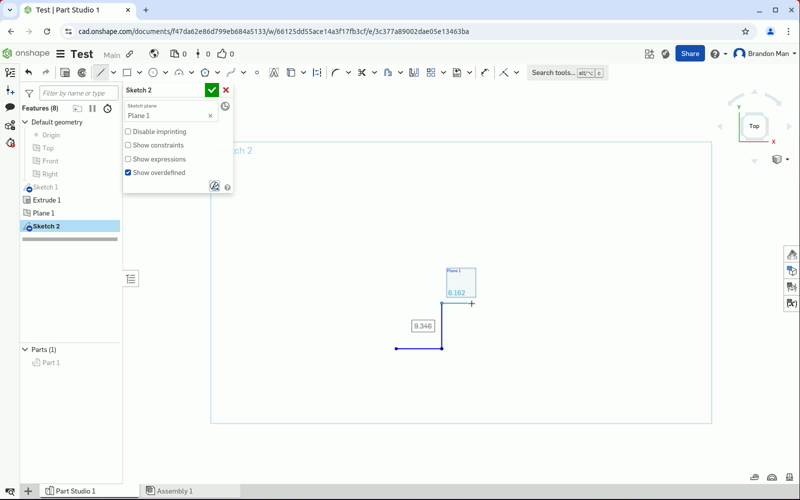
mouse_move(396, 303)
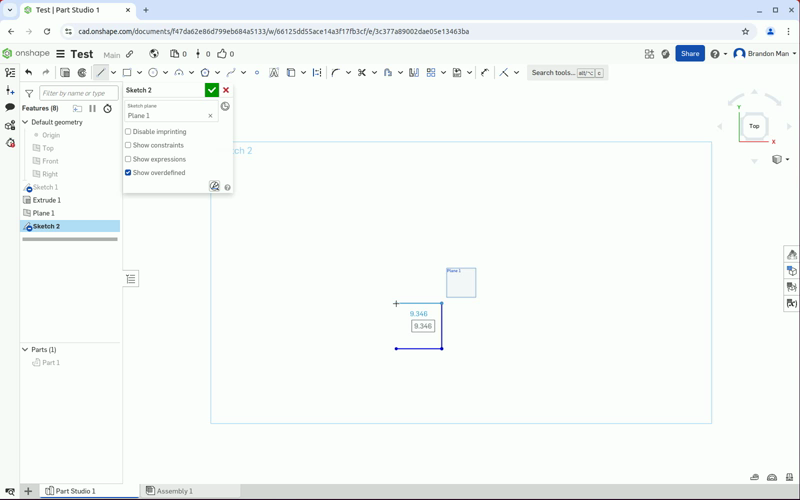
click(396, 303)
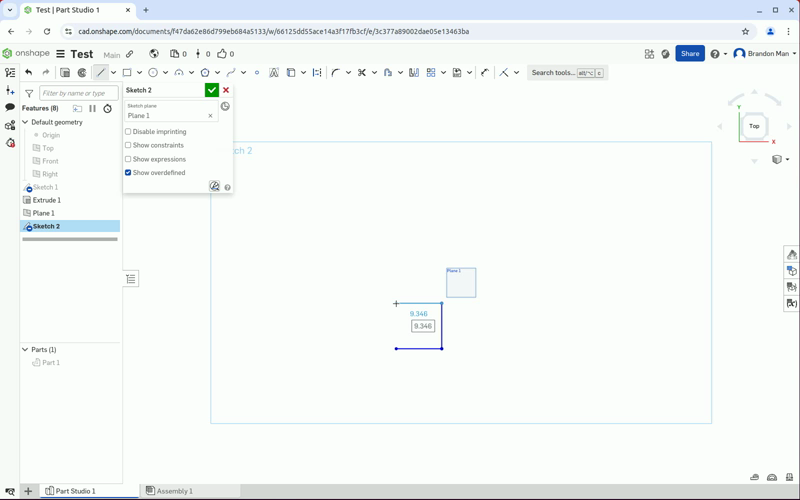
key_up(shift)
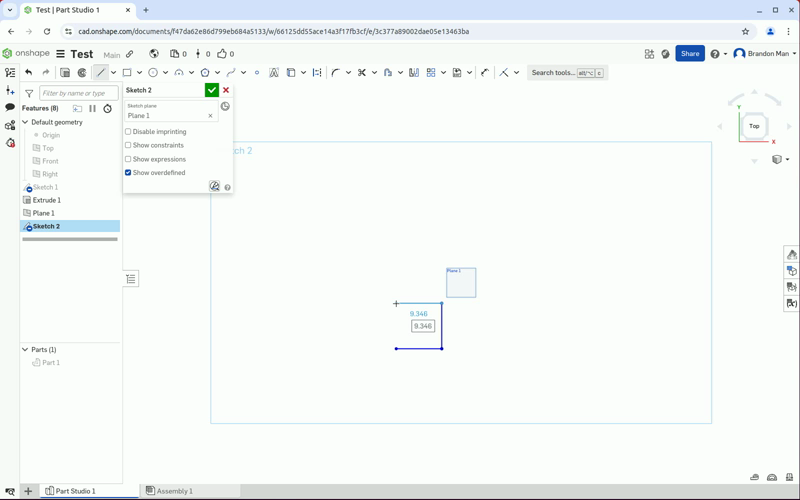
mouse_move(426, 303)
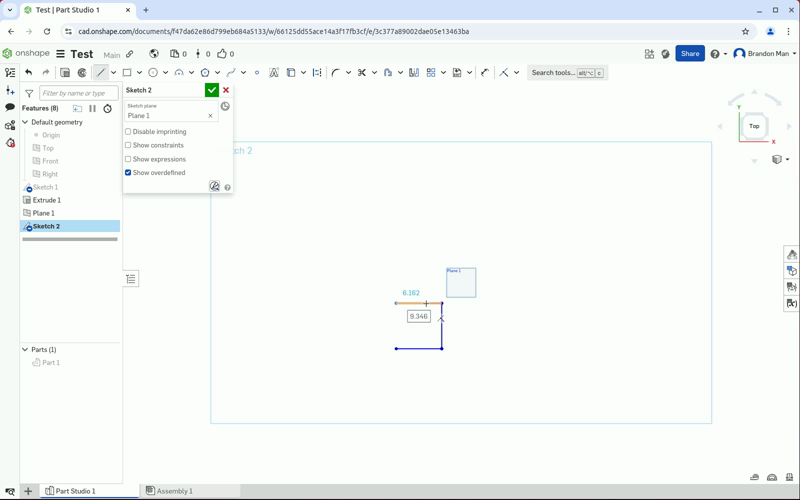
key_down(shift)
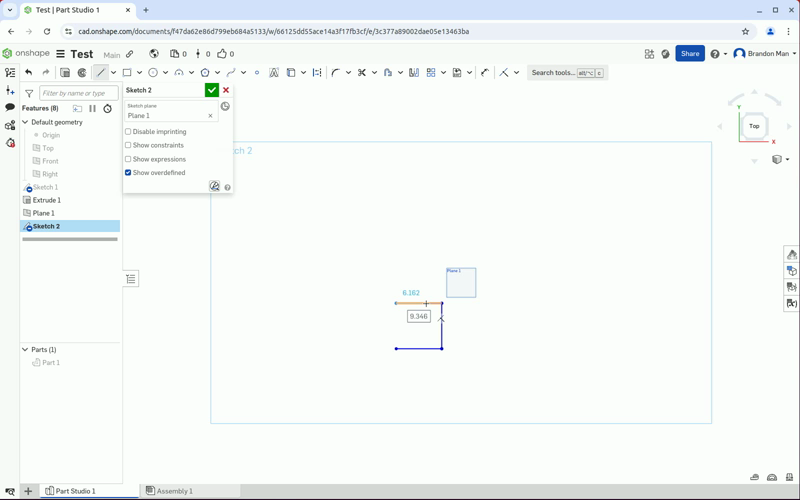
mouse_move(396, 348)
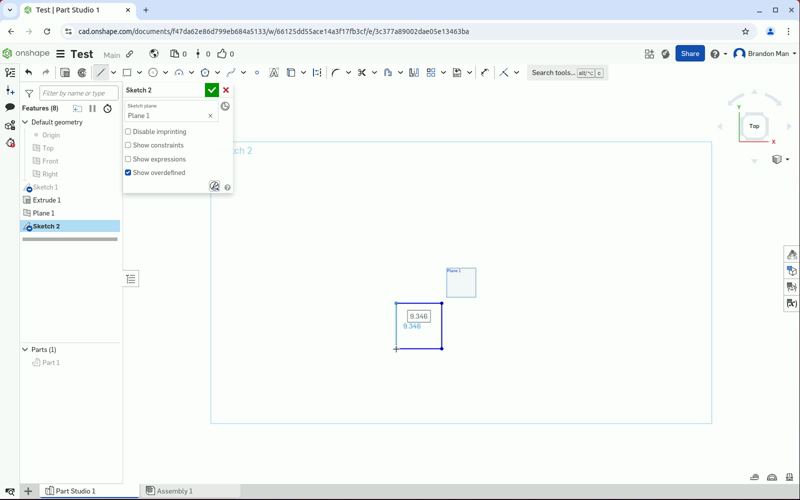
key_up(shift)
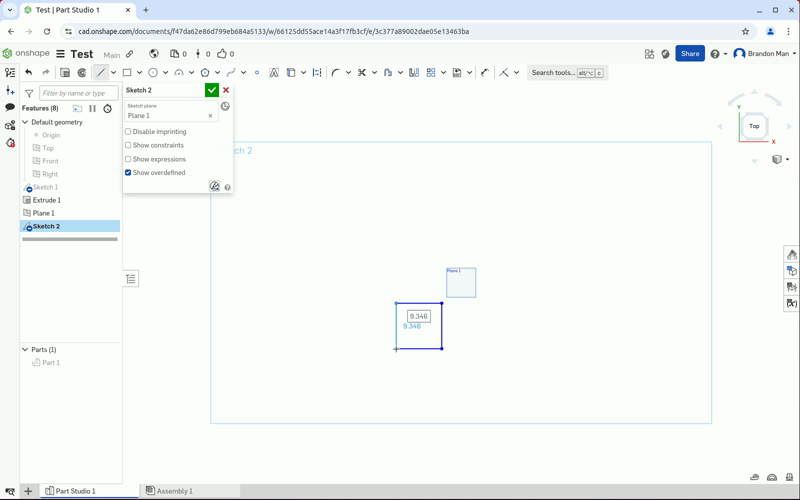
click(396, 348)
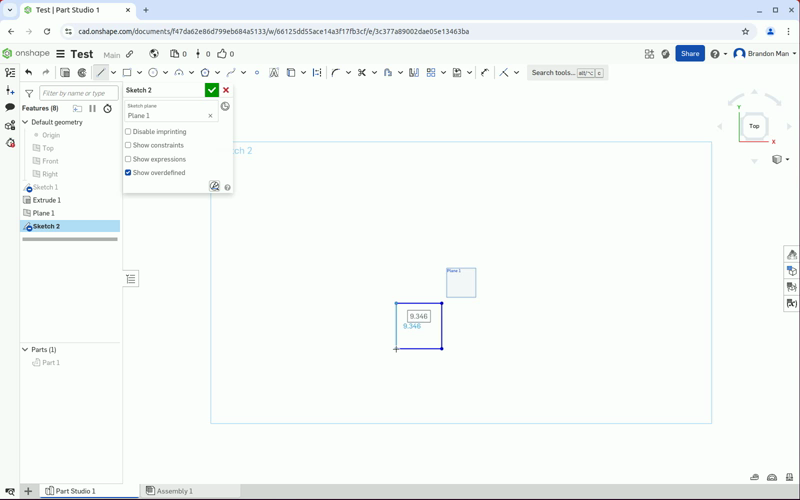
key(esc)
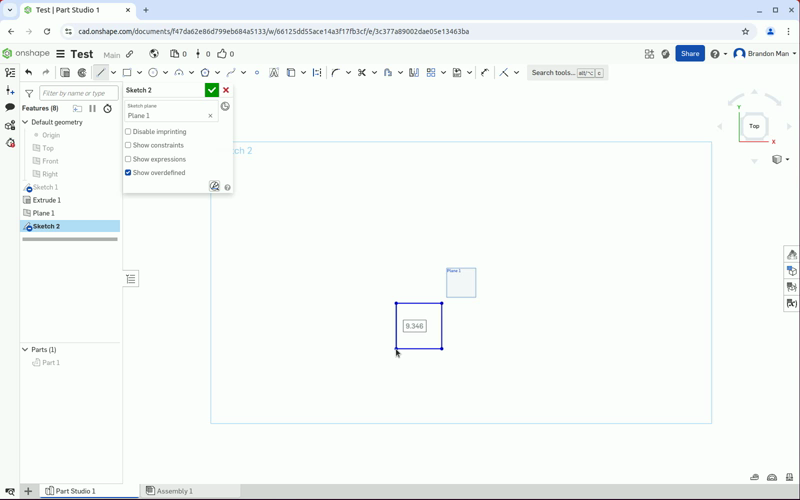
mouse_move(420, 316)
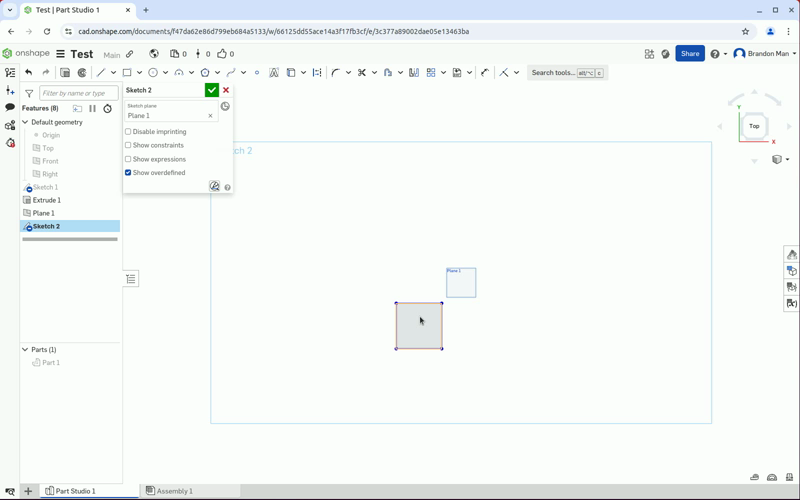
click(420, 316)
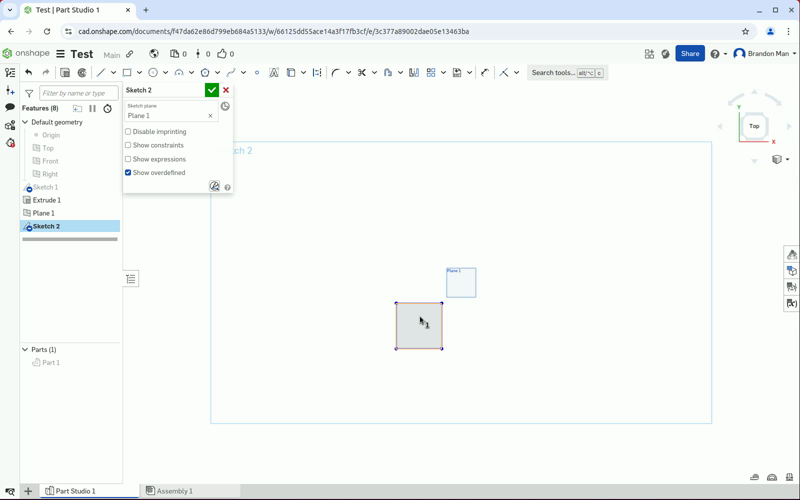
mouse_move(73, 352)
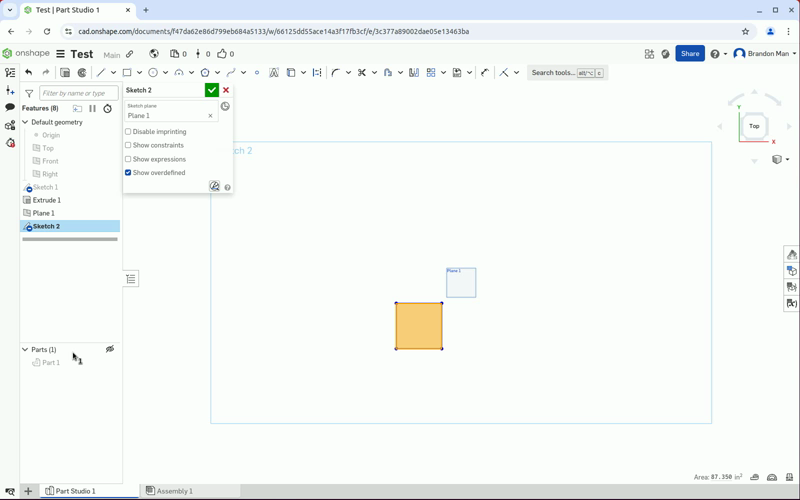
key(shift+y)
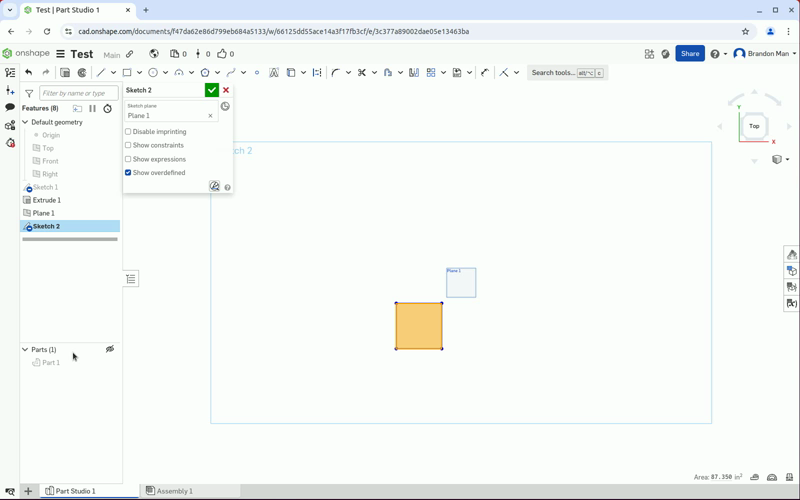
key(shift+e)
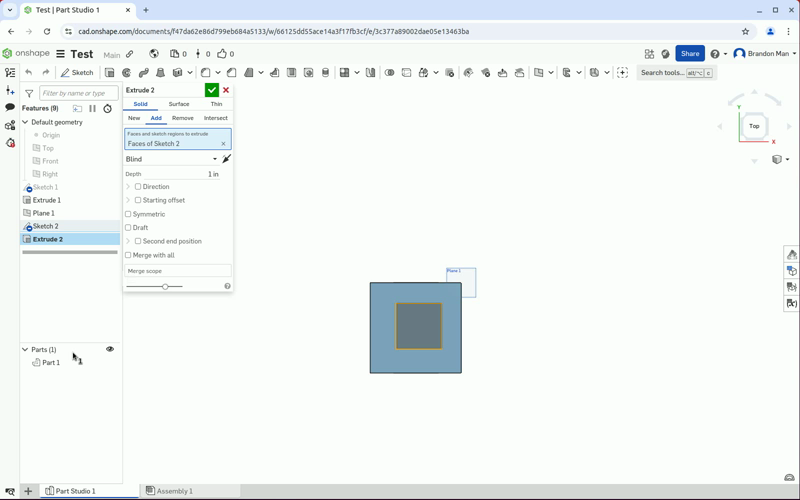
mouse_move(143, 106)
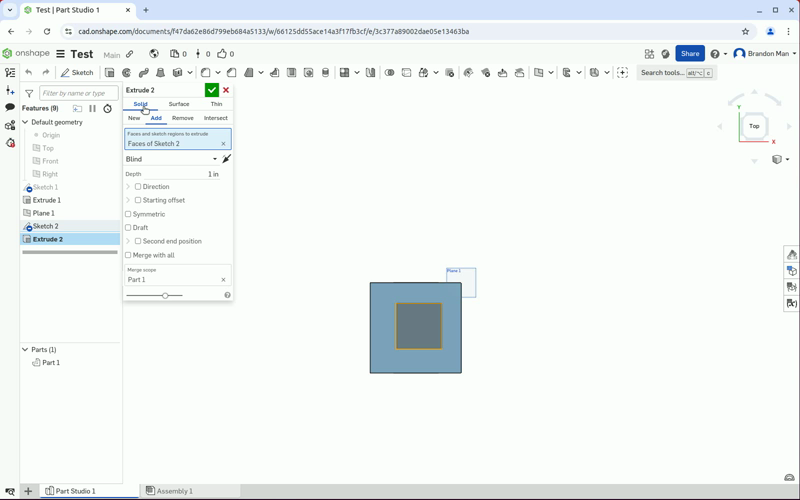
click(143, 106)
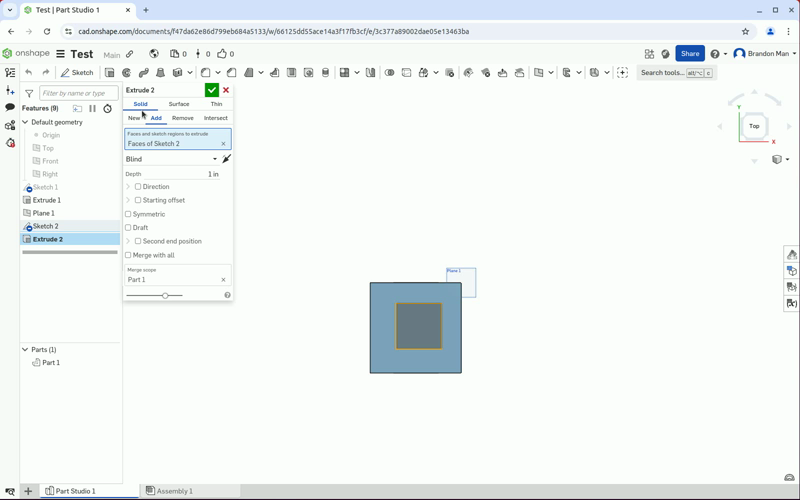
mouse_move(137, 120)
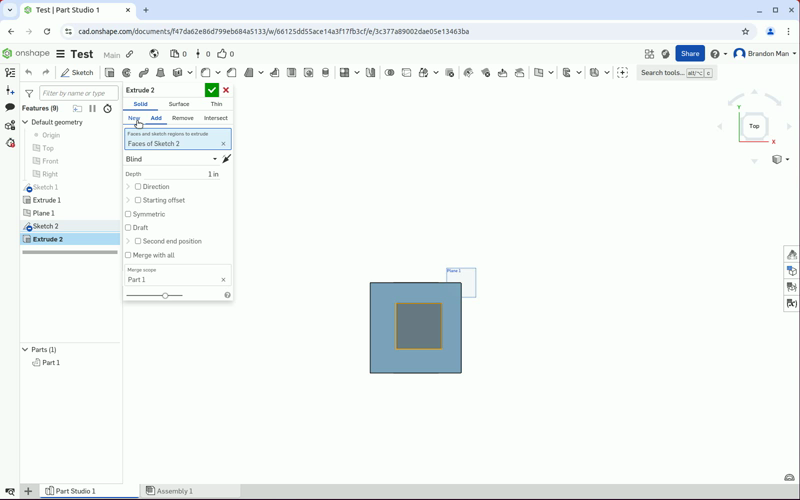
click(137, 120)
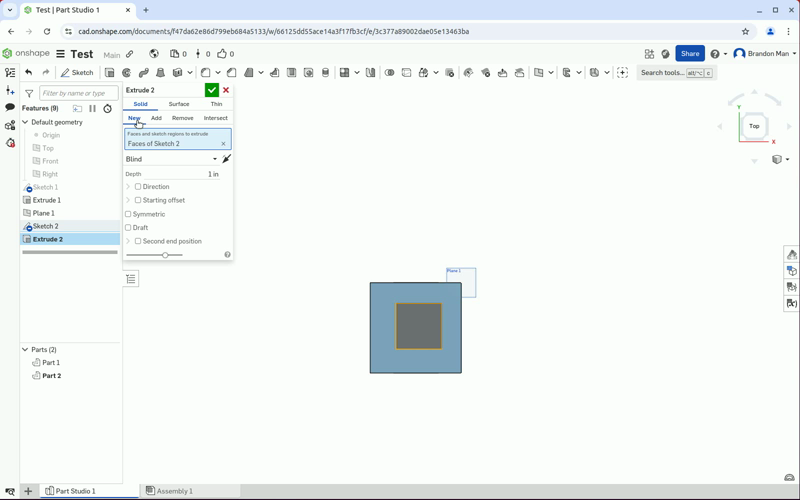
key(tab, 4)
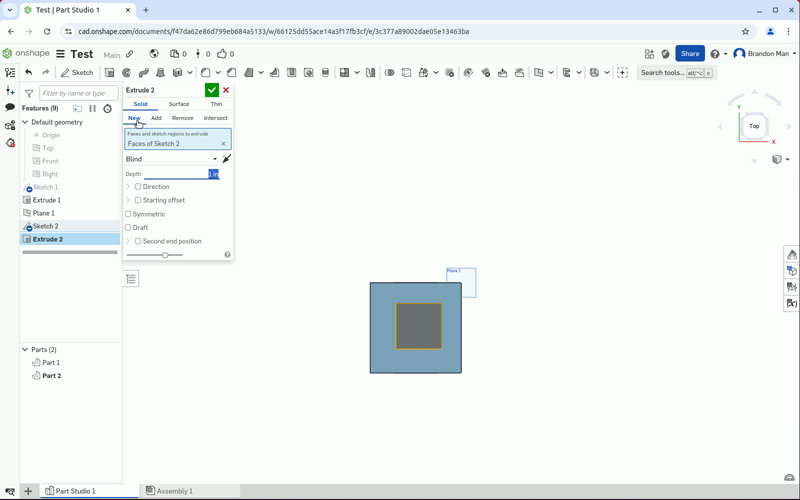
text(4.574)
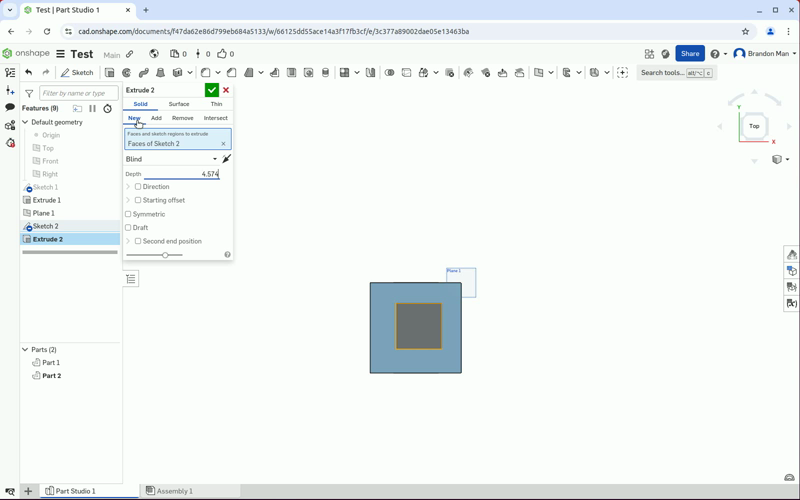
key(enter)
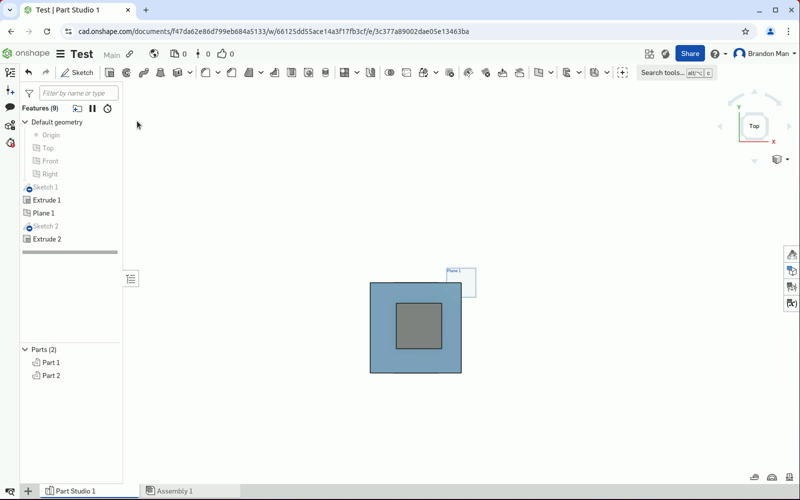
key(shift+h)
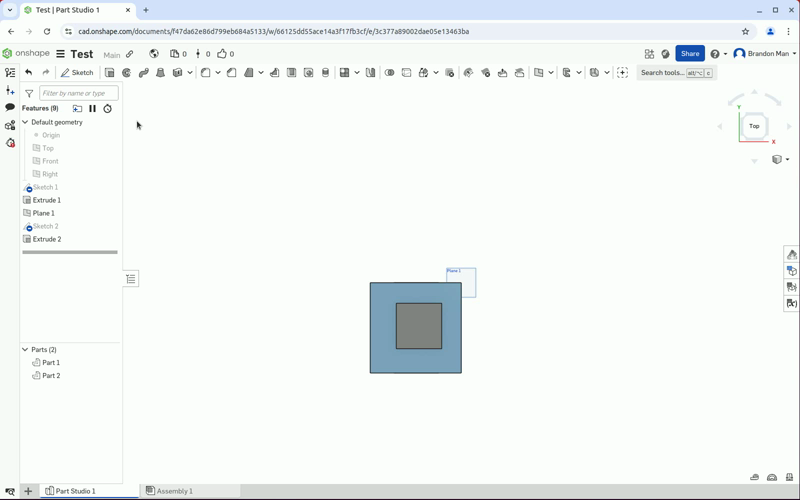
key(shift+h)
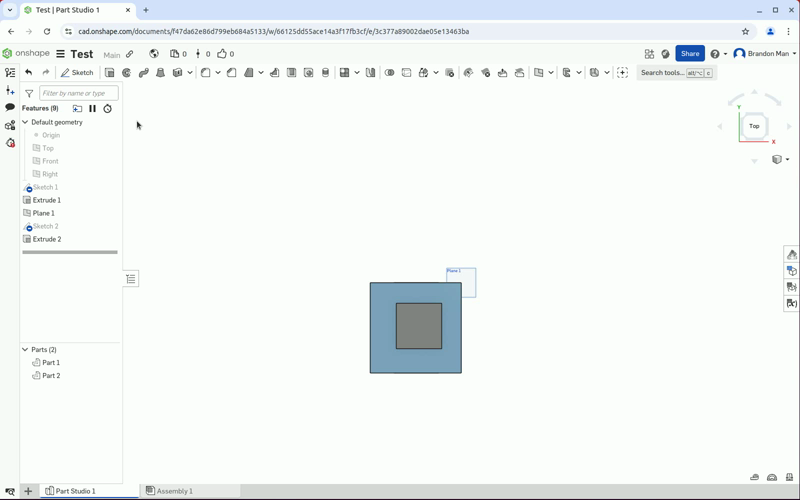
mouse_move(73, 189)
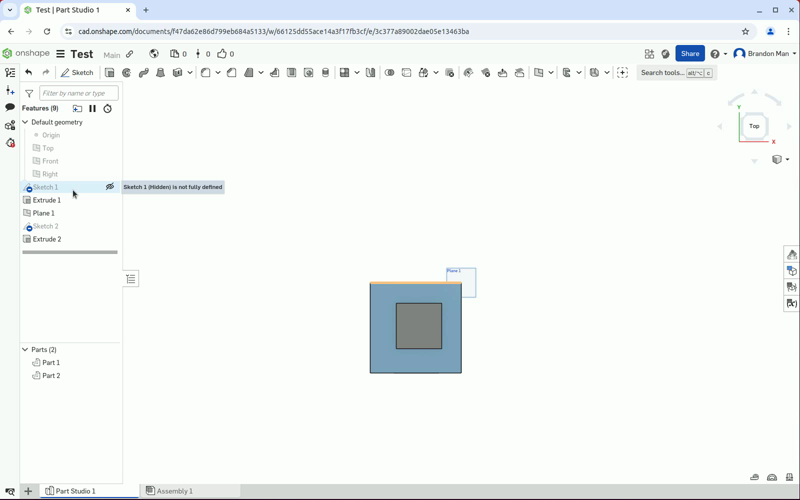
click(73, 189)
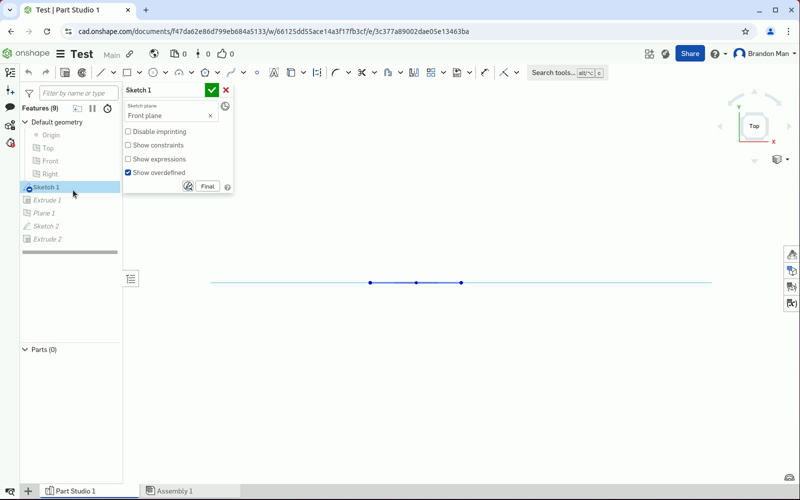
mouse_move(229, 92)
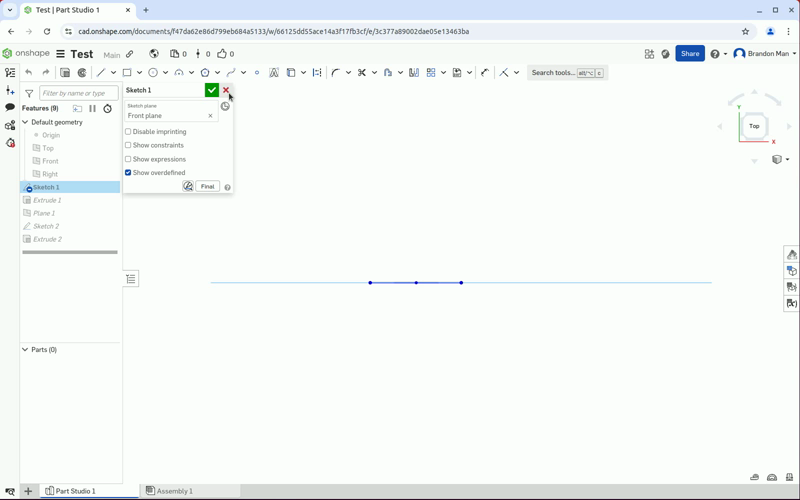
click(229, 92)
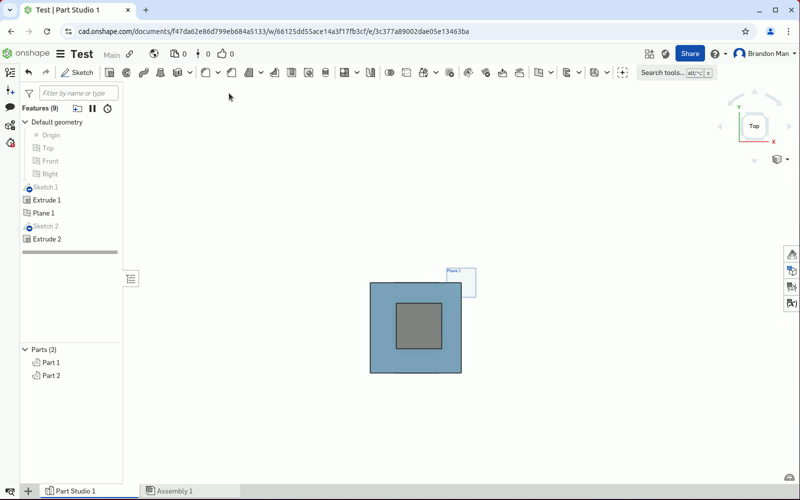
mouse_move(73, 352)
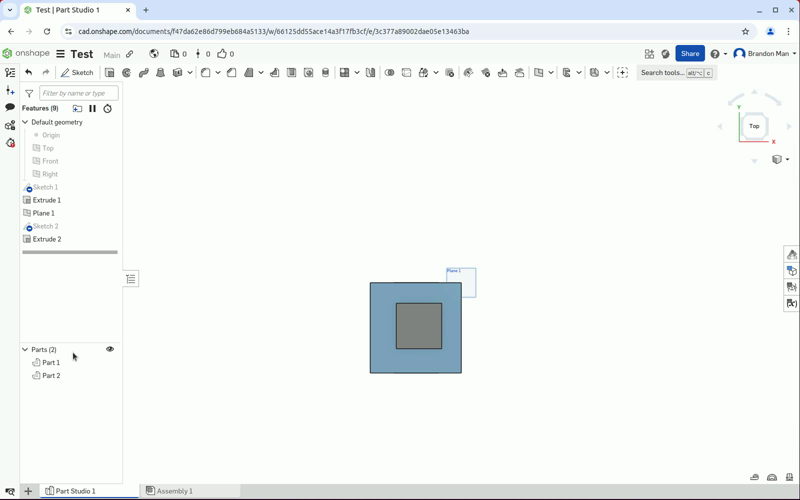
key(y)
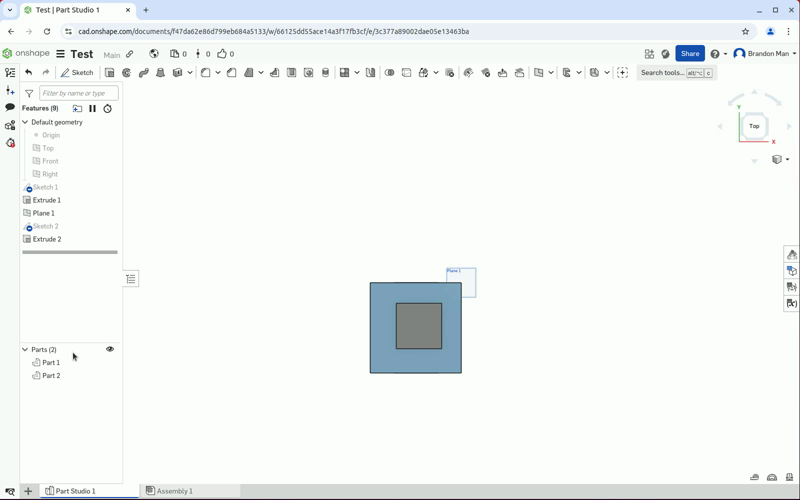
key(shift+p)
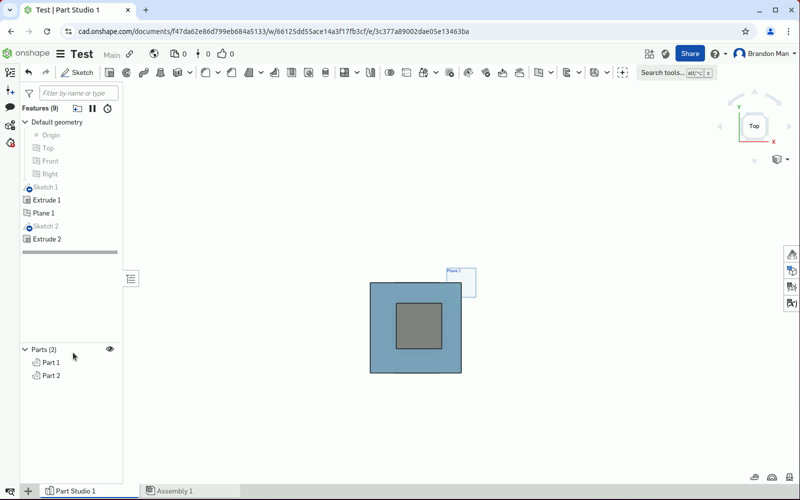
key(space)
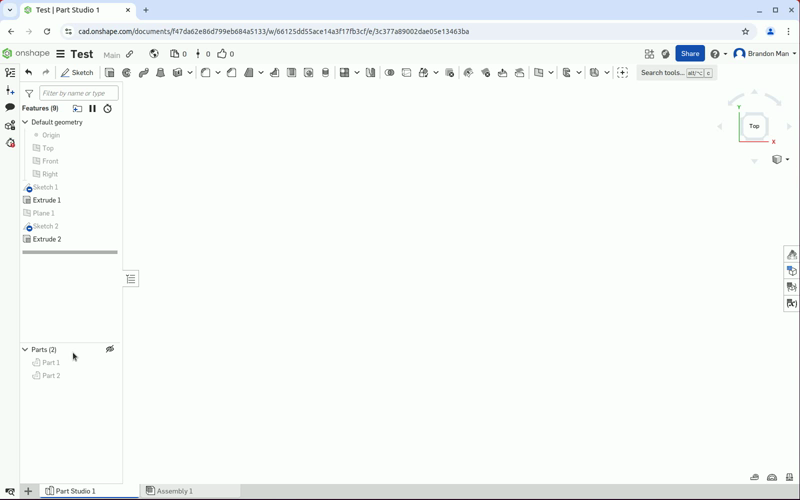
key_down(shift)
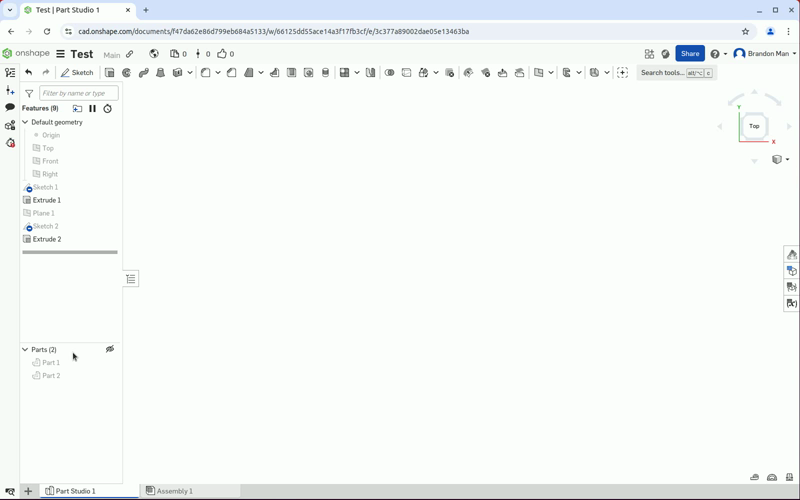
key(up)
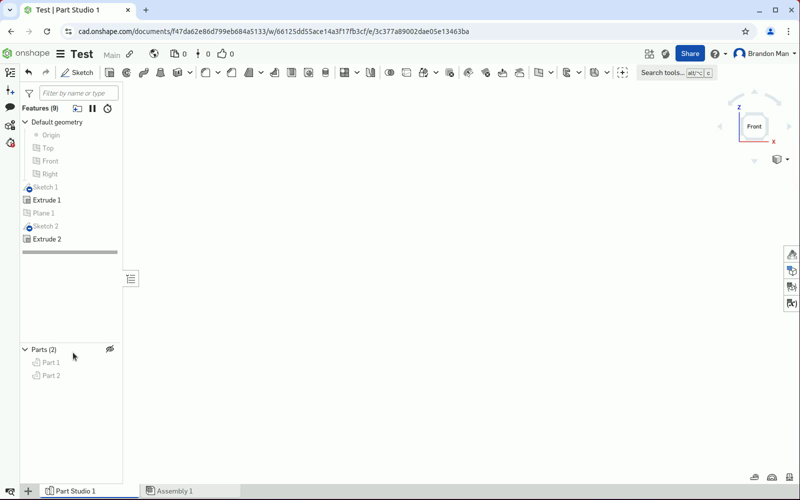
key_up(shift)
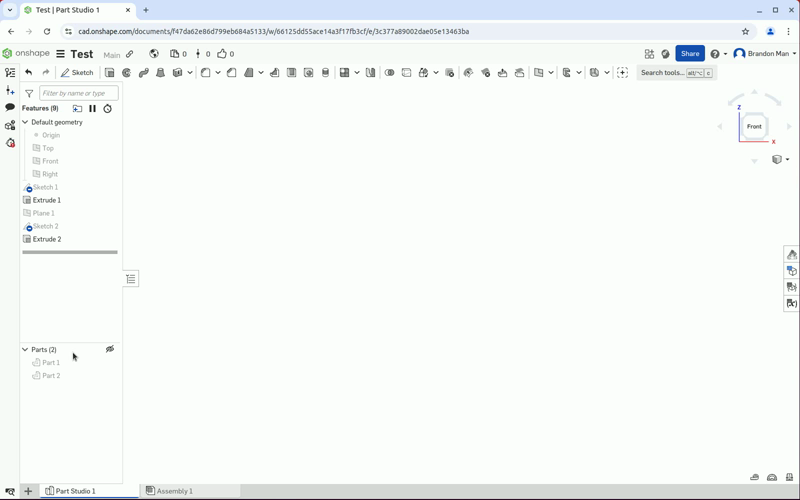
key(space)
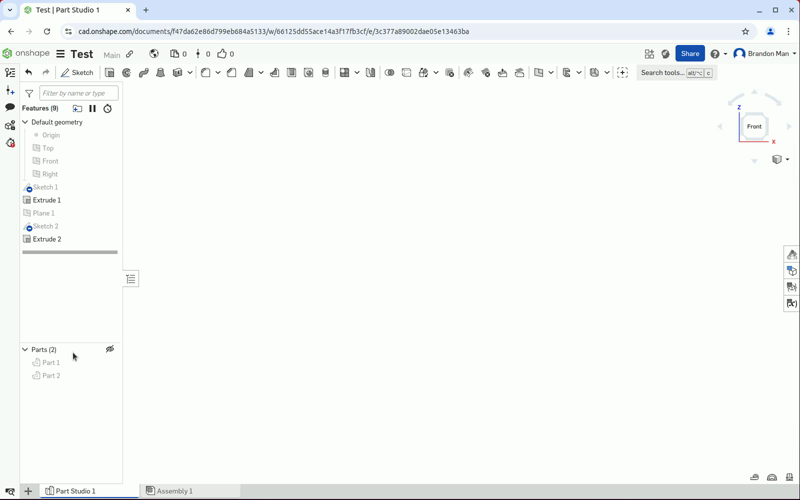
key_down(shift)
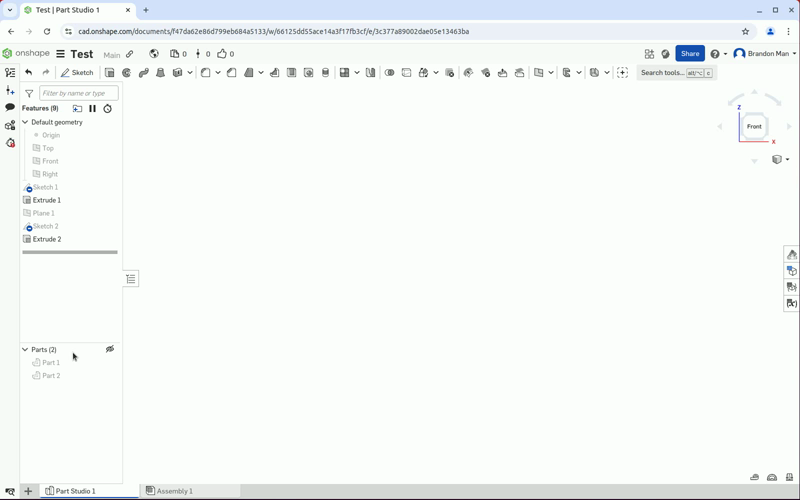
key(left)
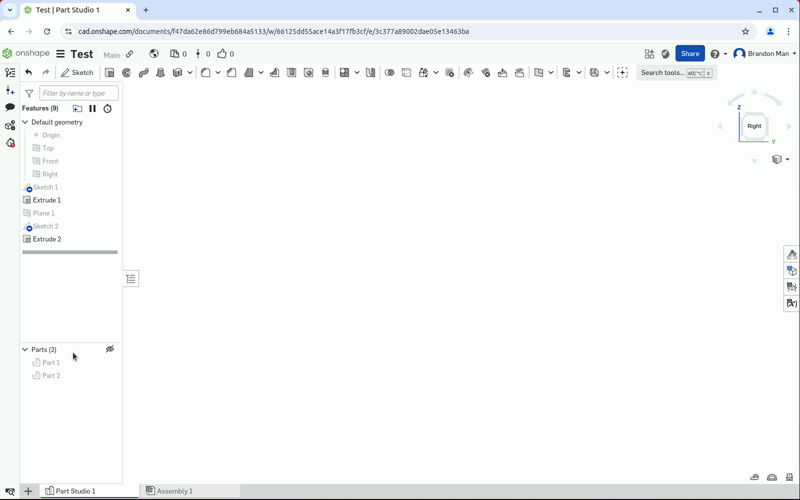
key_up(shift)
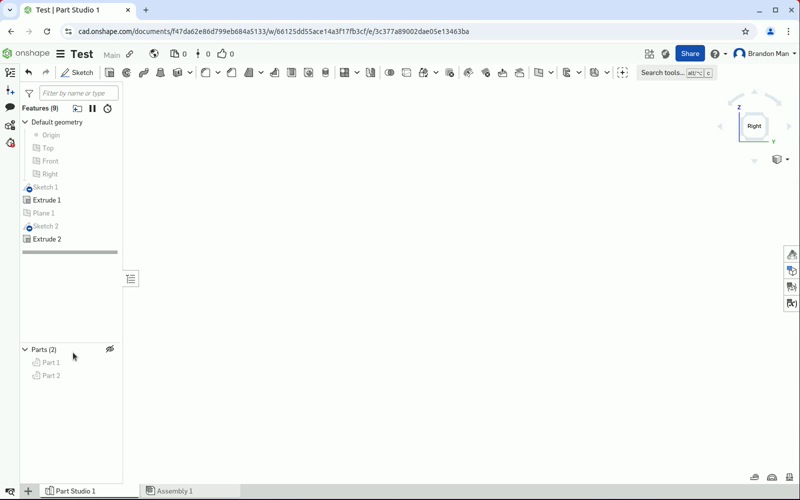
mouse_move(73, 352)
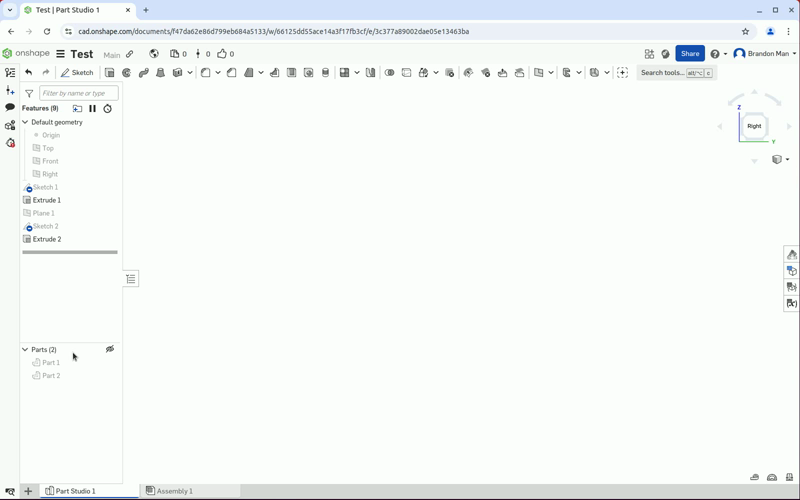
key(shift+y)
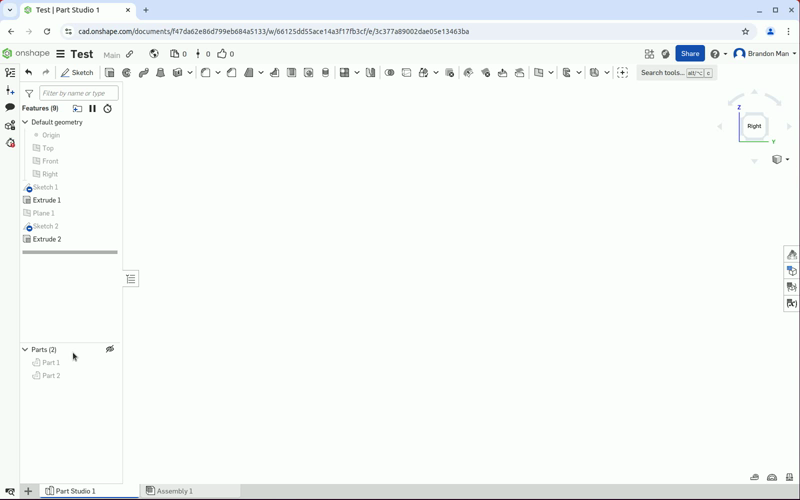
key(shift+s)
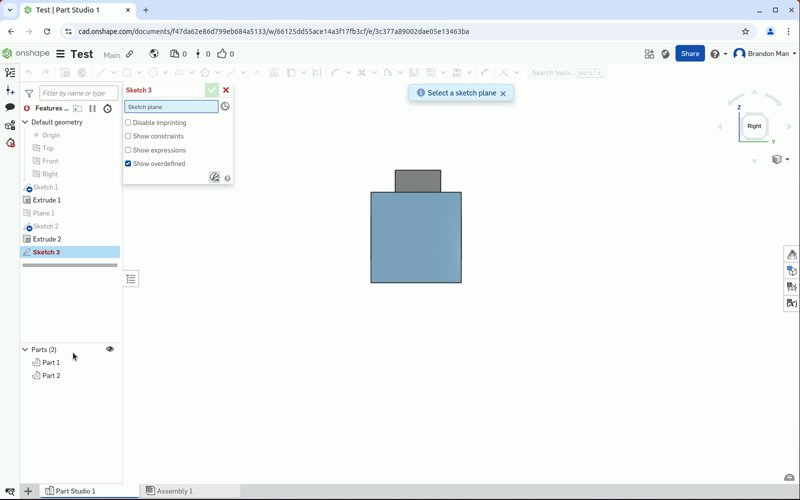
mouse_move(73, 176)
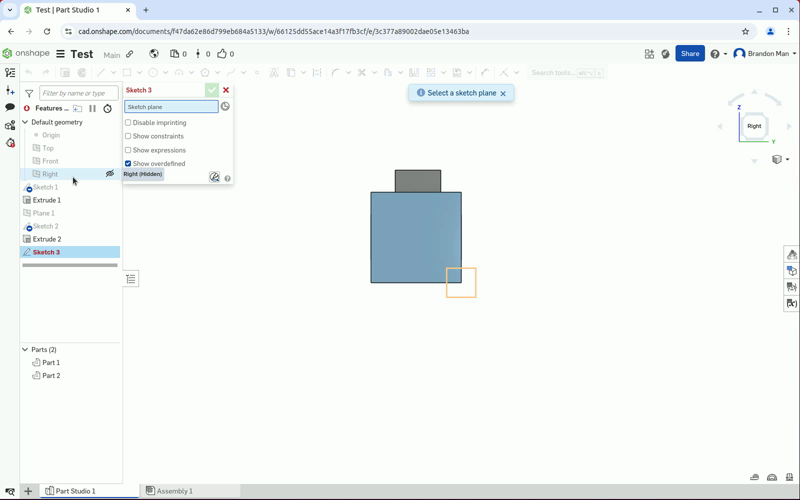
click(73, 176)
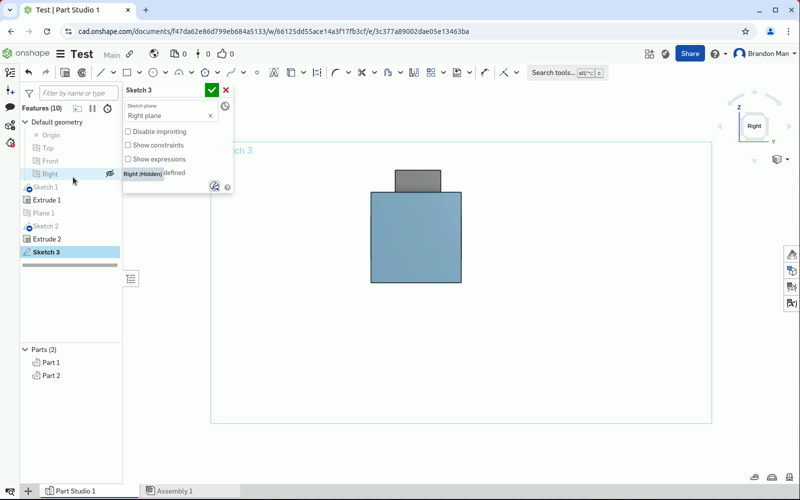
mouse_move(73, 352)
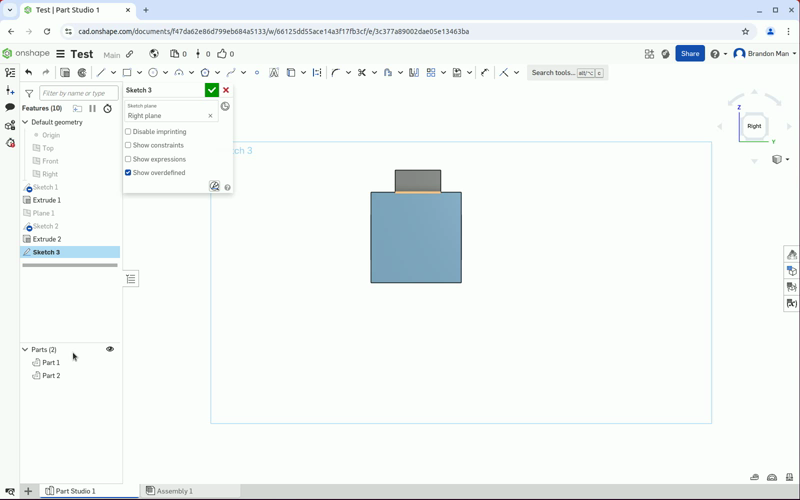
key(y)
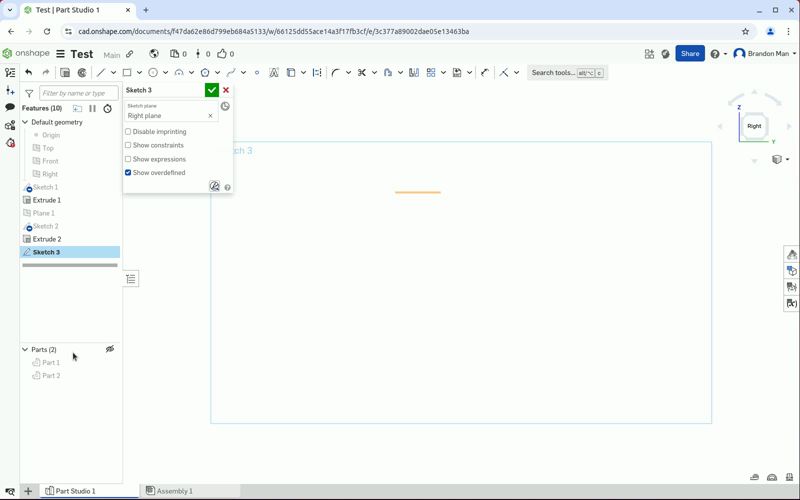
key(c)
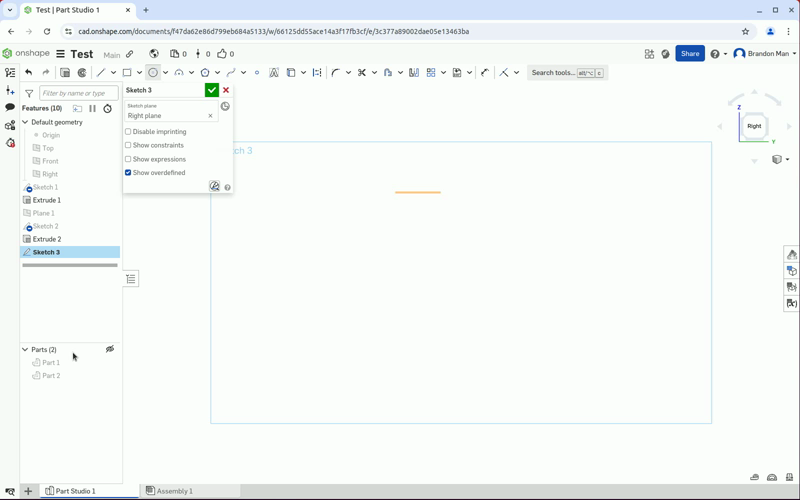
key_down(shift)
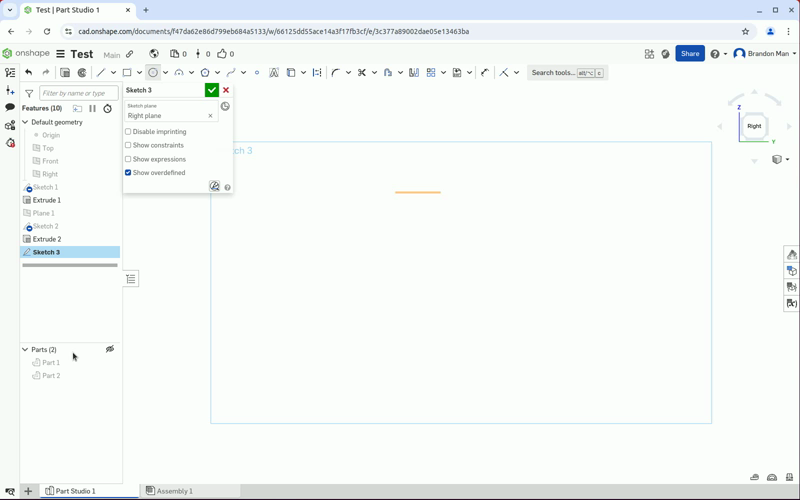
mouse_move(415, 238)
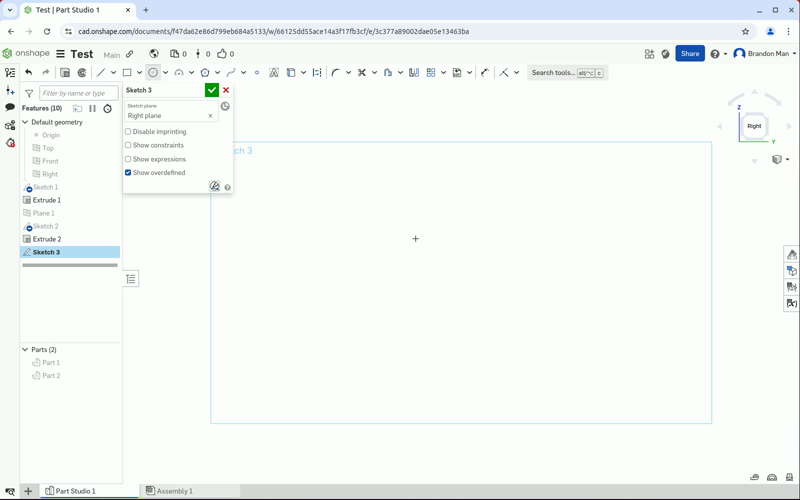
click(415, 238)
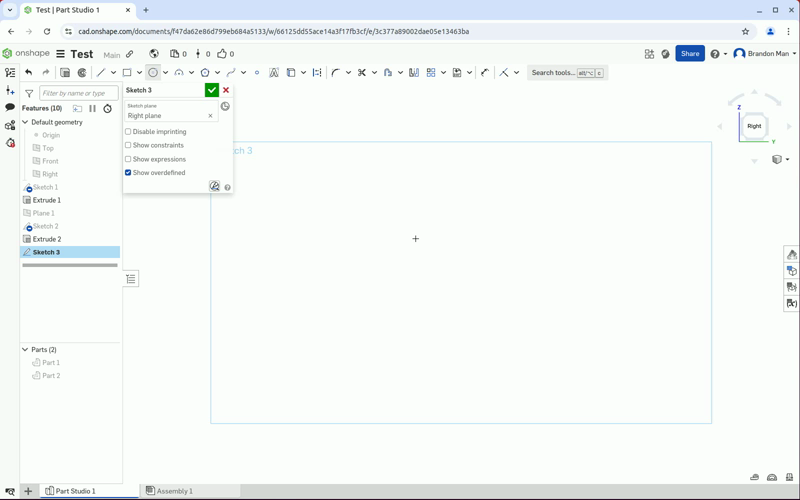
key_up(shift)
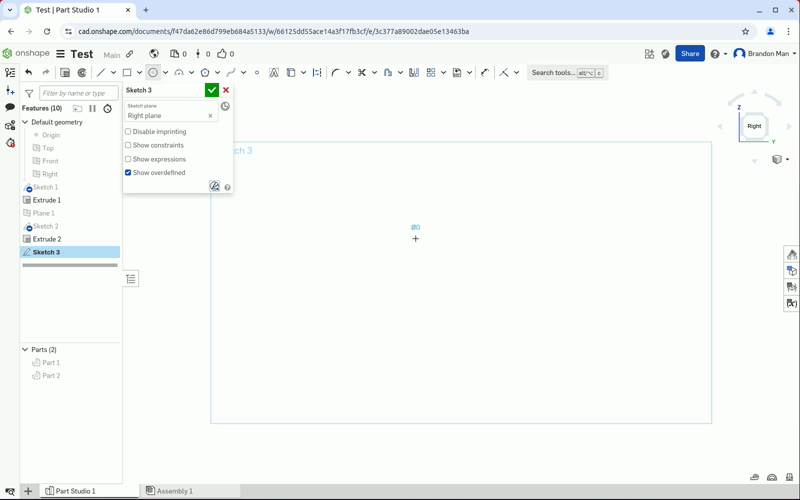
mouse_move(438, 238)
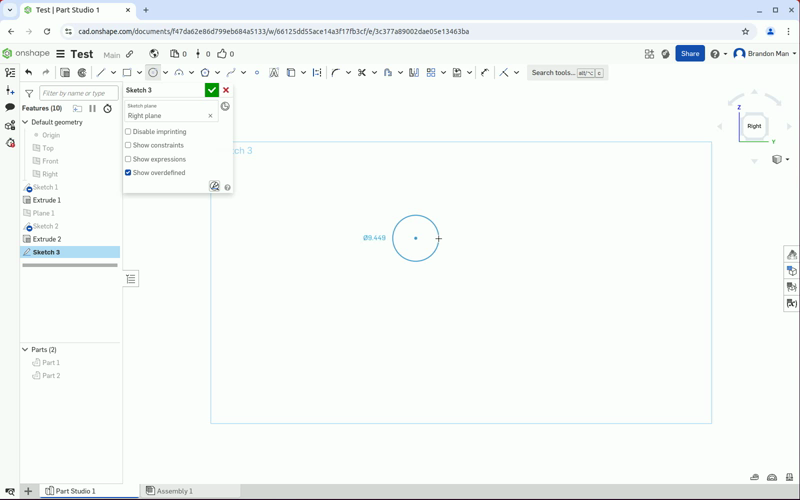
click(438, 238)
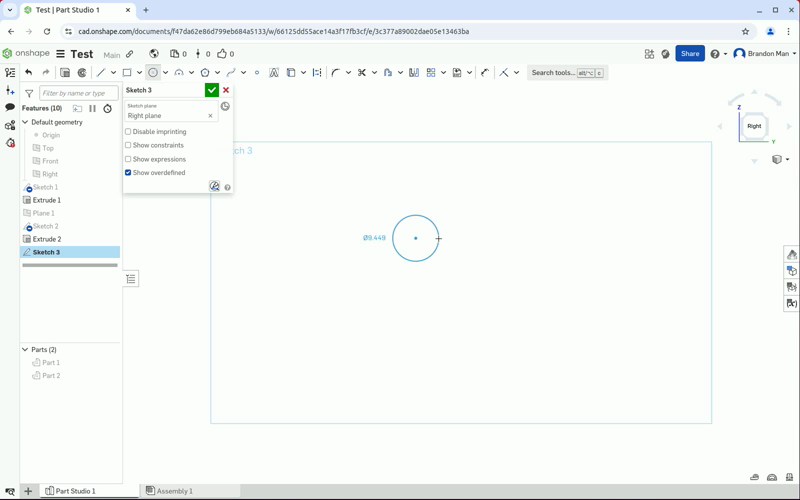
key(esc)
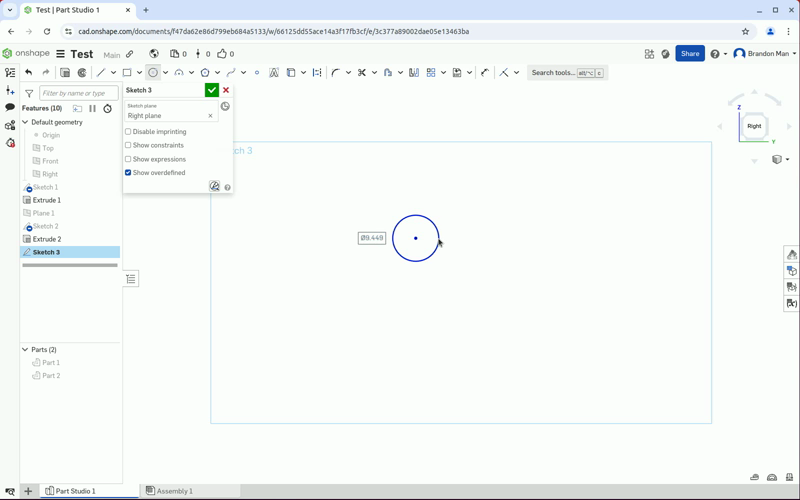
mouse_move(419, 222)
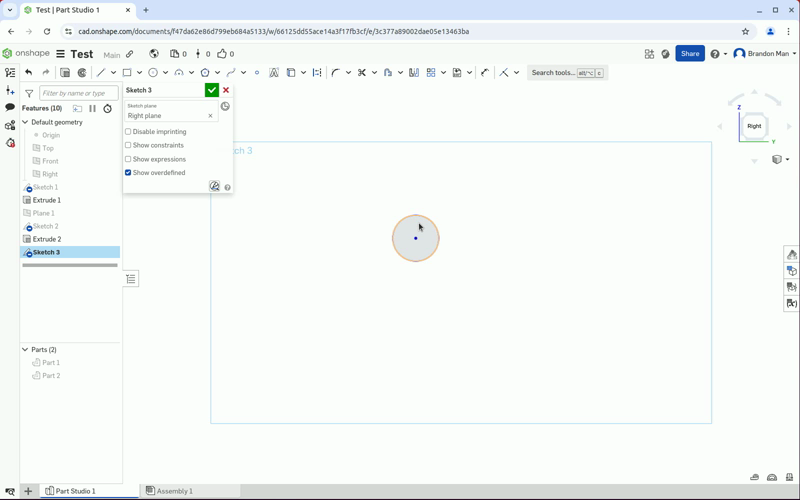
scroll(6)
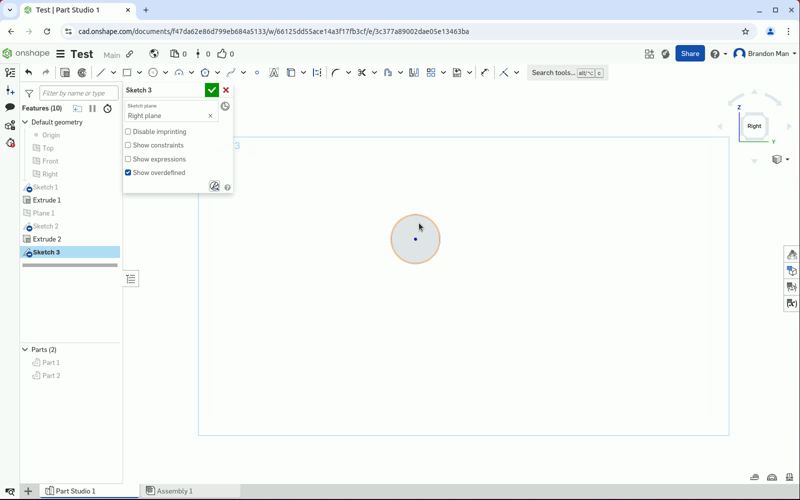
scroll(6)
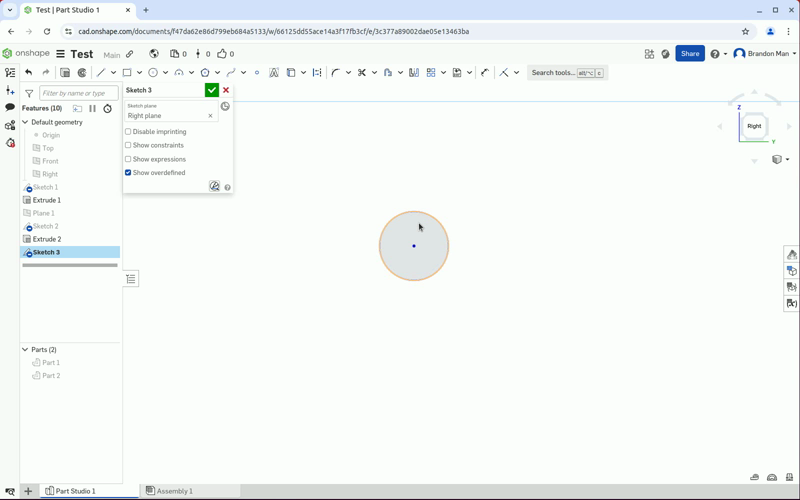
scroll(6)
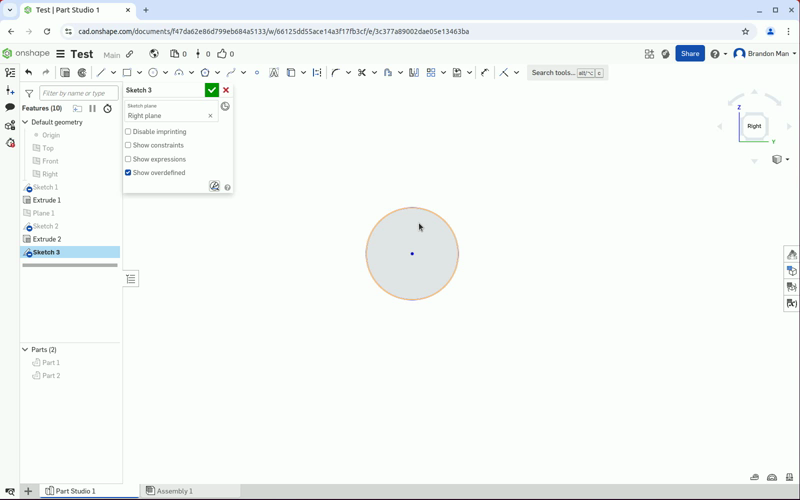
scroll(6)
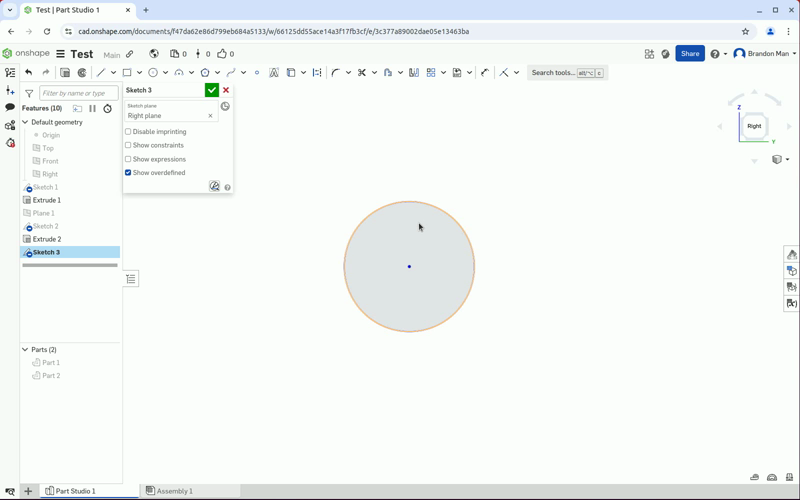
scroll(6)
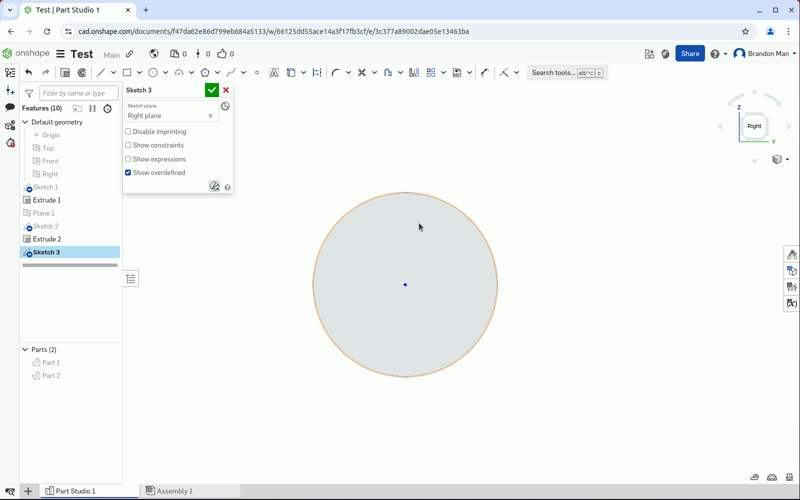
scroll(6)
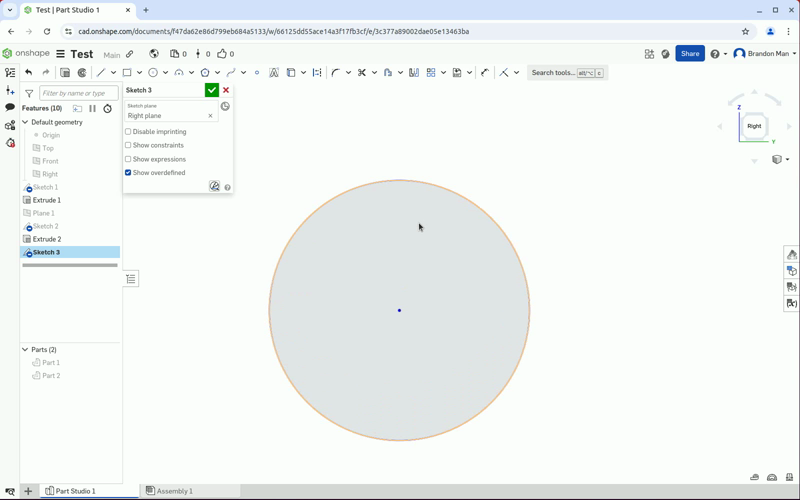
scroll(6)
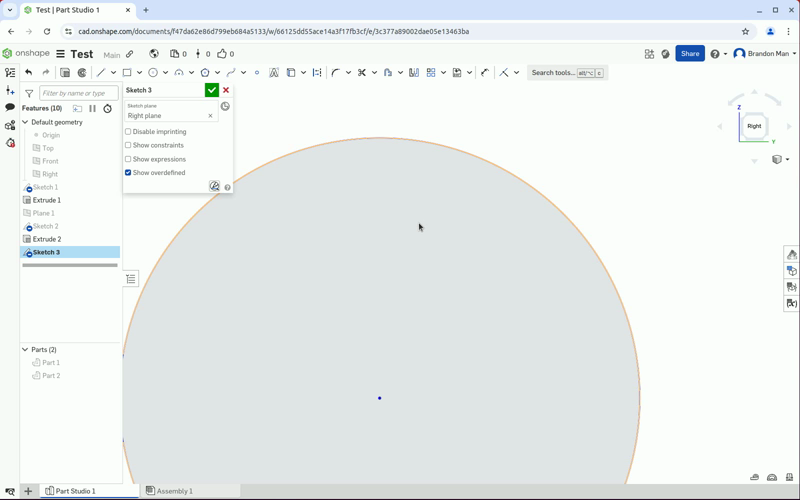
click(419, 222)
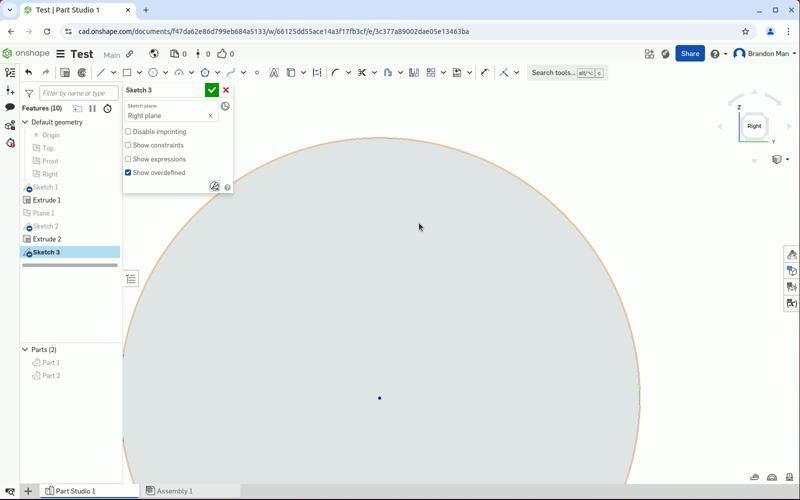
scroll(-6)
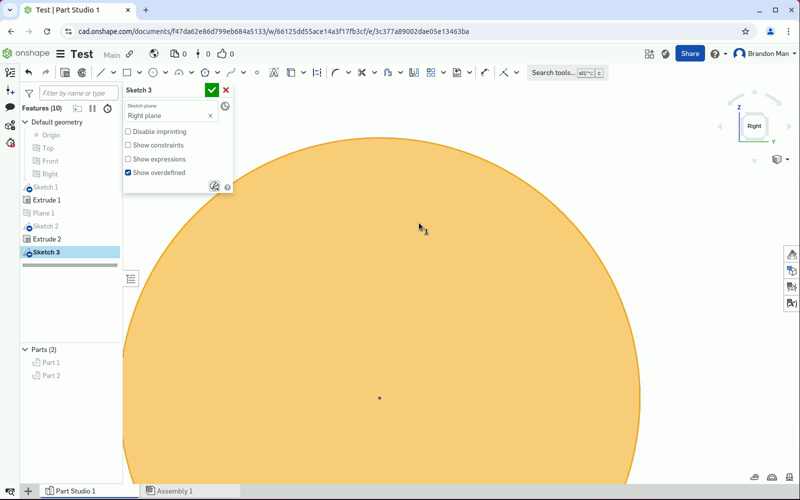
scroll(-6)
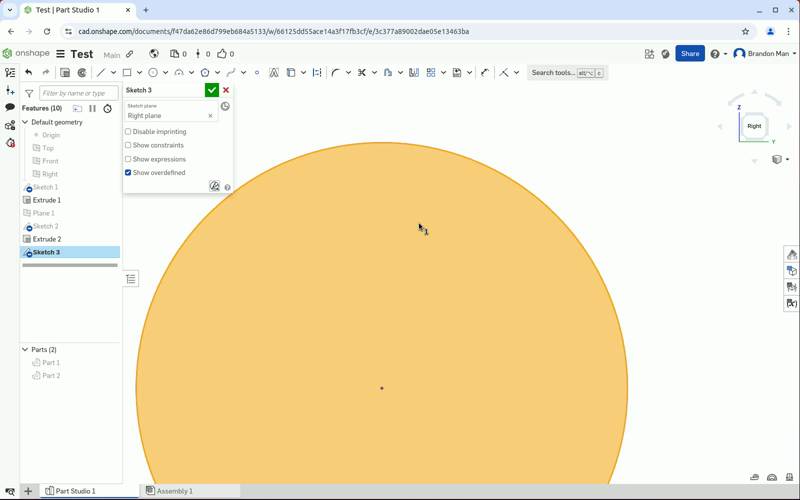
scroll(-6)
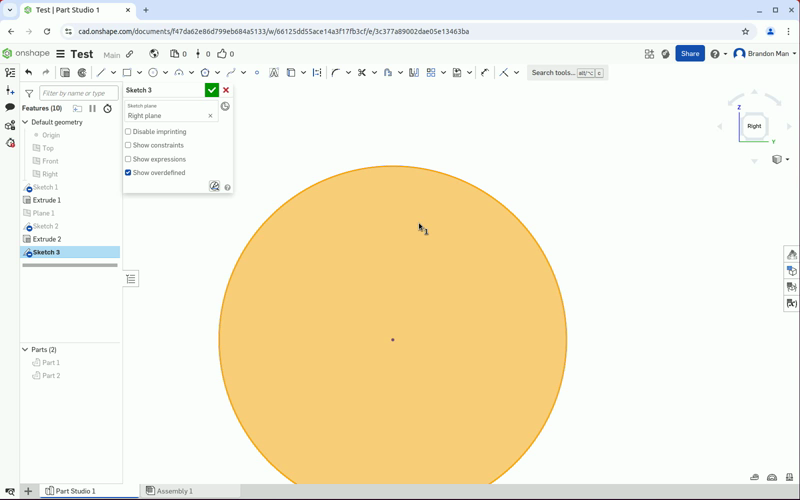
scroll(-6)
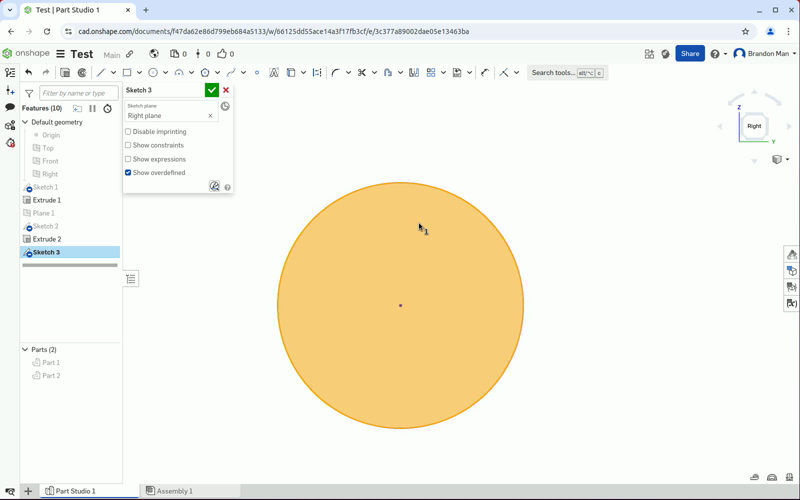
scroll(-6)
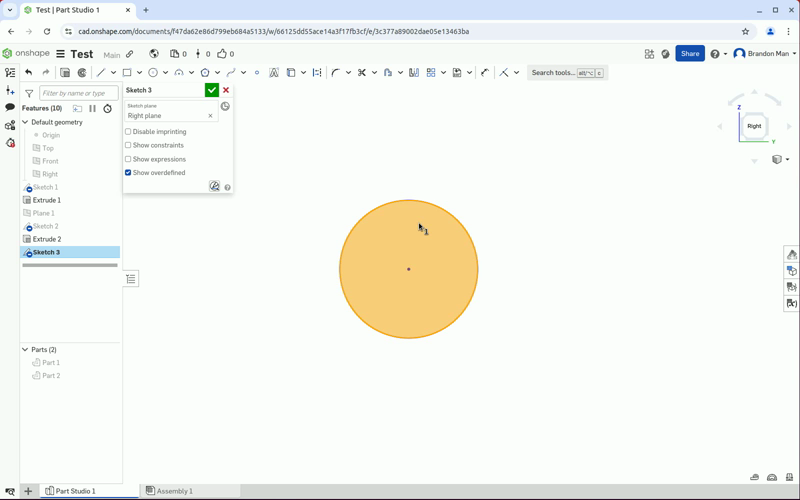
scroll(-6)
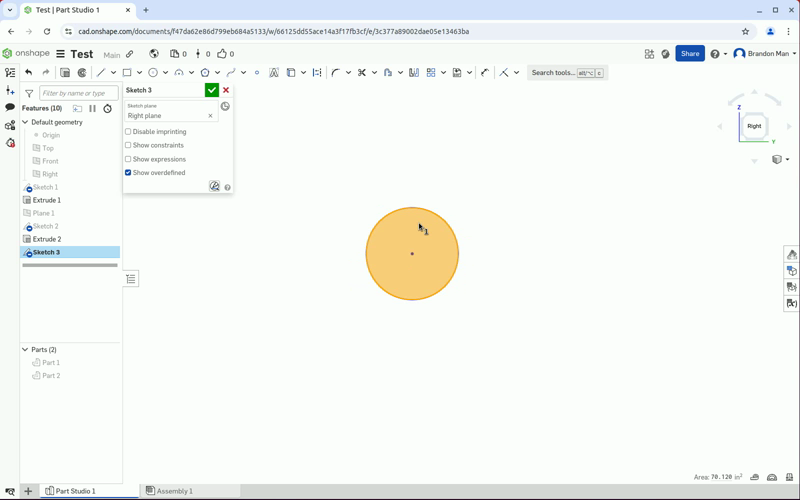
scroll(-6)
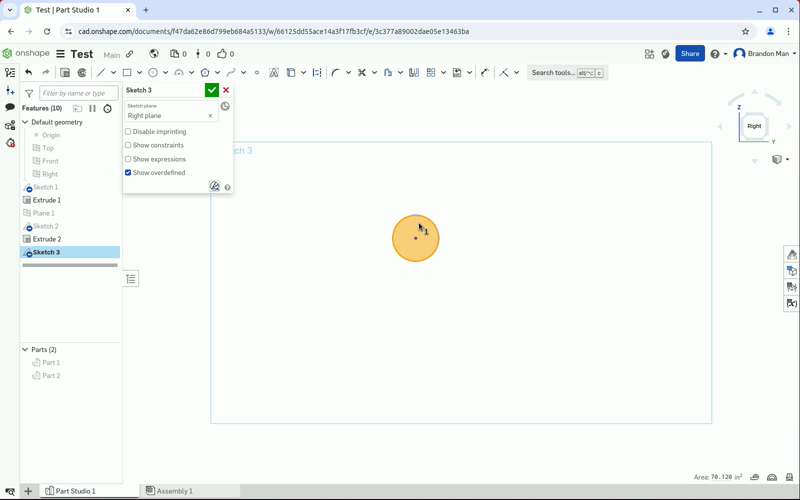
mouse_move(73, 352)
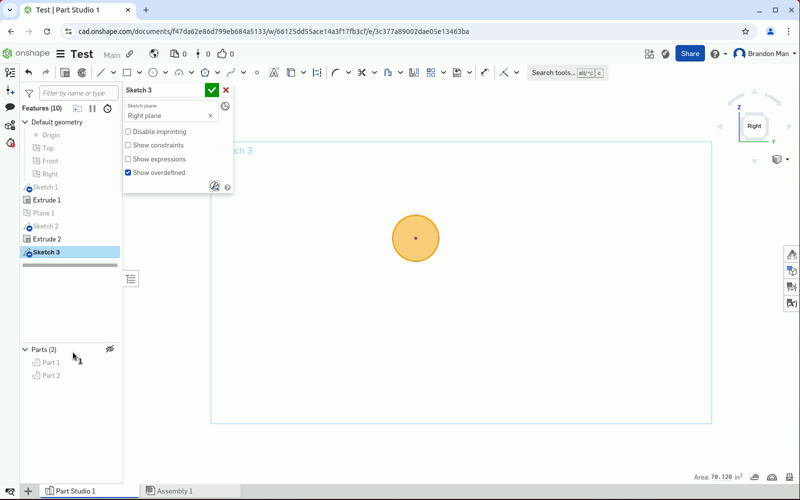
key(shift+y)
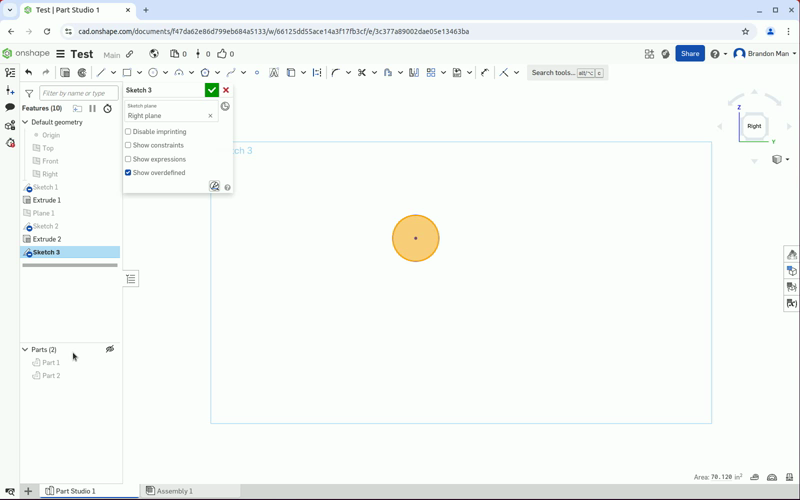
key(shift+e)
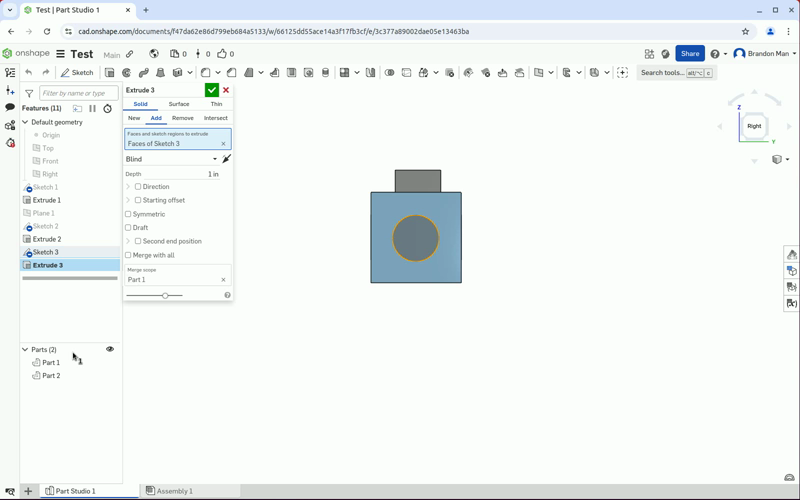
mouse_move(143, 106)
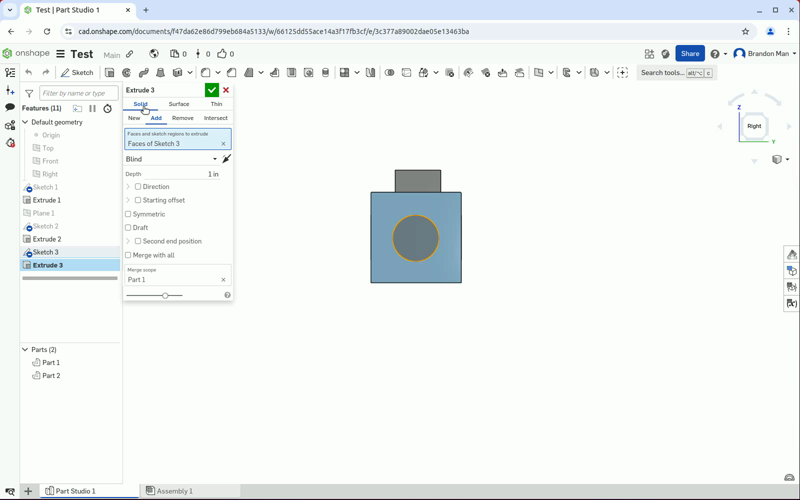
click(143, 106)
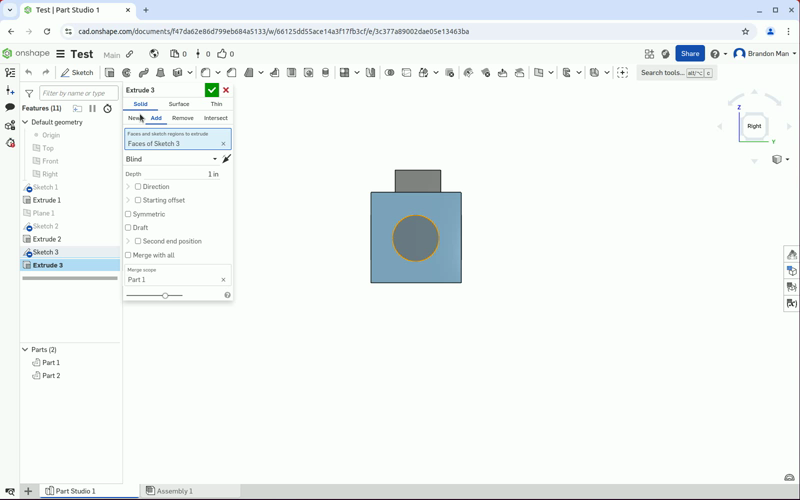
mouse_move(137, 120)
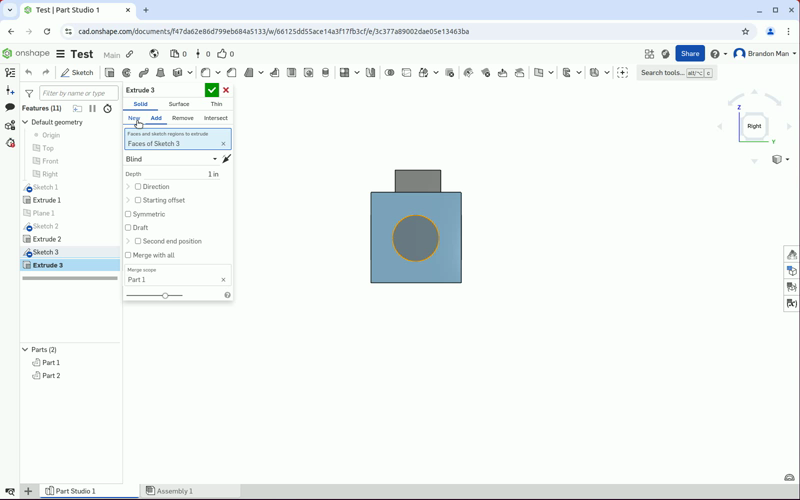
click(137, 120)
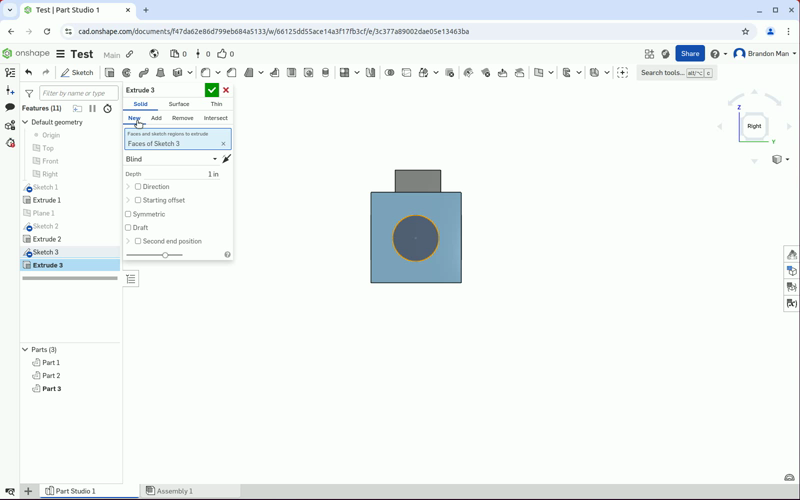
key(tab, 4)
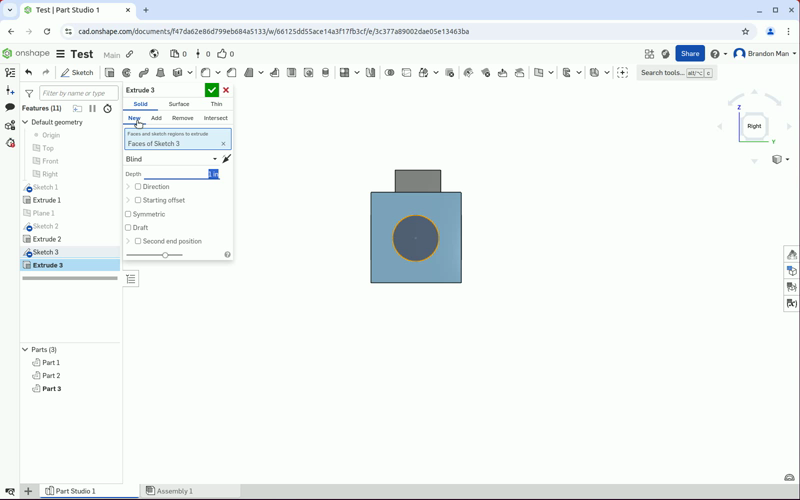
text(4.574)
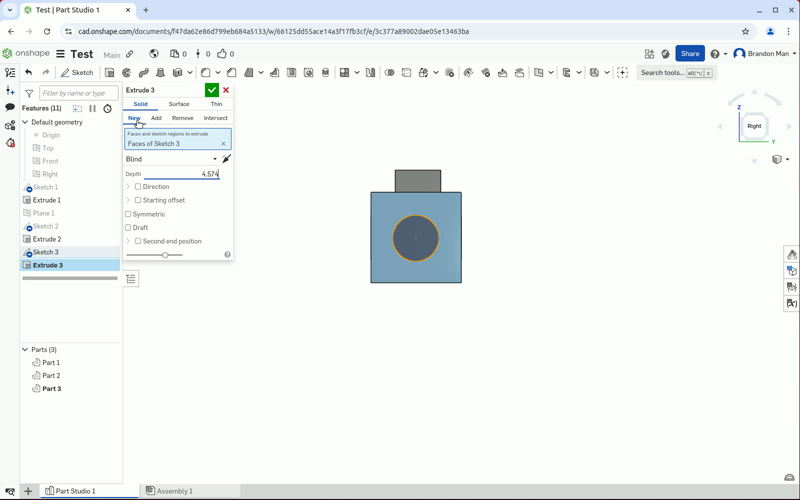
key(enter)
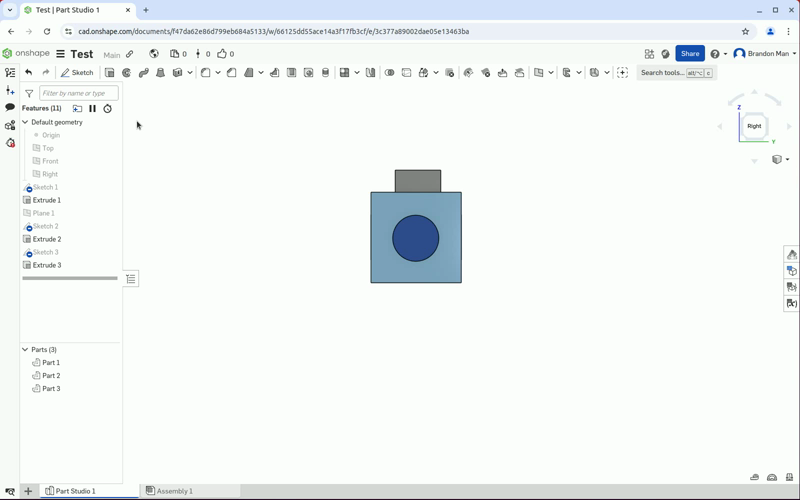
key(shift+h)
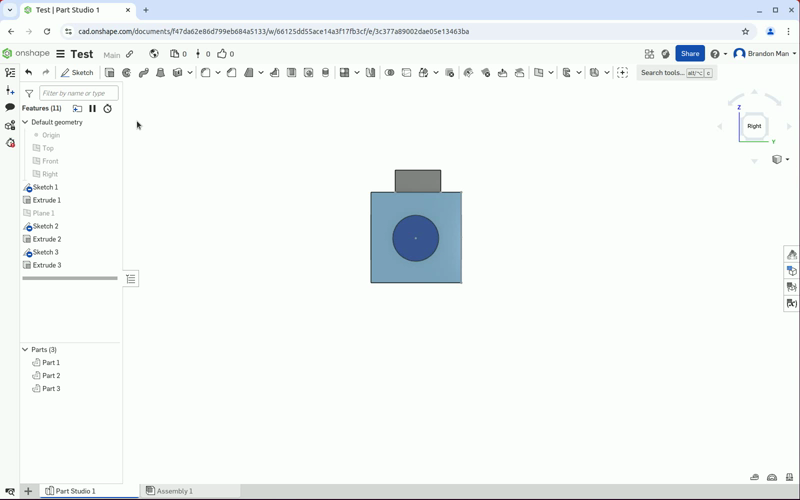
key(shift+h)
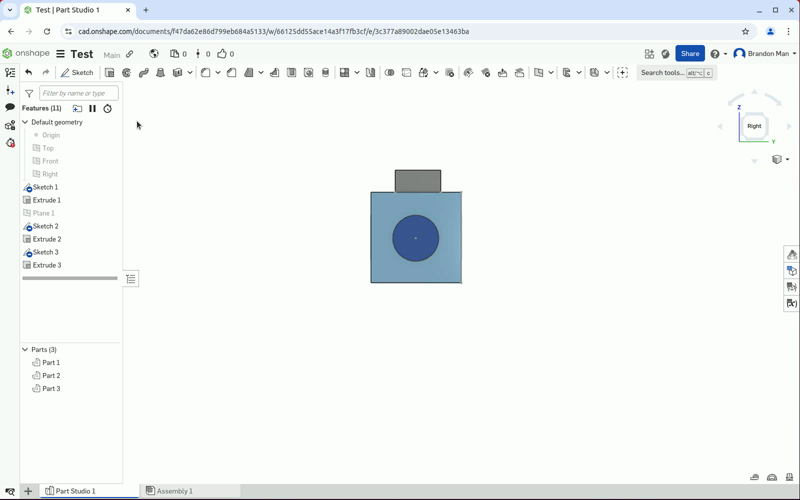
key(shift+7)
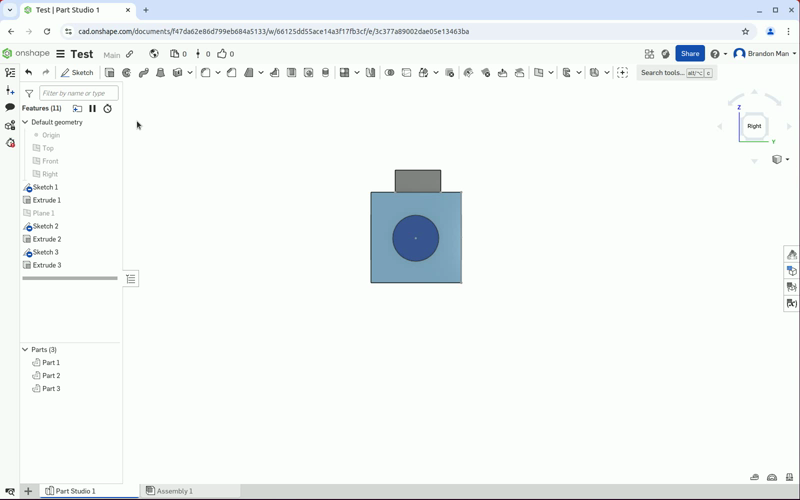
key(right, 2)
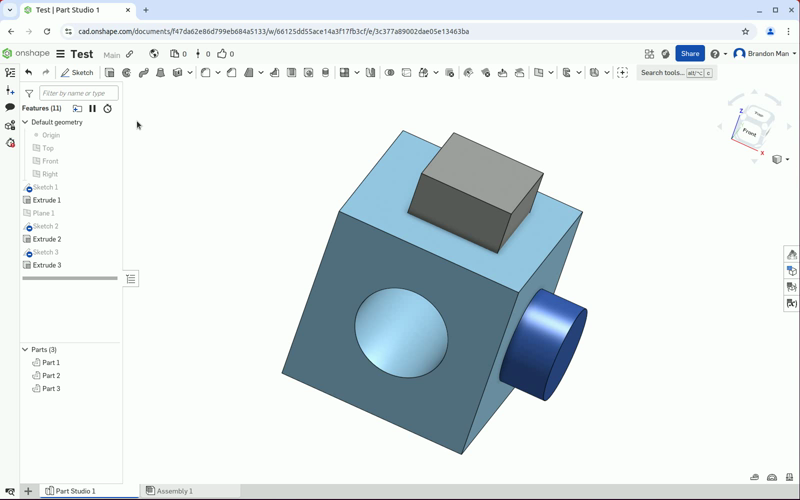
key(down, 2)
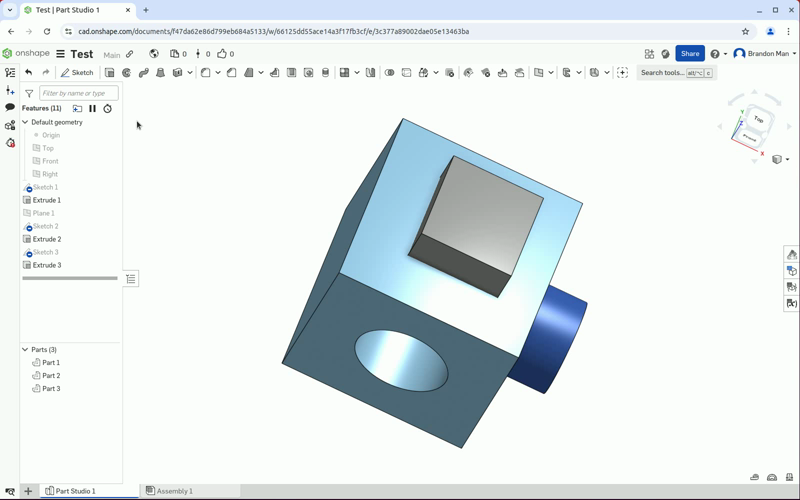
key(up, 2)
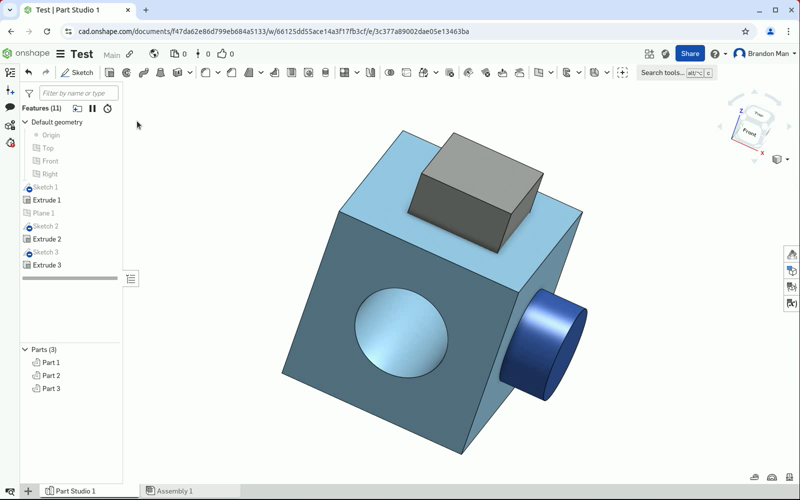
key(left, 2)
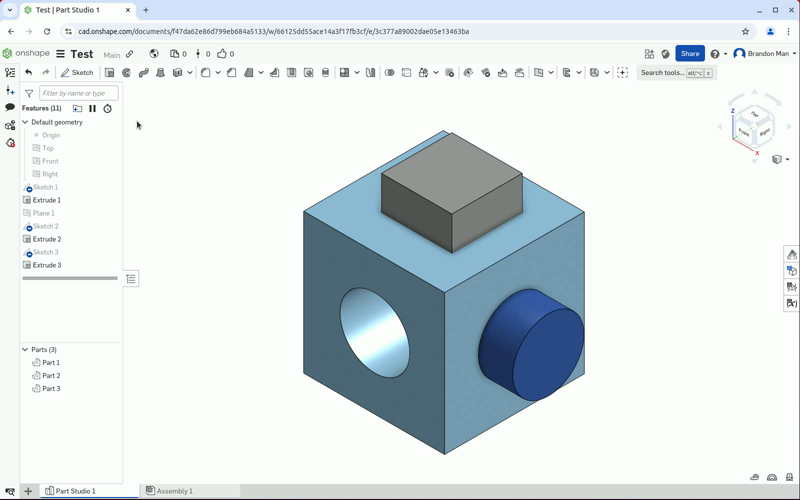
mouse_move(73, 189)
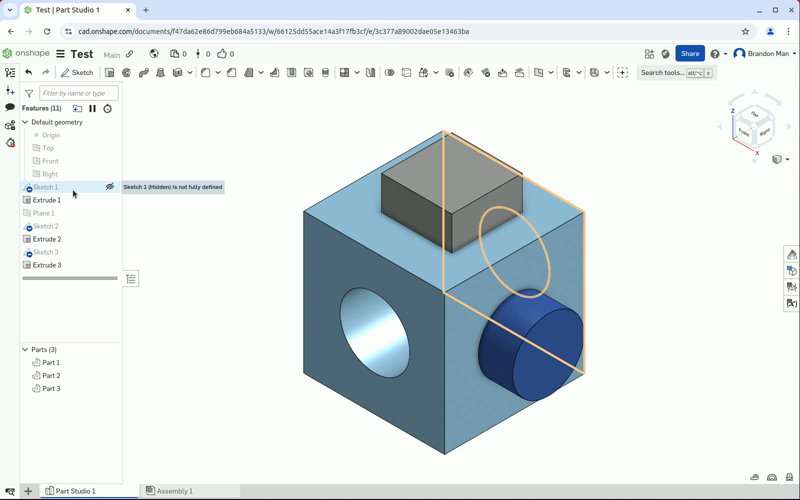
click(73, 189)